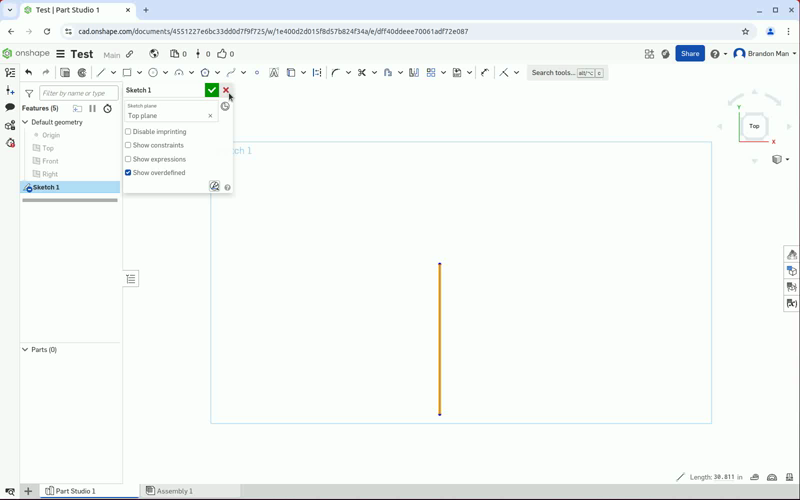
key(shift+h)
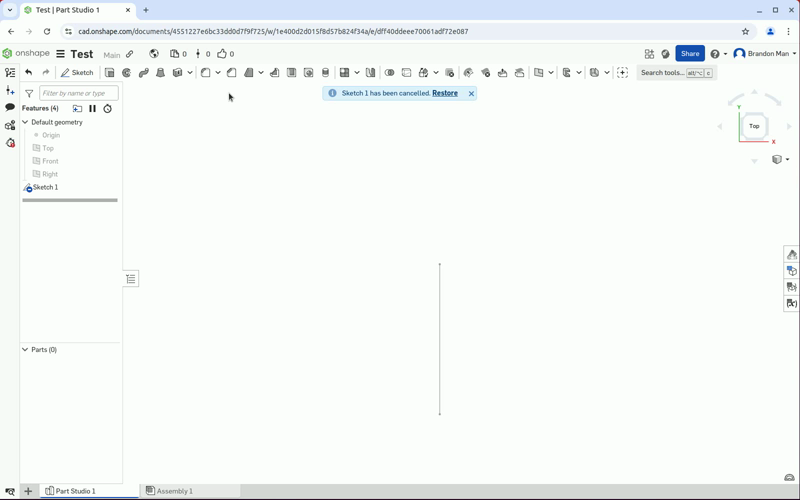
mouse_move(73, 352)
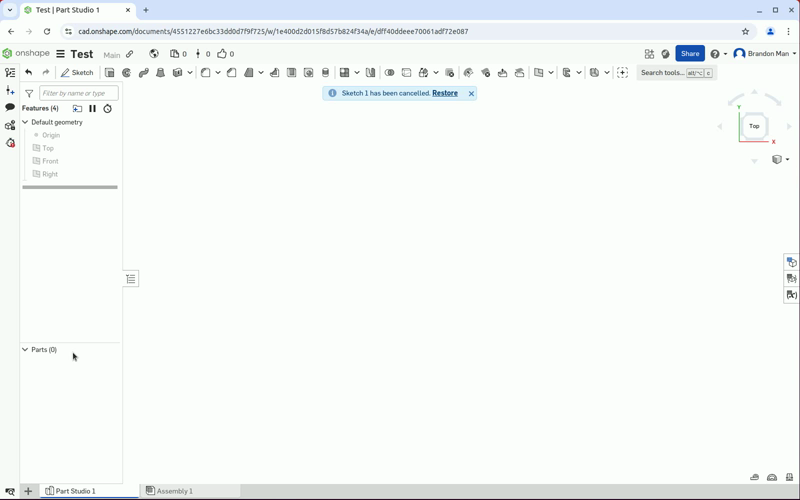
key(y)
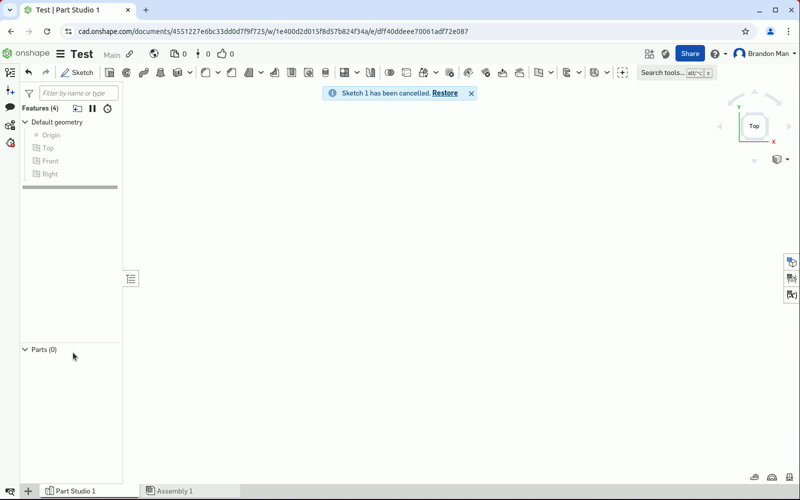
key(shift+p)
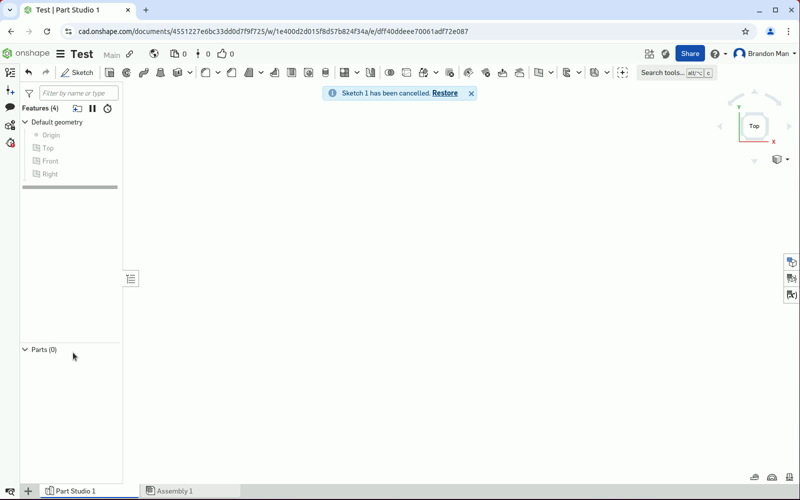
key(space)
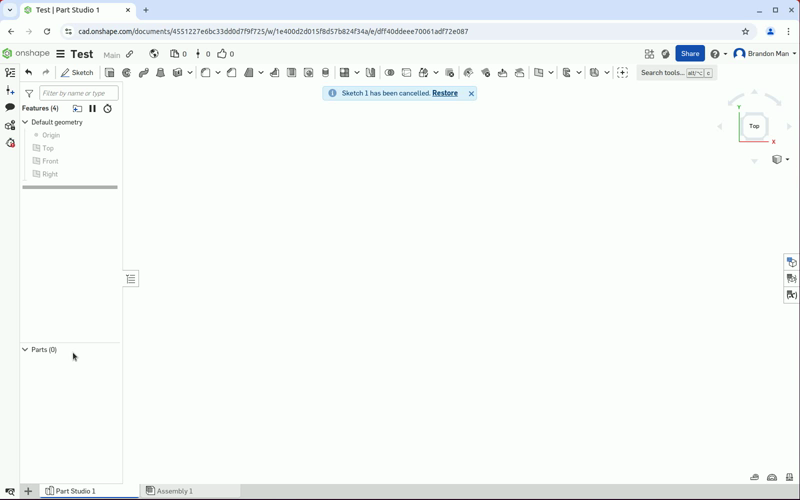
key_down(shift)
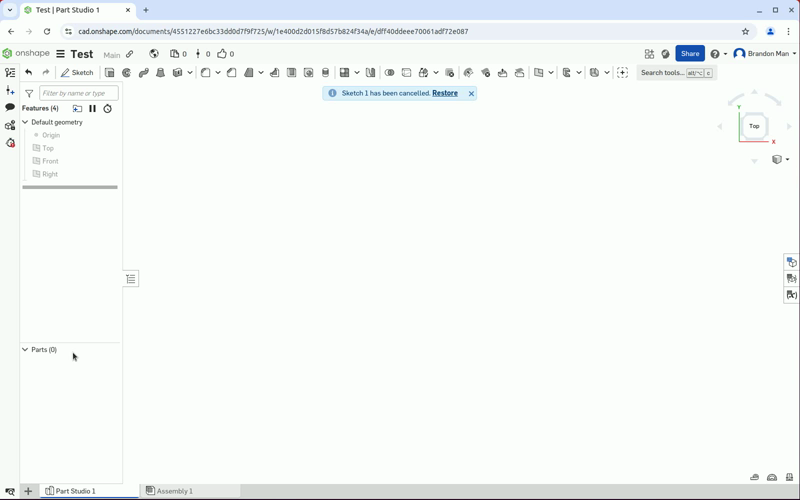
key(up)
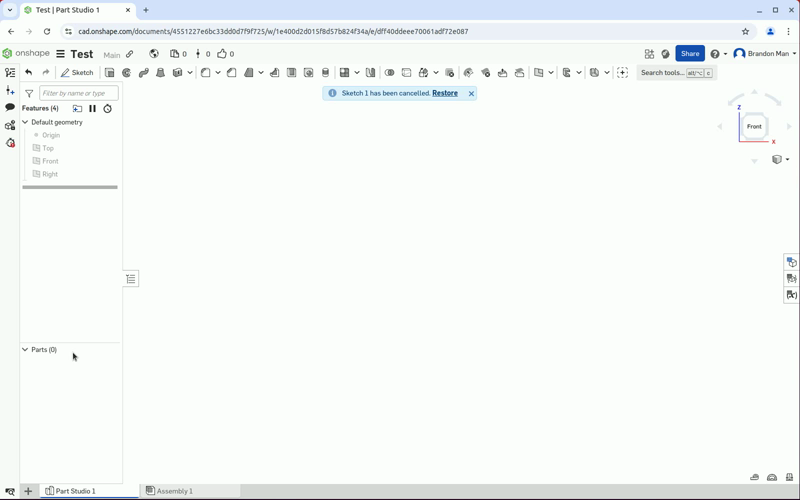
key_up(shift)
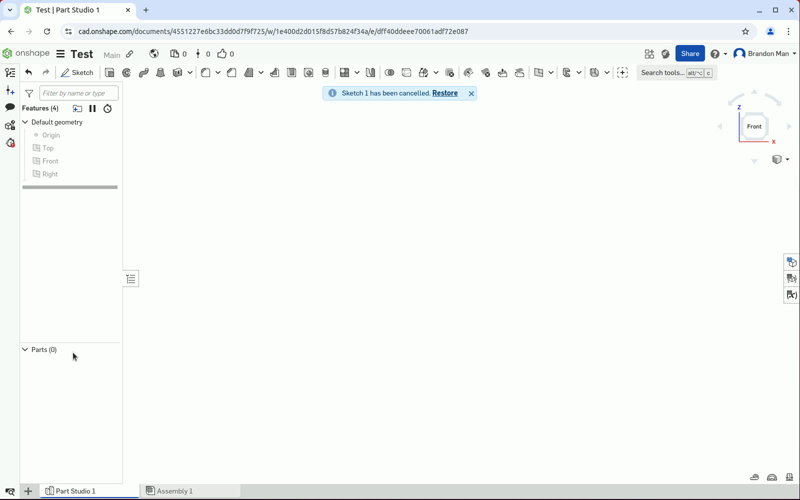
mouse_move(73, 352)
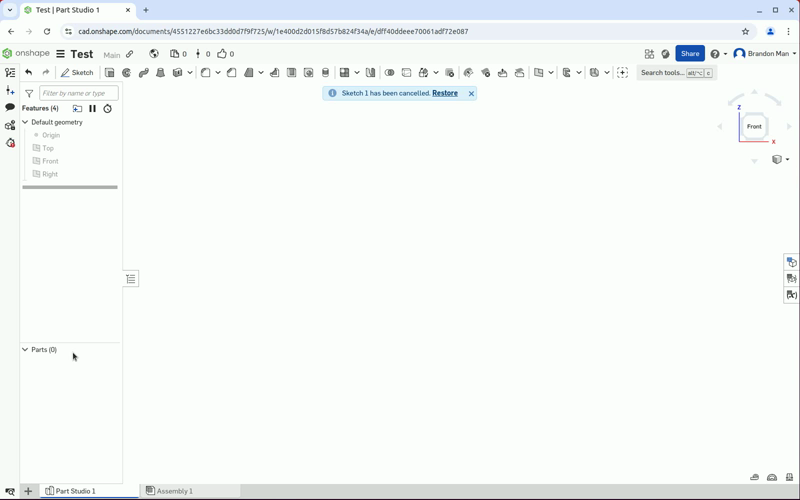
key(shift+y)
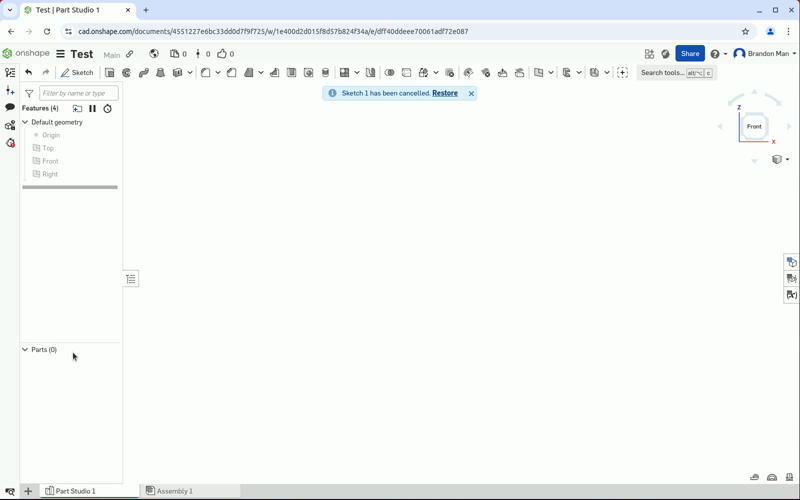
key(shift+s)
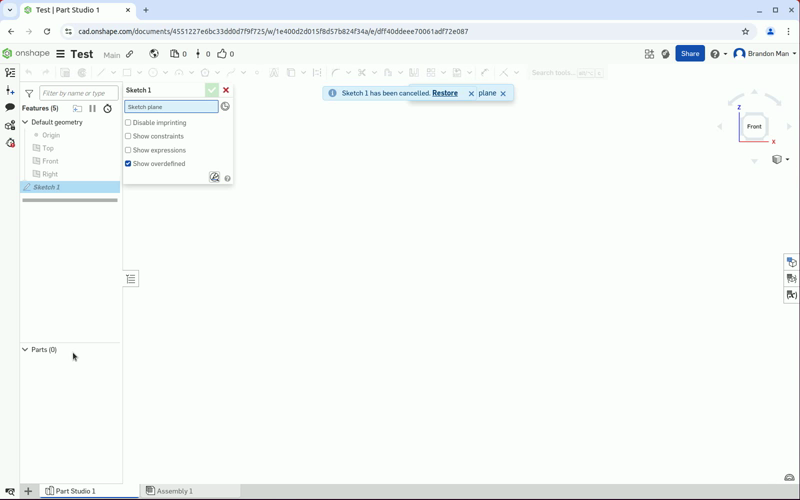
mouse_move(73, 163)
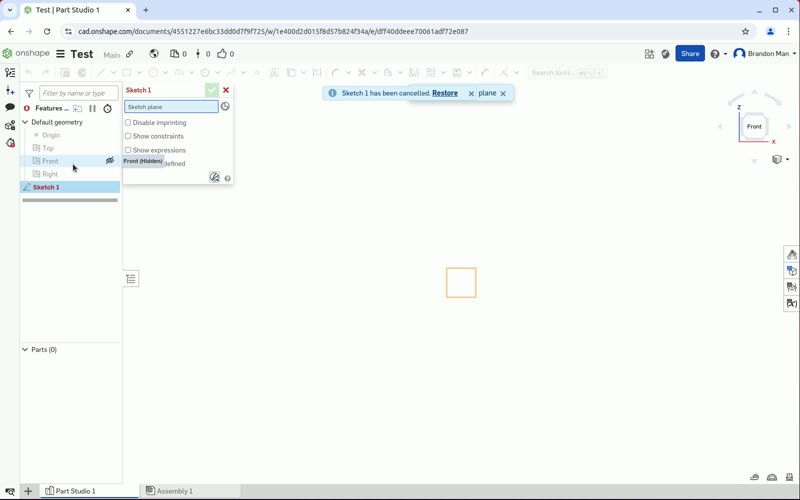
click(73, 163)
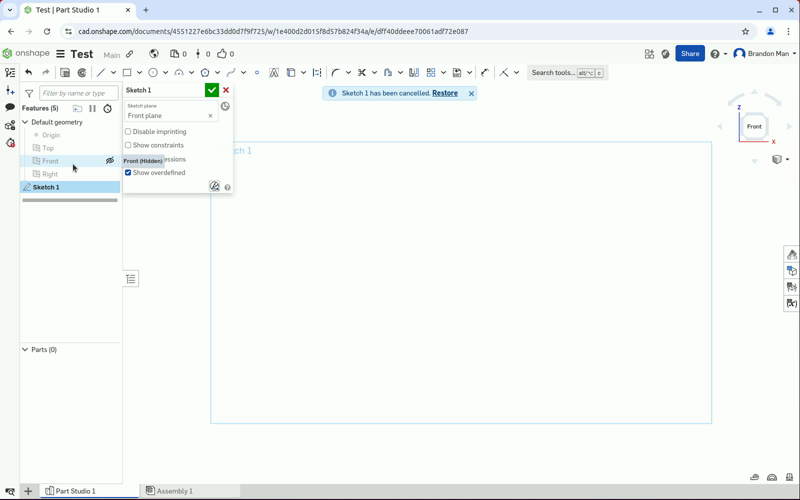
mouse_move(73, 352)
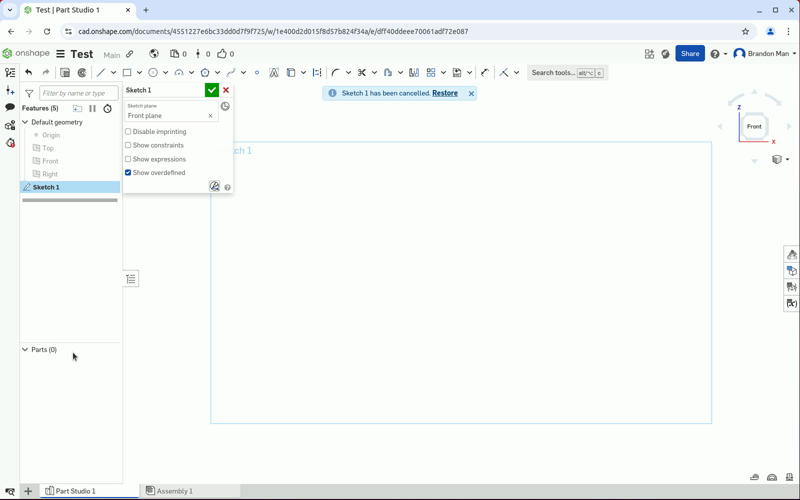
key(y)
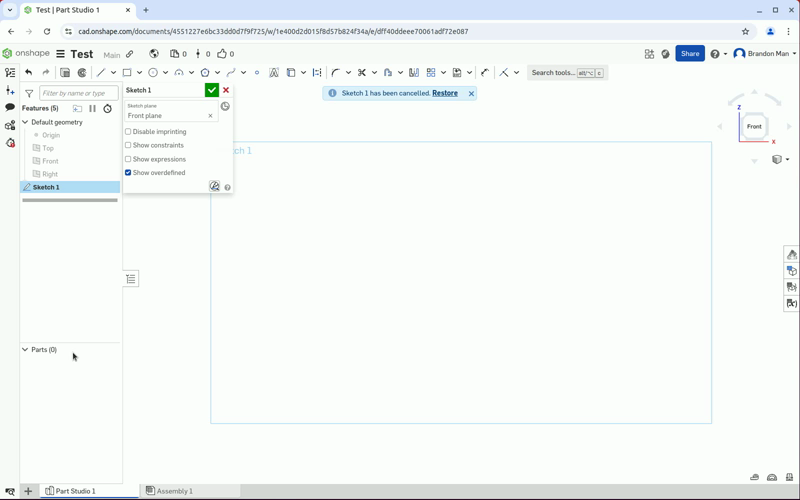
key(l)
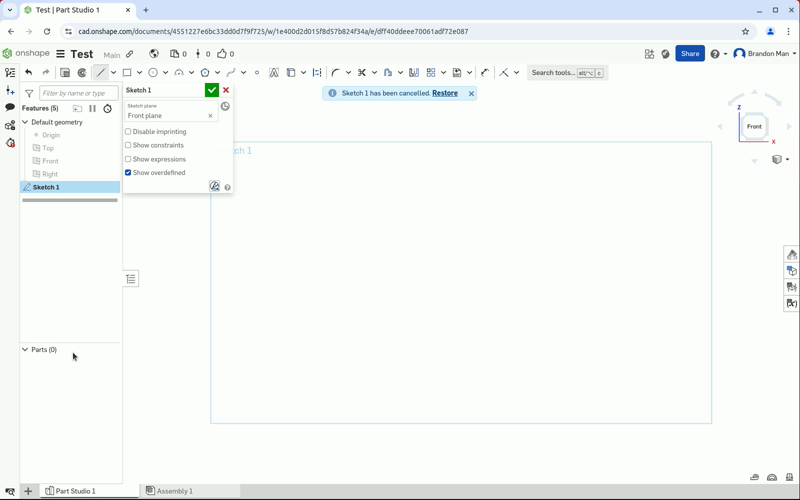
key_down(shift)
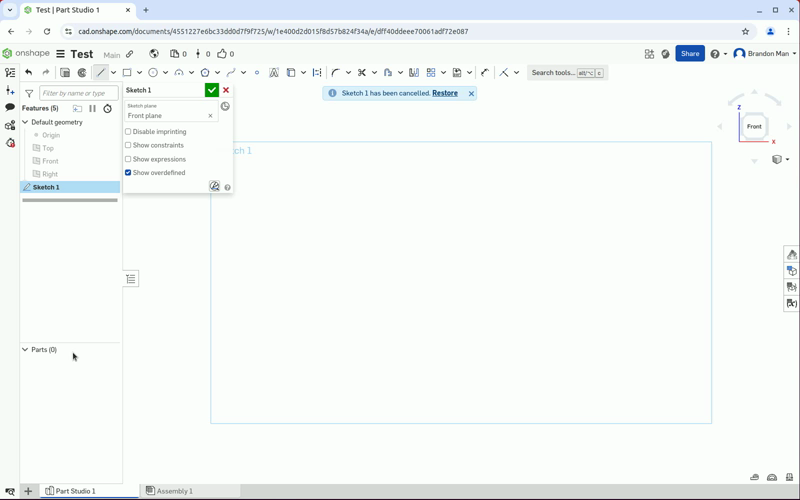
mouse_move(460, 282)
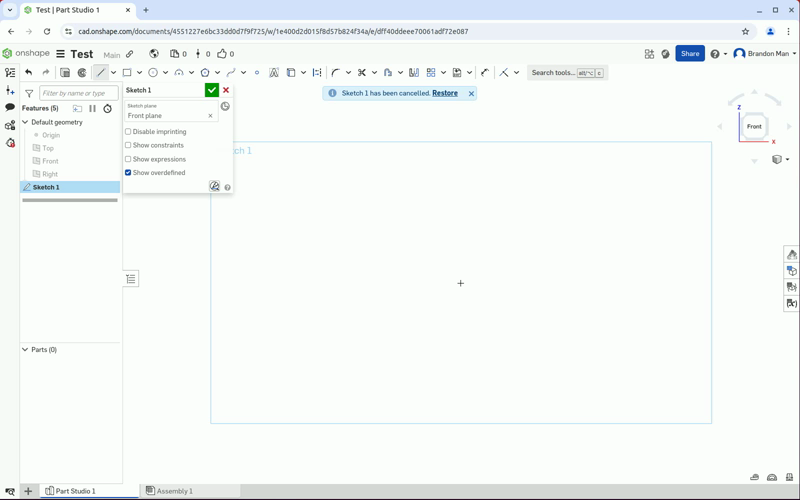
click(460, 282)
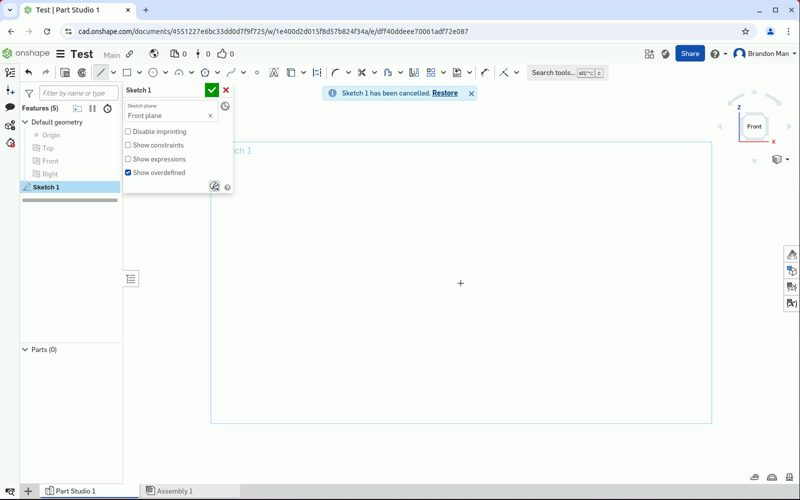
key_up(shift)
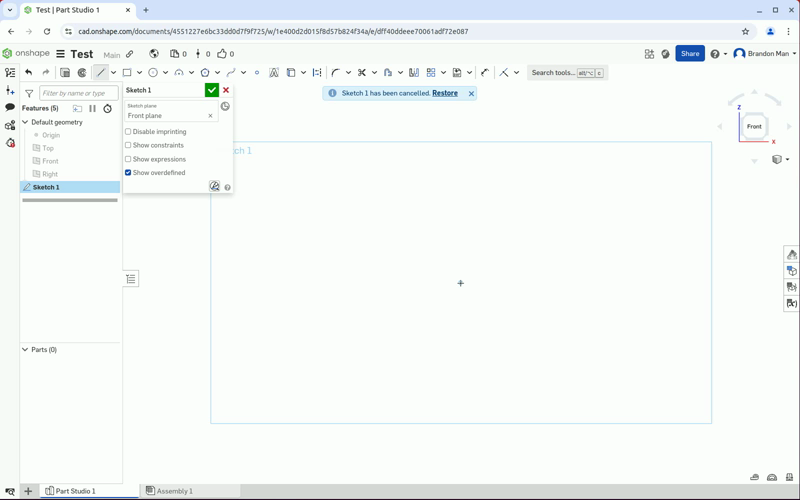
key_down(shift)
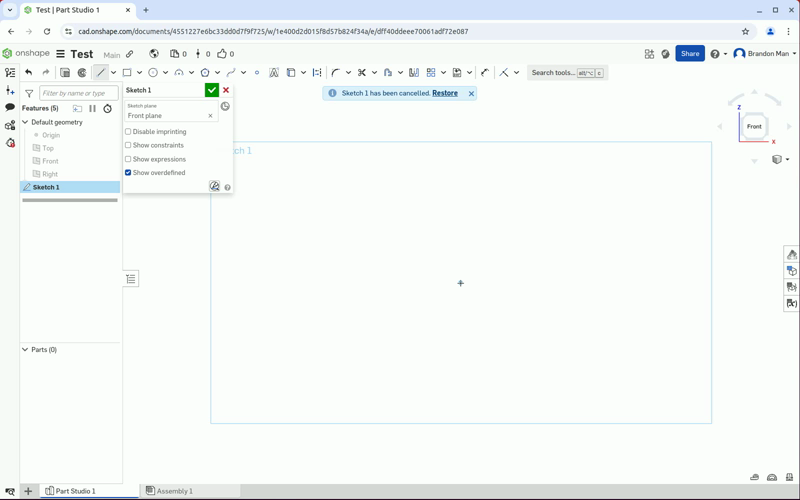
mouse_move(572, 282)
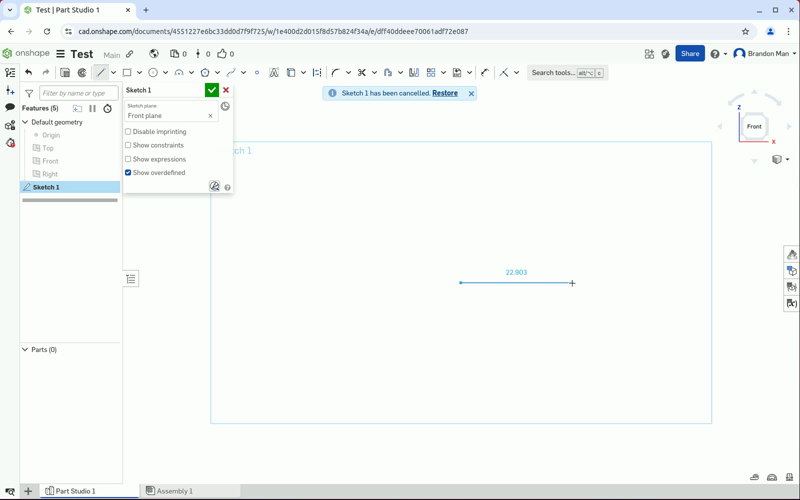
click(572, 282)
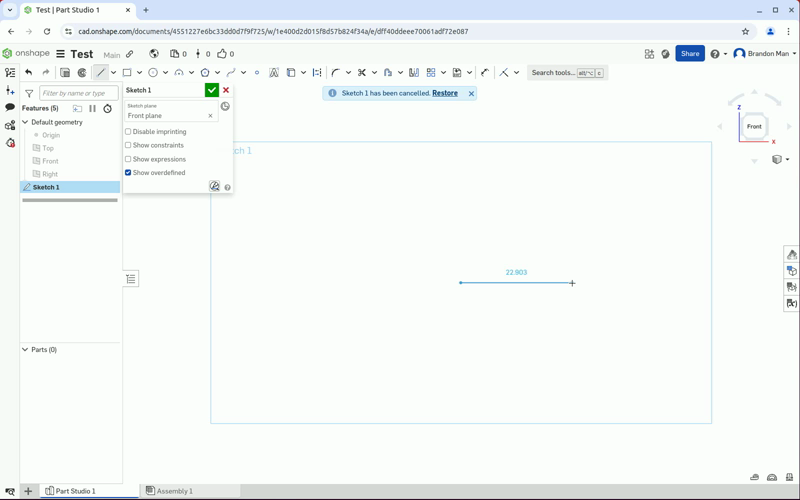
key_up(shift)
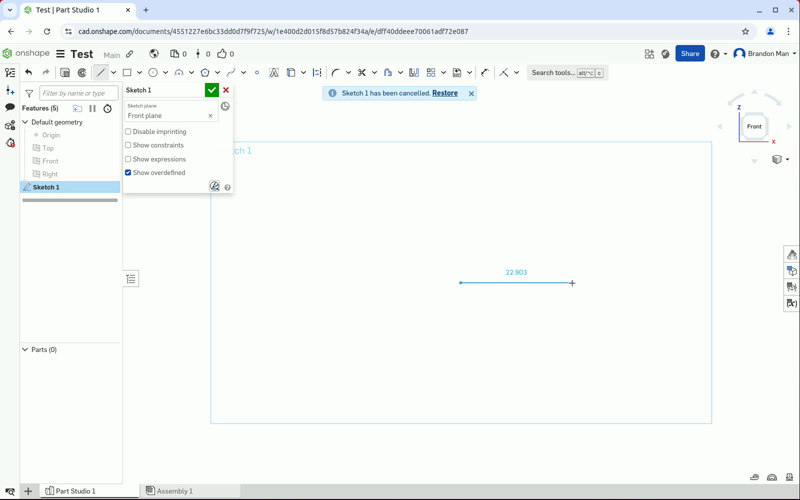
key_down(shift)
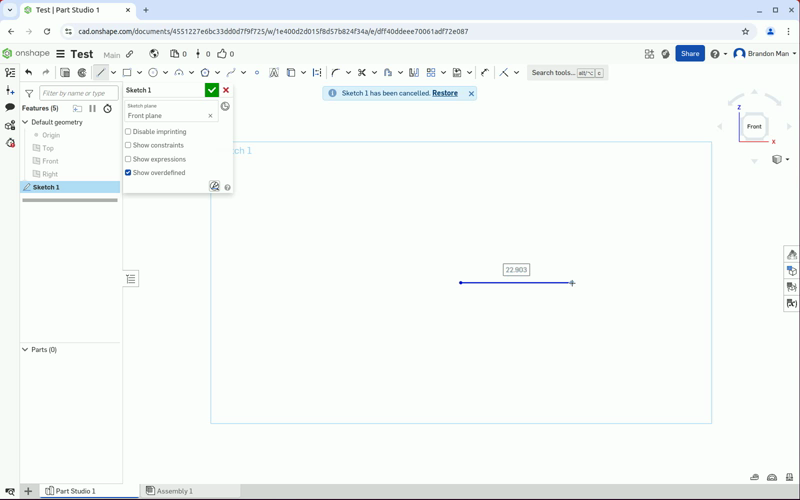
mouse_move(589, 282)
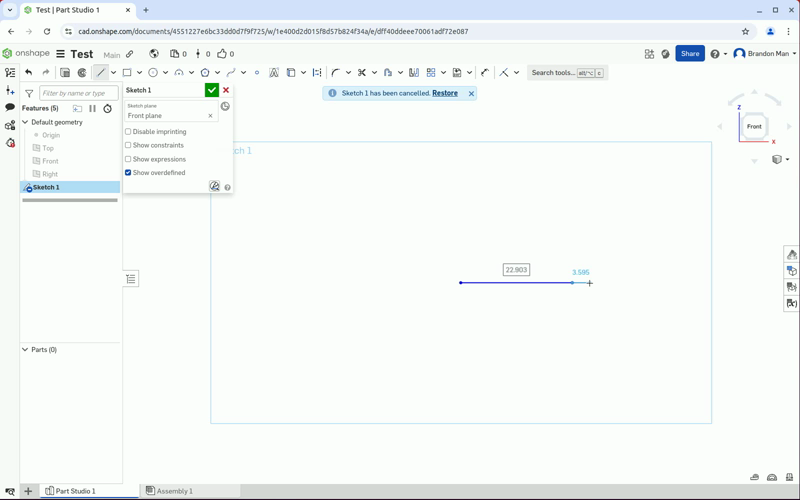
mouse_move(572, 281)
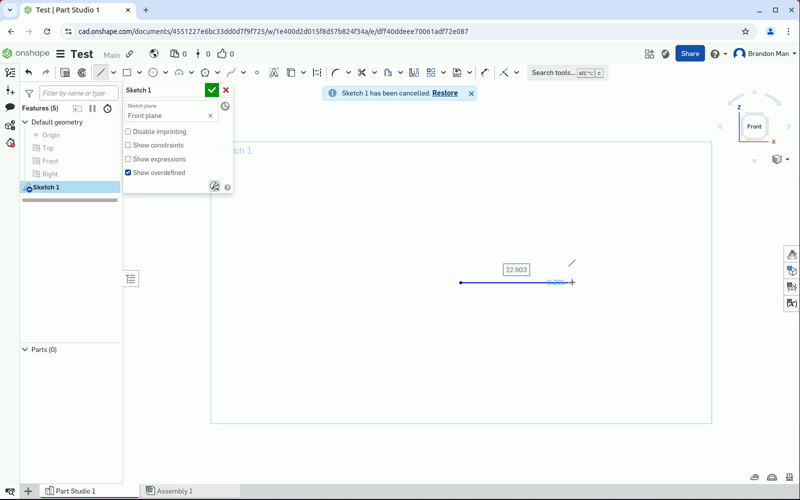
scroll(6)
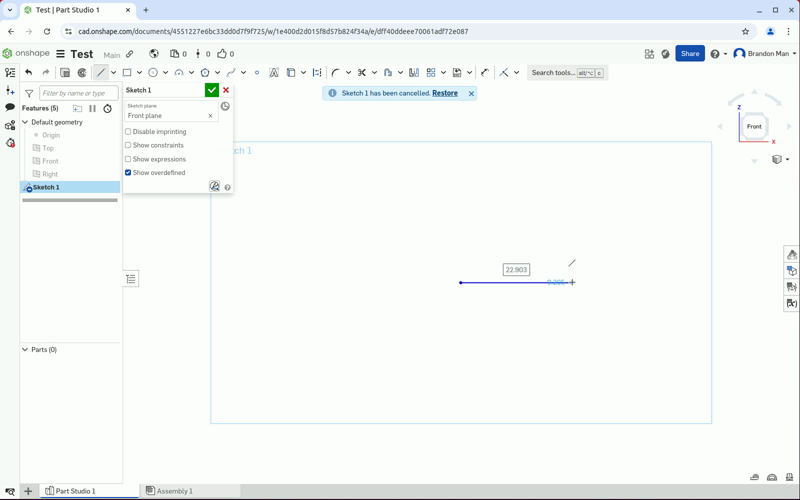
scroll(6)
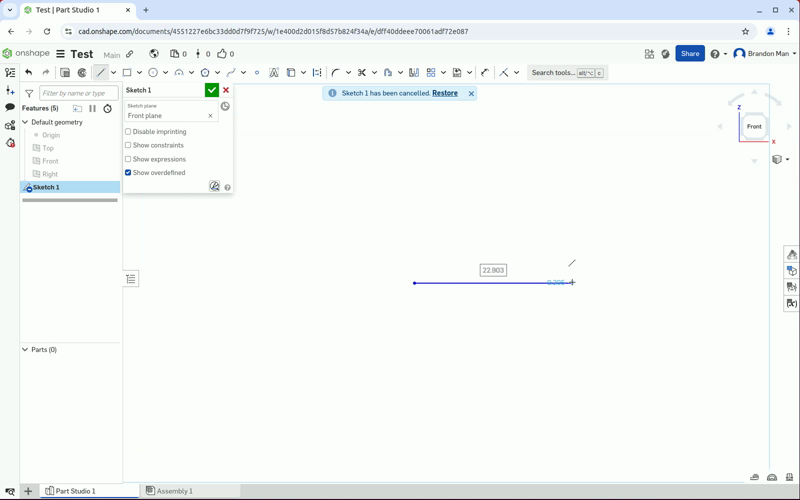
scroll(6)
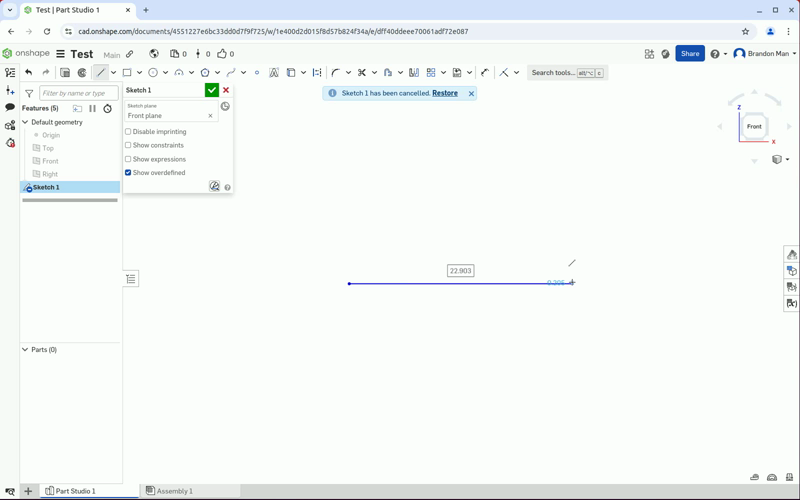
scroll(6)
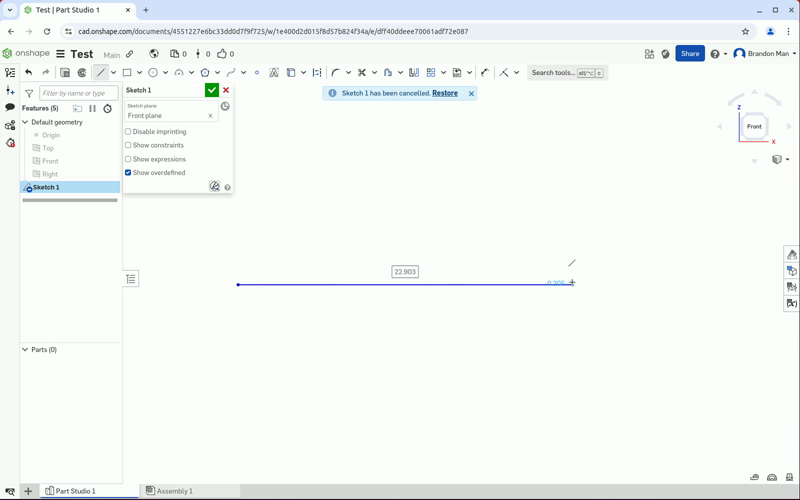
scroll(6)
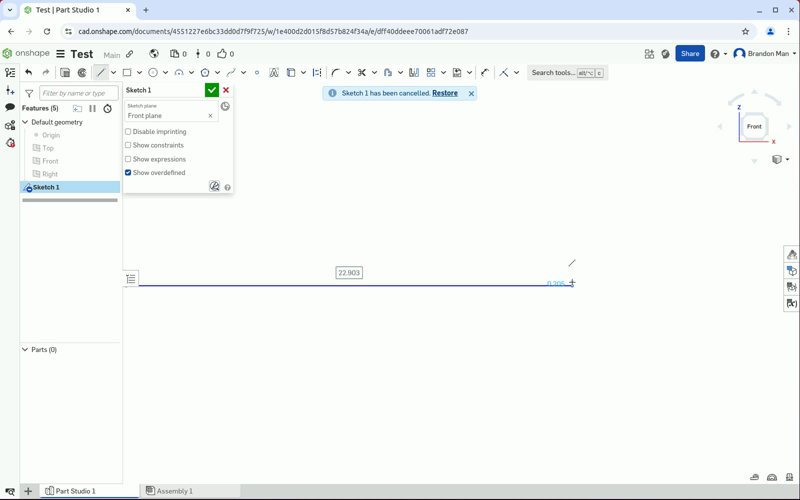
scroll(6)
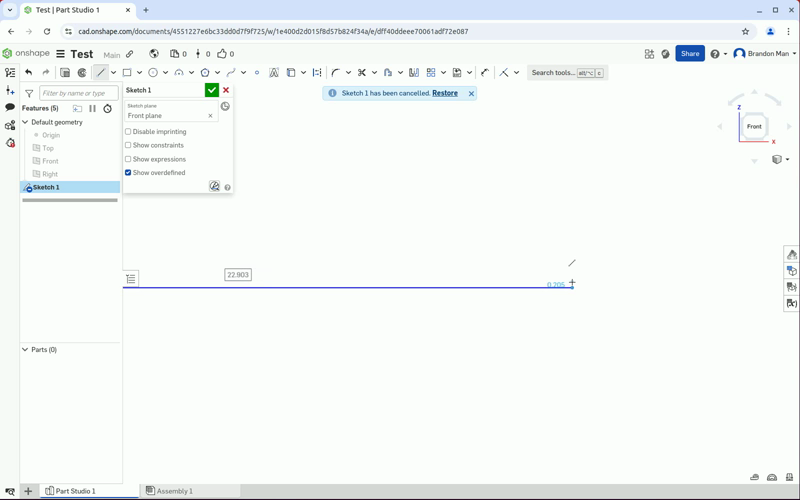
scroll(6)
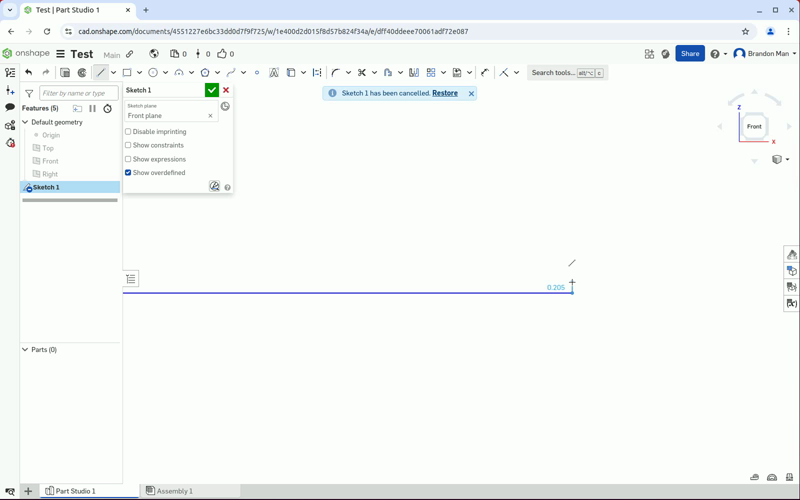
click(572, 281)
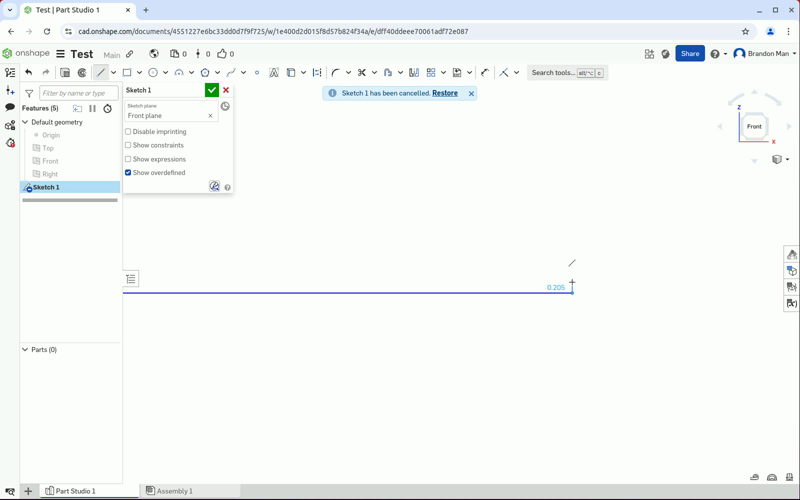
scroll(-6)
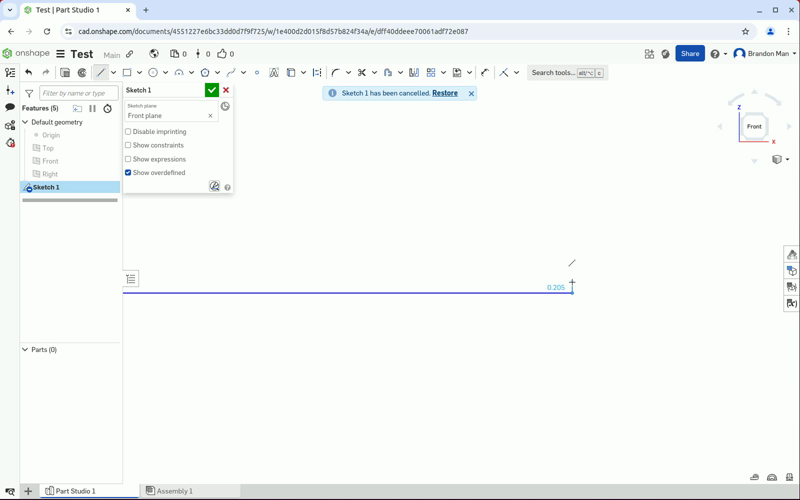
scroll(-6)
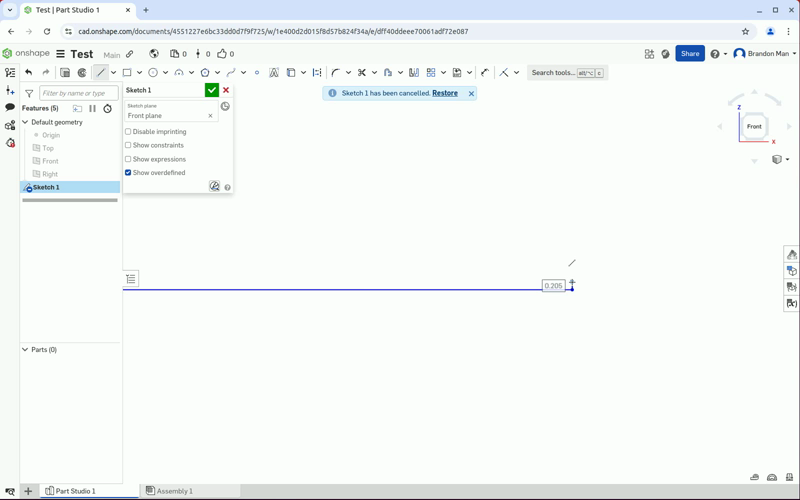
scroll(-6)
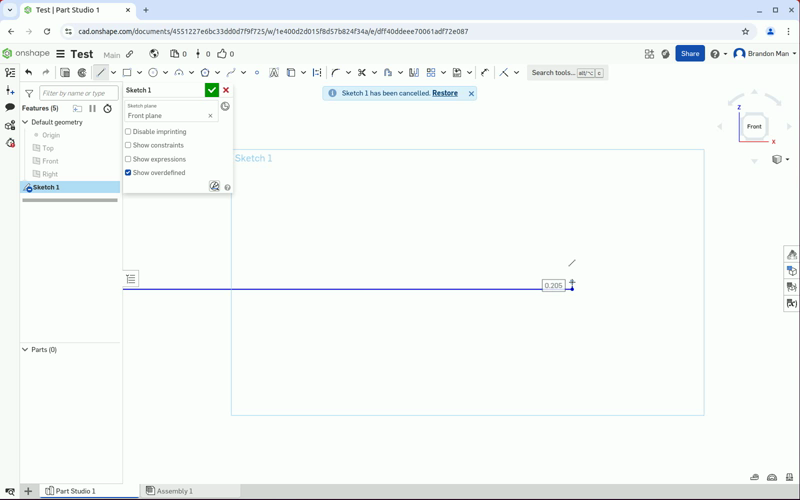
scroll(-6)
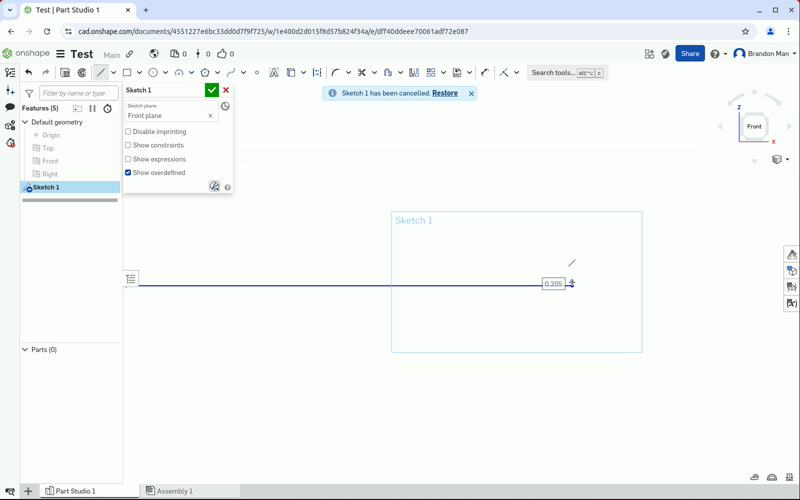
scroll(-6)
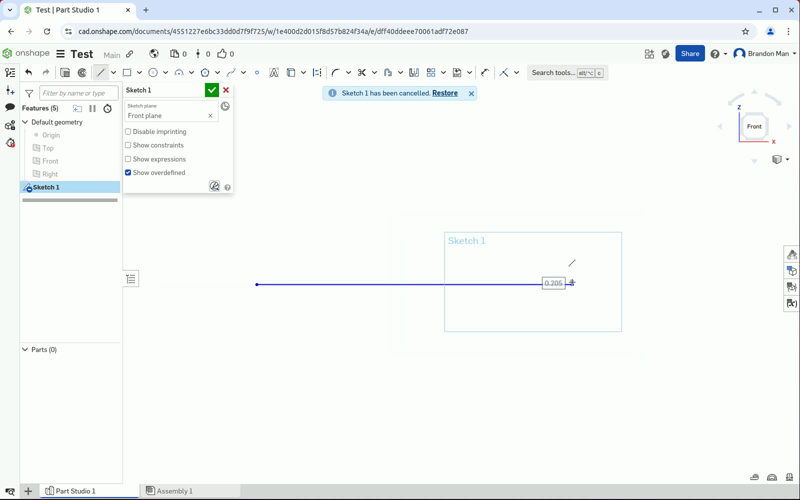
scroll(-6)
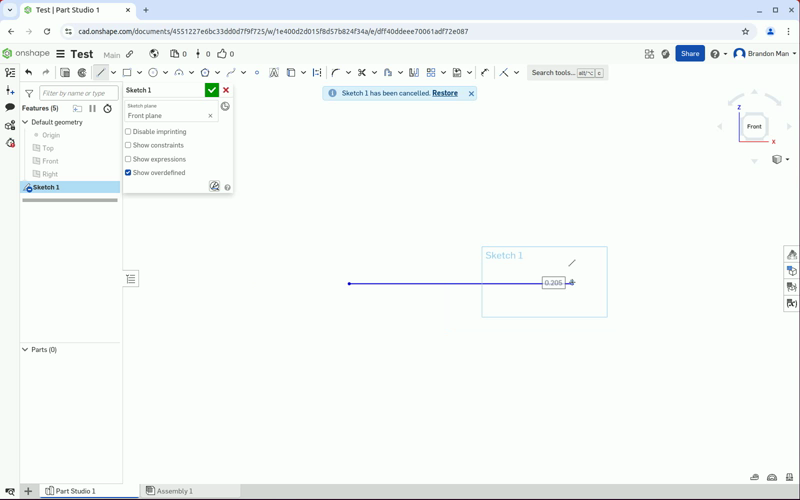
scroll(-6)
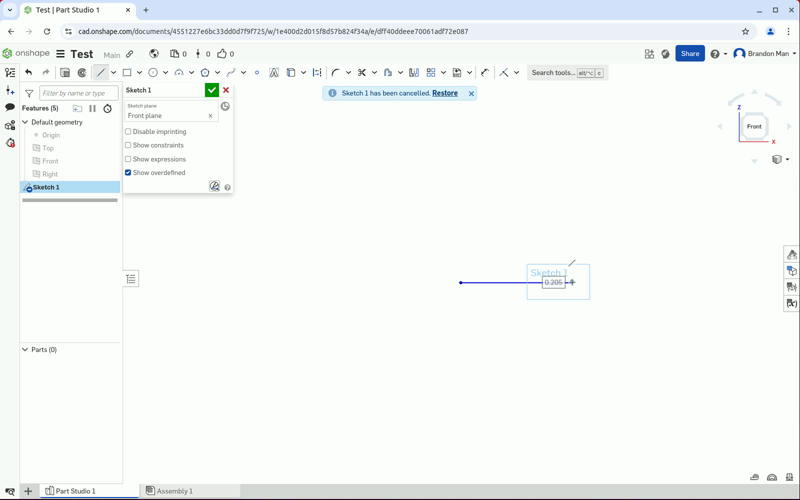
key_up(shift)
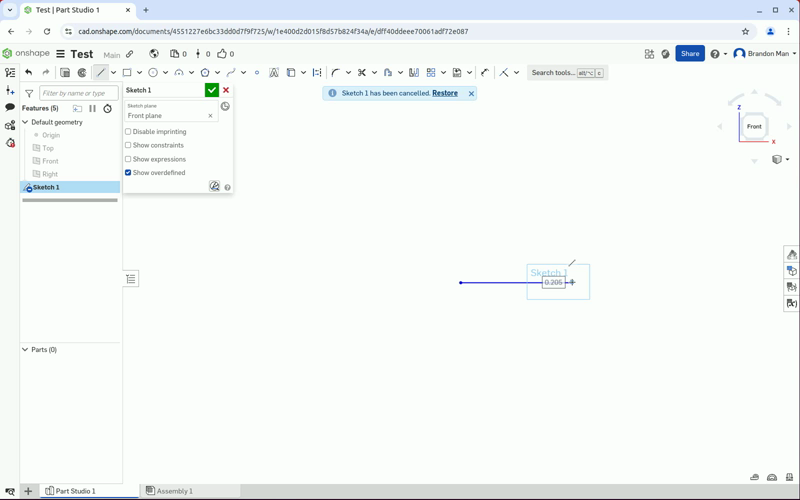
key_down(shift)
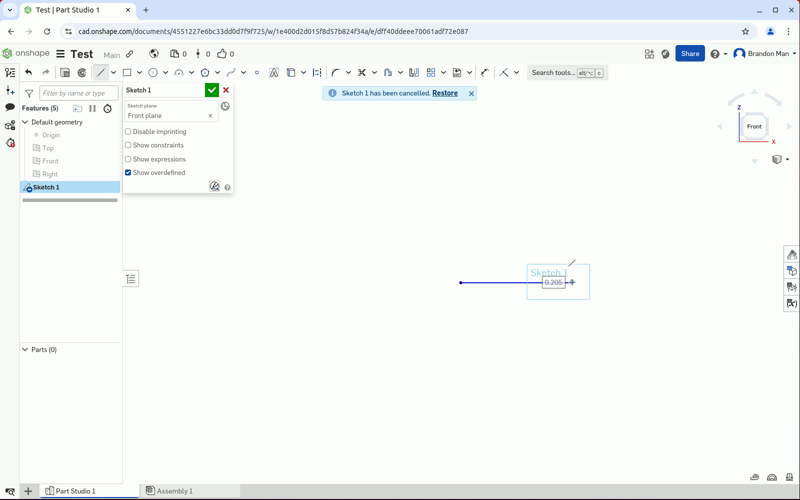
mouse_move(460, 281)
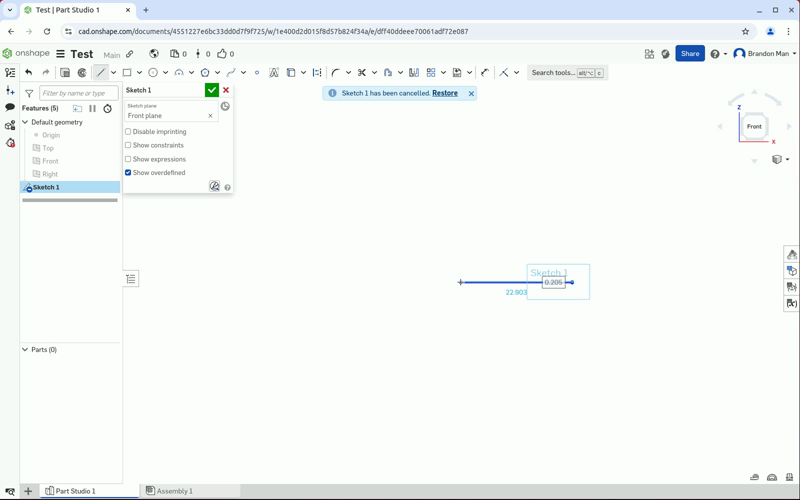
scroll(6)
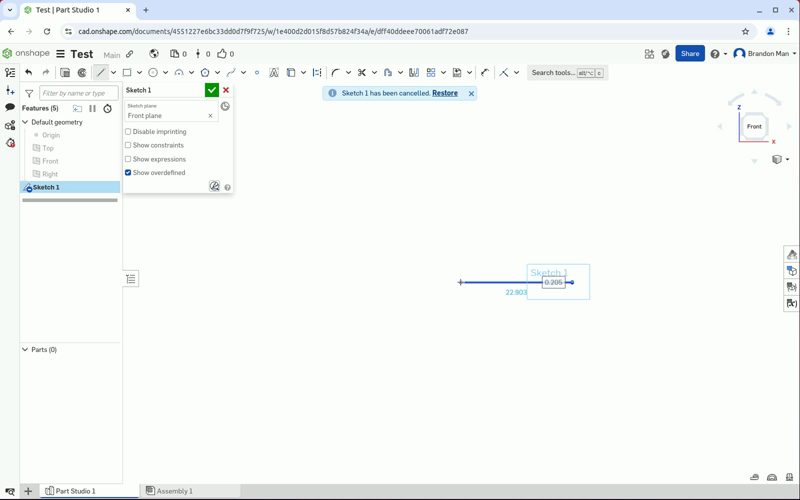
scroll(6)
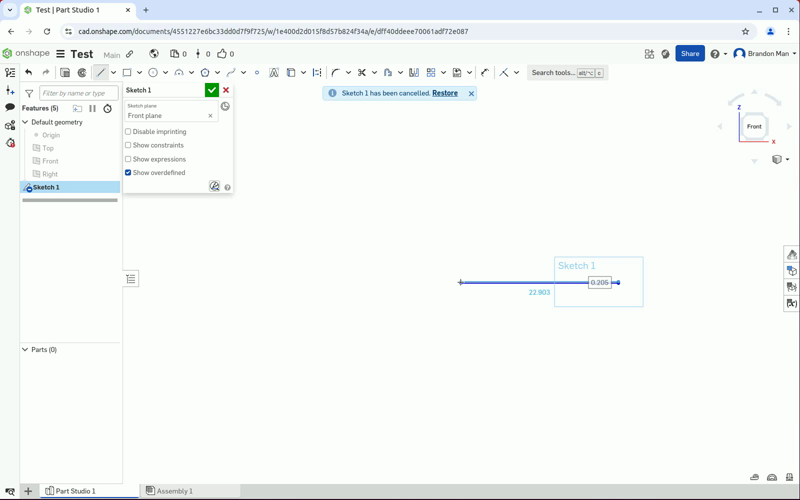
scroll(6)
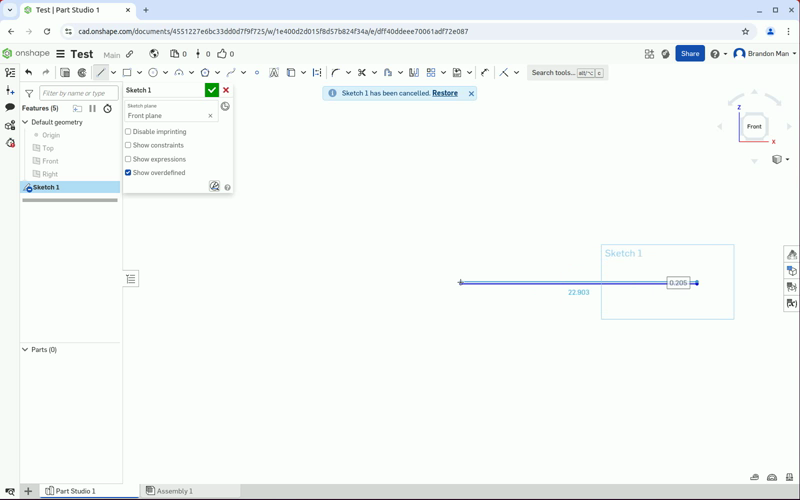
scroll(6)
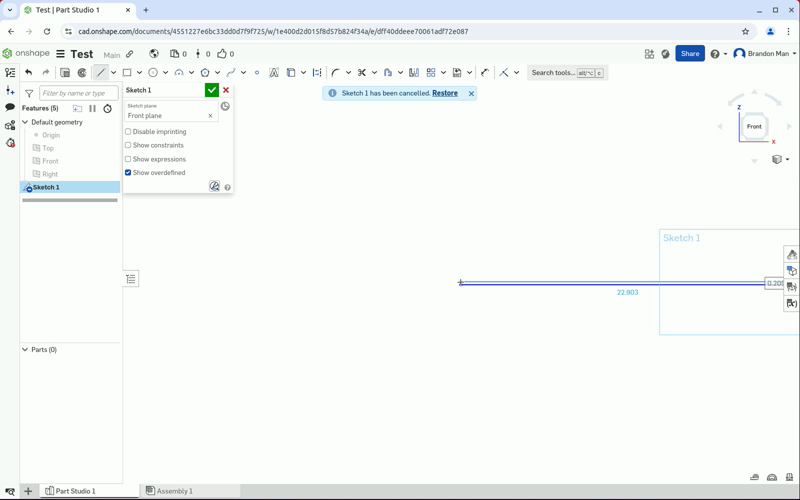
scroll(6)
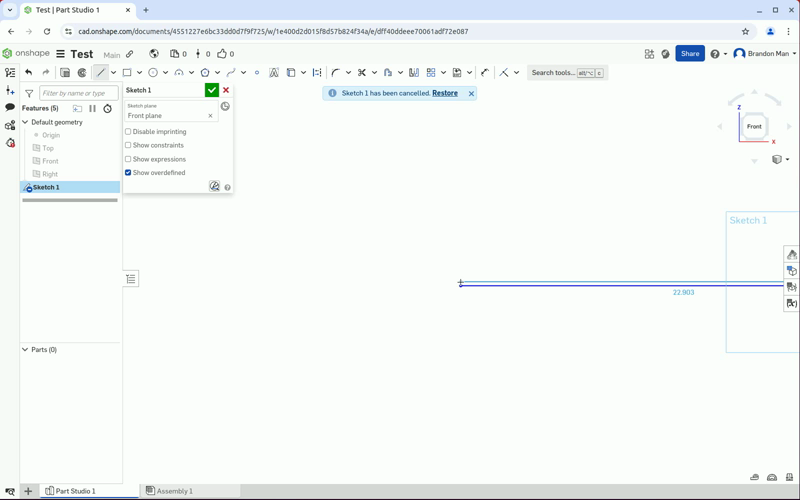
scroll(6)
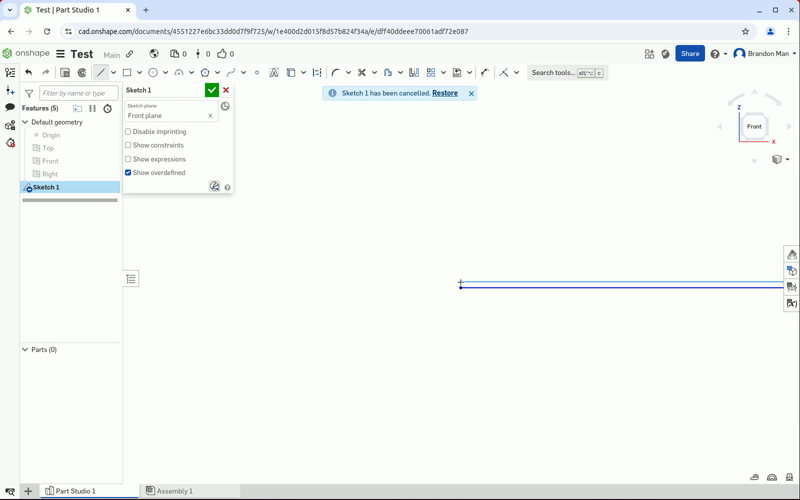
scroll(6)
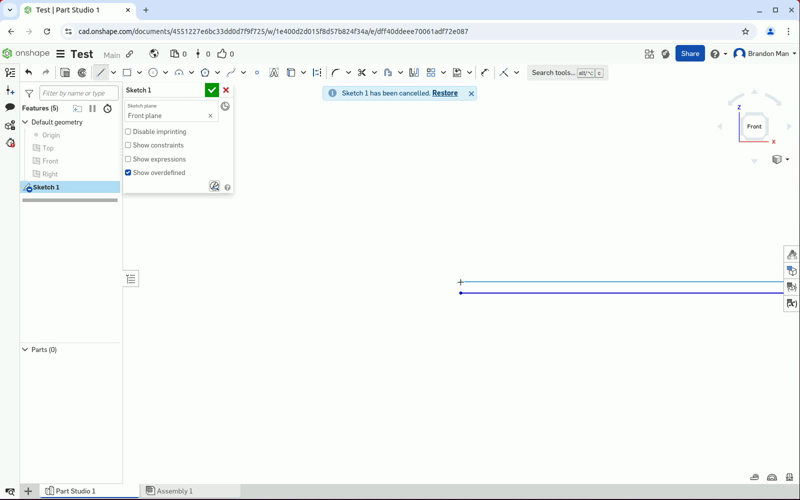
click(460, 281)
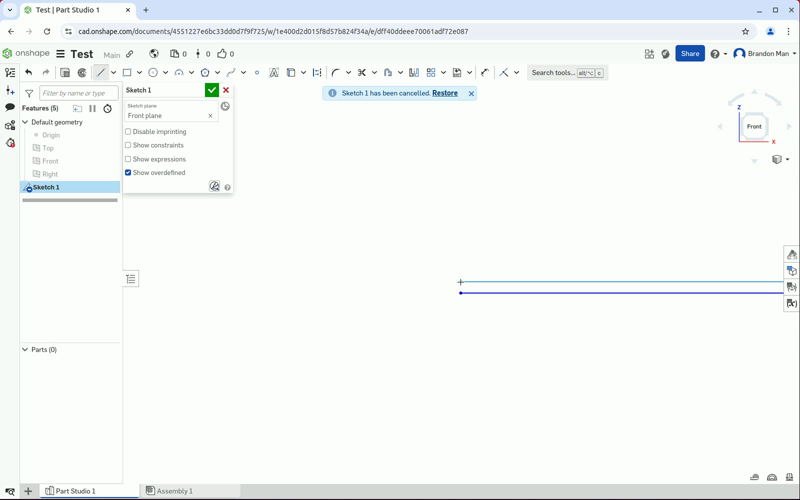
scroll(-6)
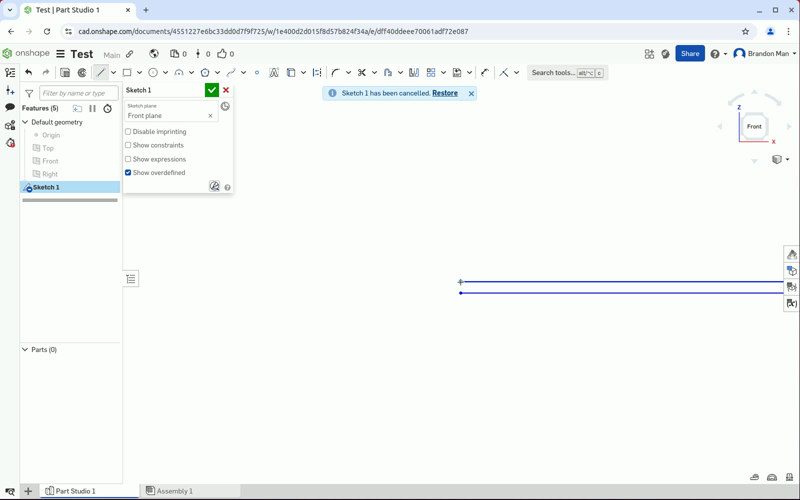
scroll(-6)
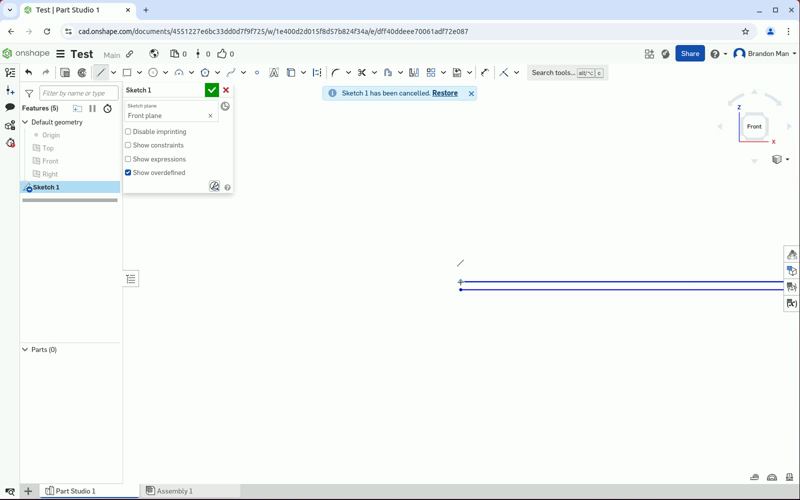
scroll(-6)
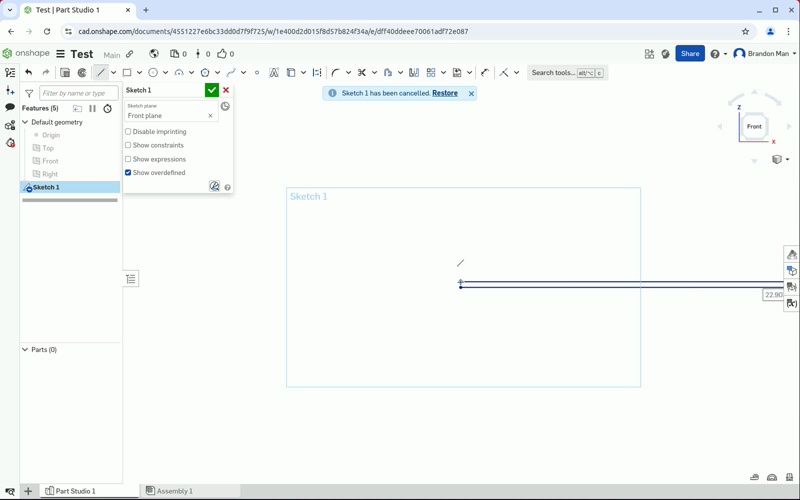
scroll(-6)
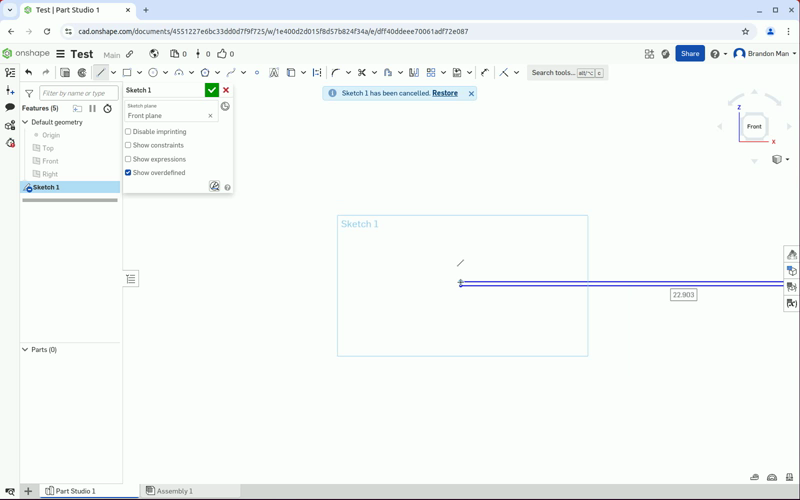
scroll(-6)
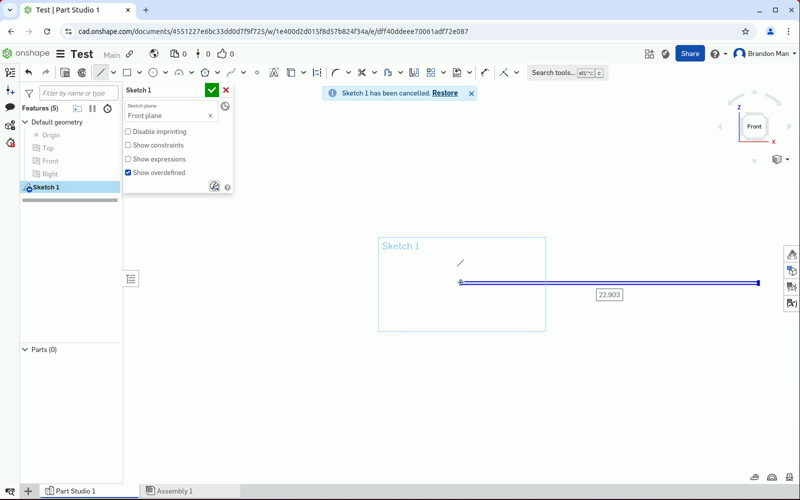
scroll(-6)
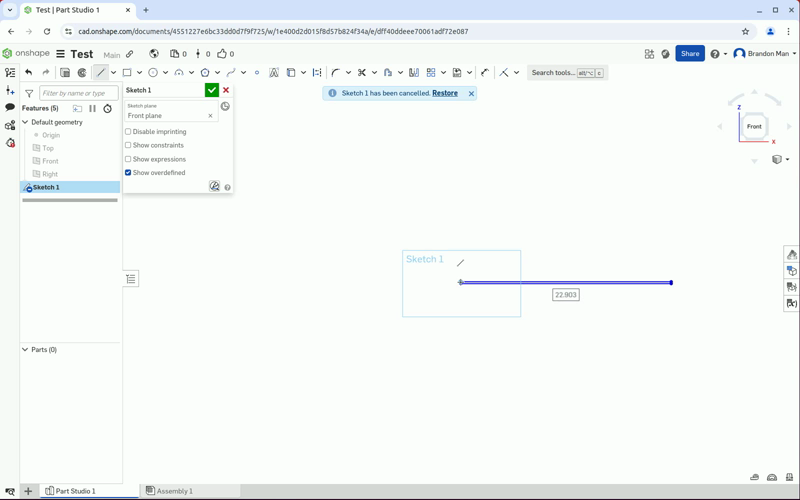
scroll(-6)
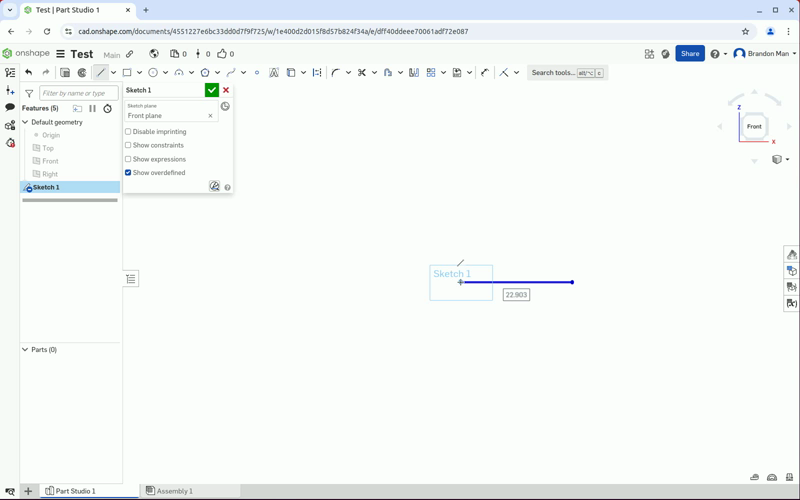
key_up(shift)
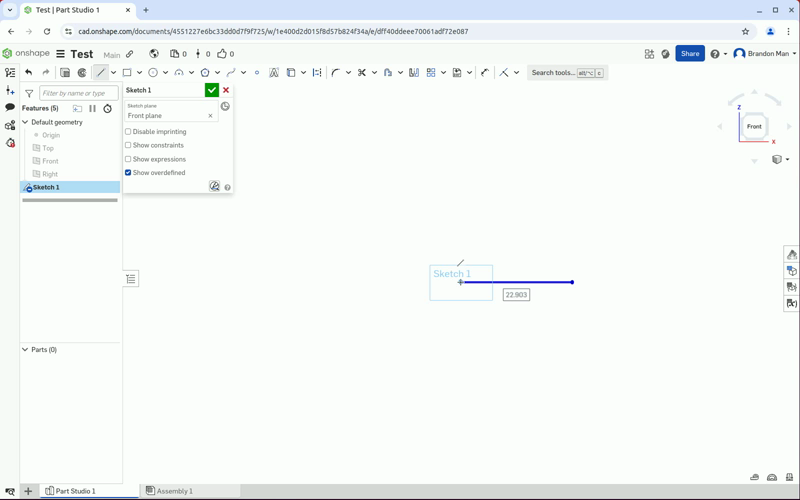
mouse_move(490, 281)
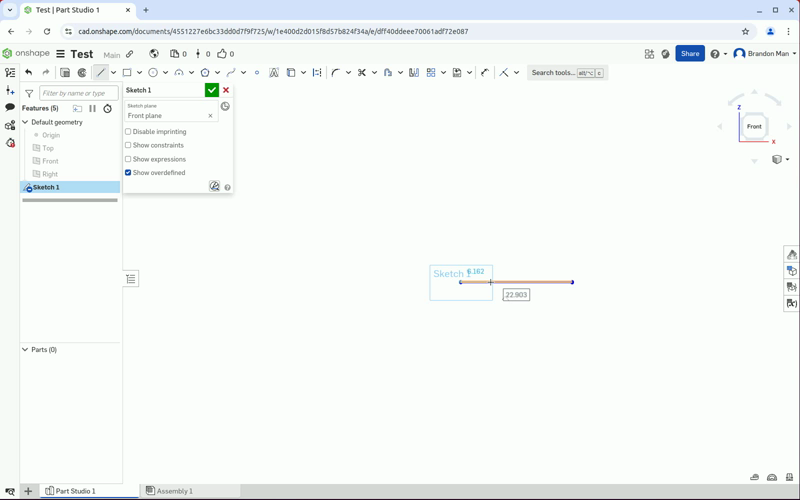
key_down(shift)
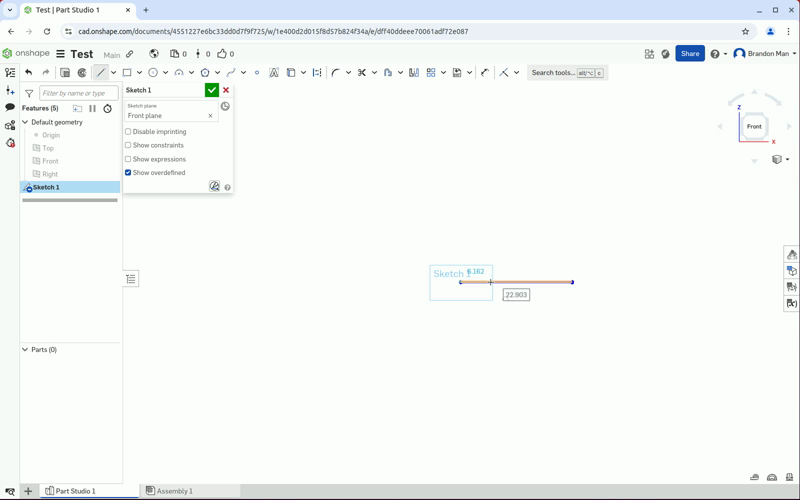
mouse_move(460, 282)
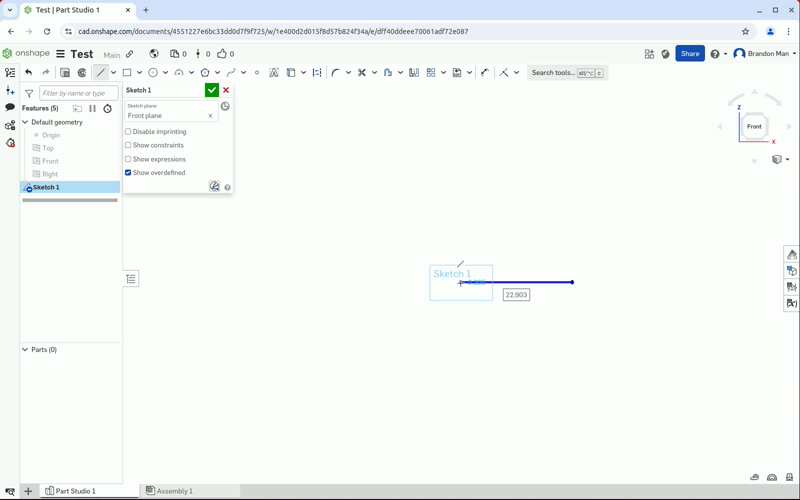
scroll(6)
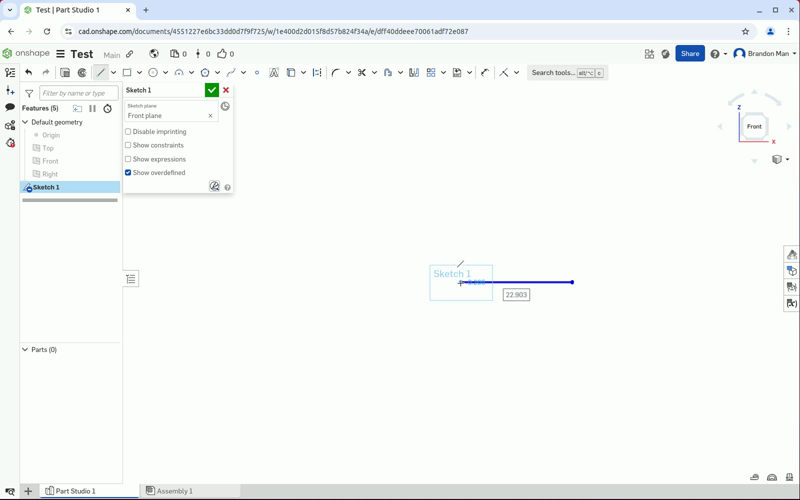
scroll(6)
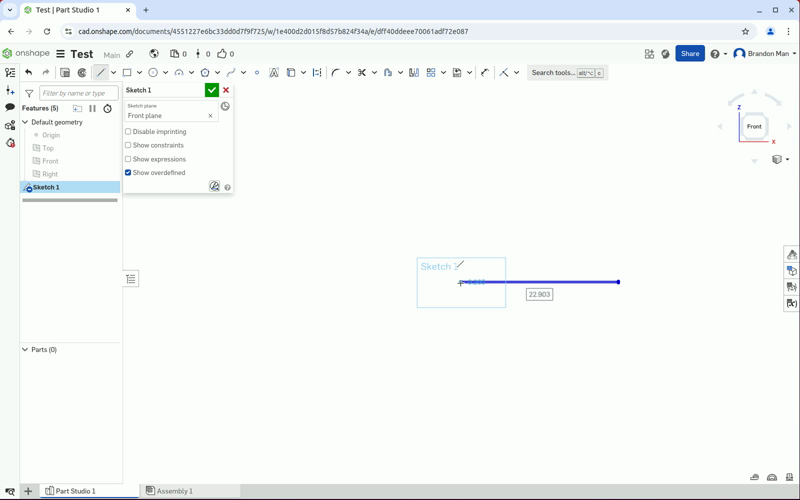
scroll(6)
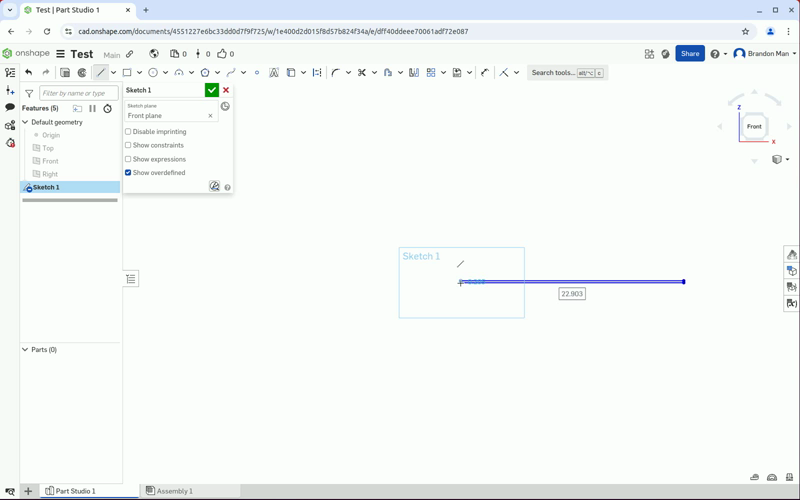
scroll(6)
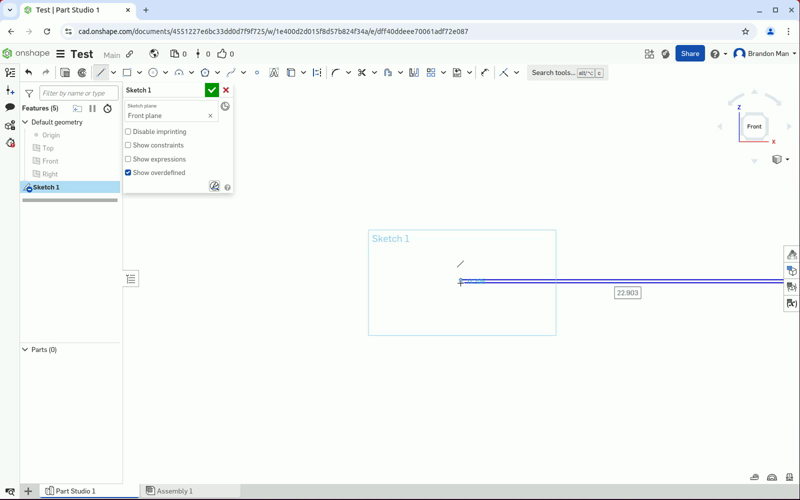
scroll(6)
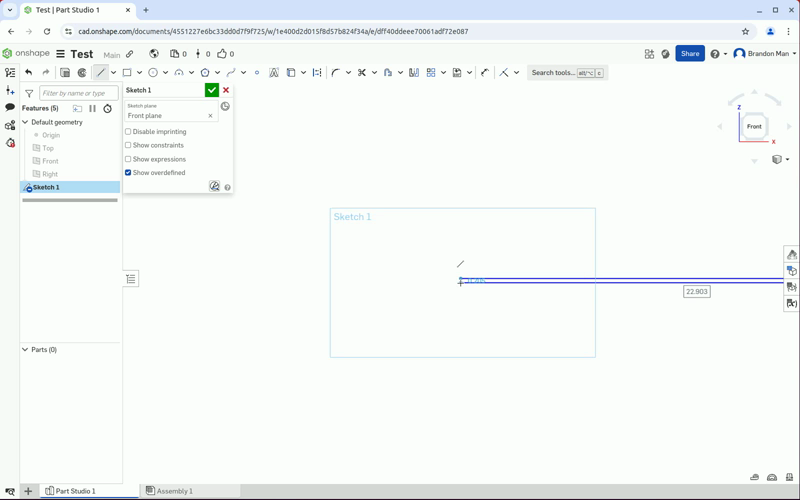
scroll(6)
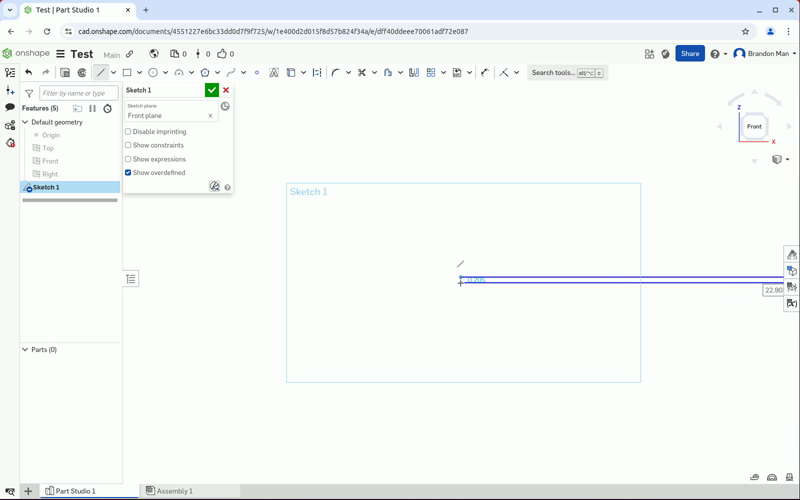
scroll(6)
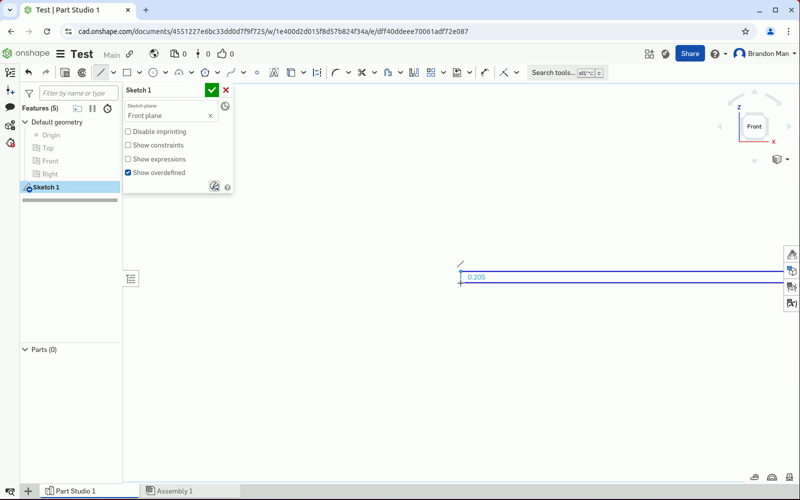
key_up(shift)
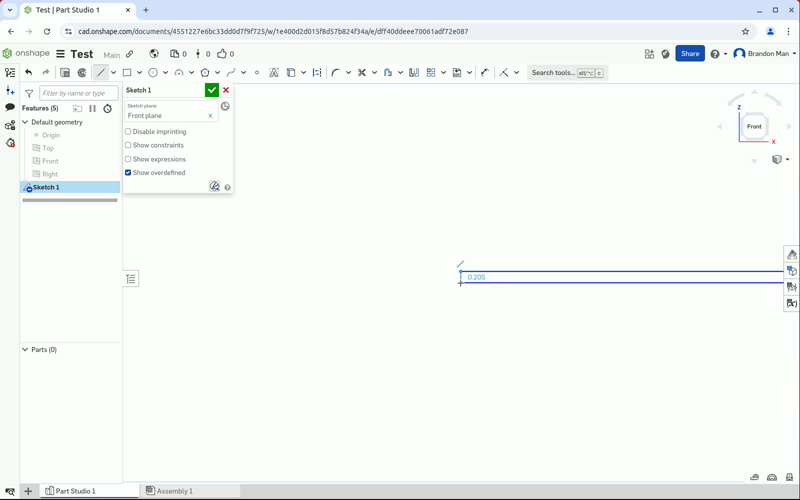
click(460, 282)
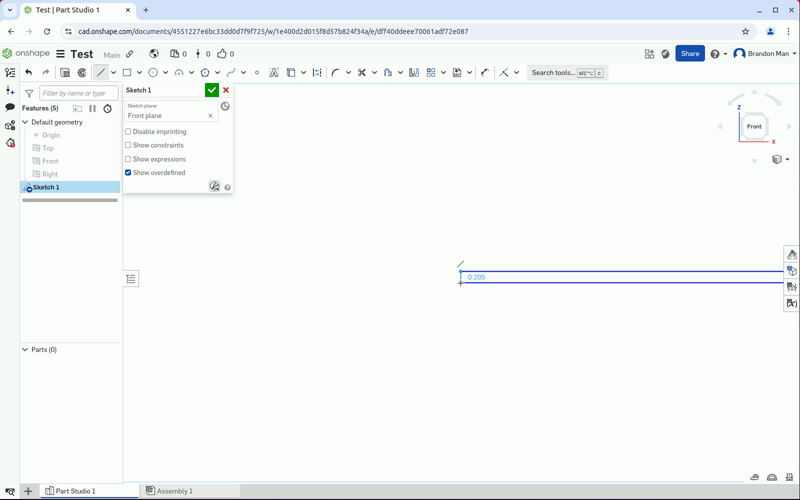
scroll(-6)
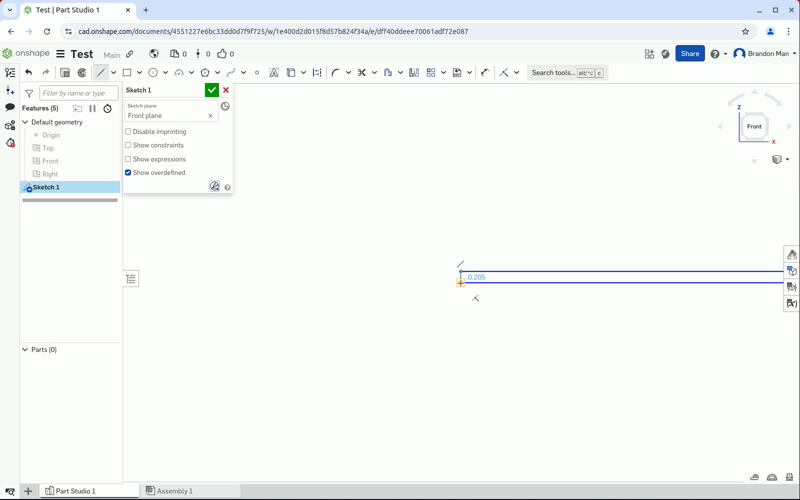
scroll(-6)
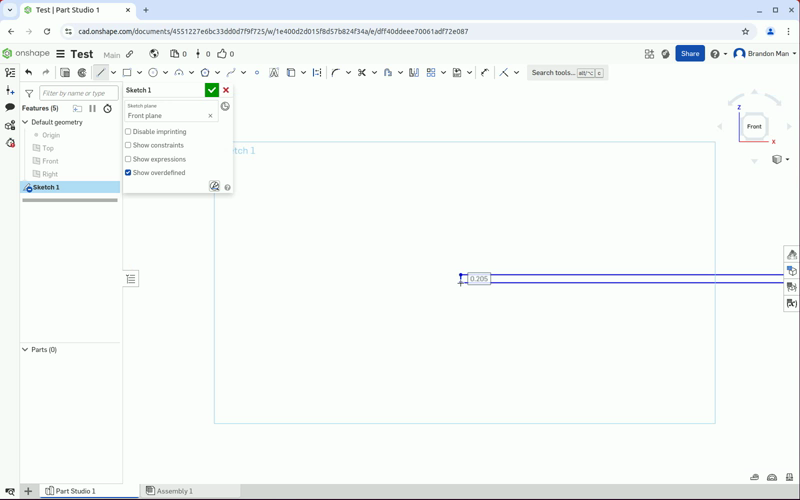
scroll(-6)
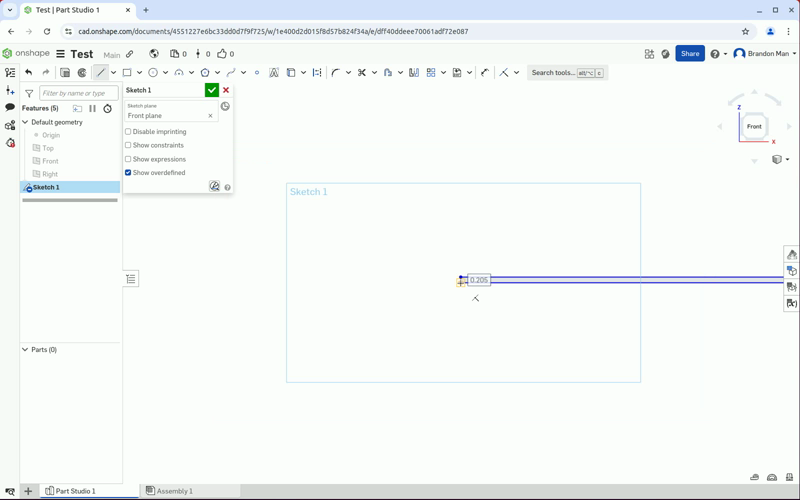
scroll(-6)
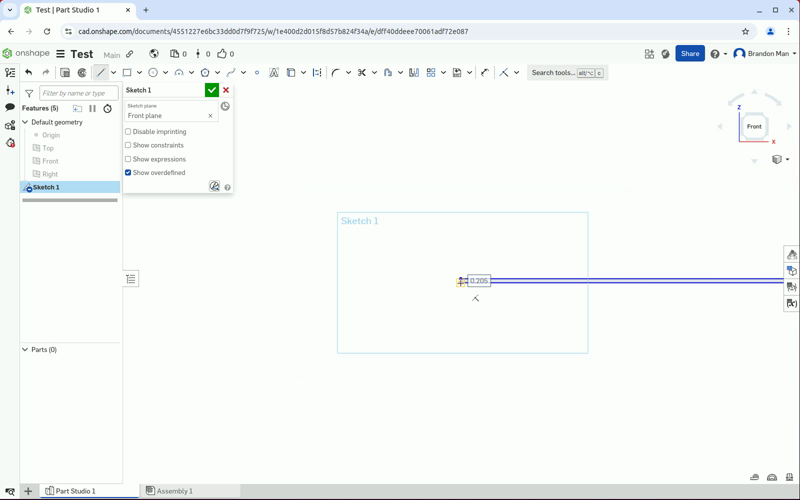
scroll(-6)
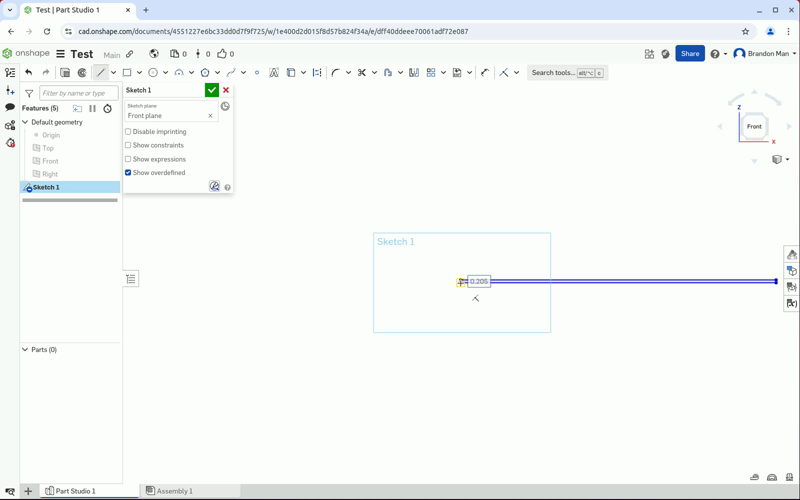
scroll(-6)
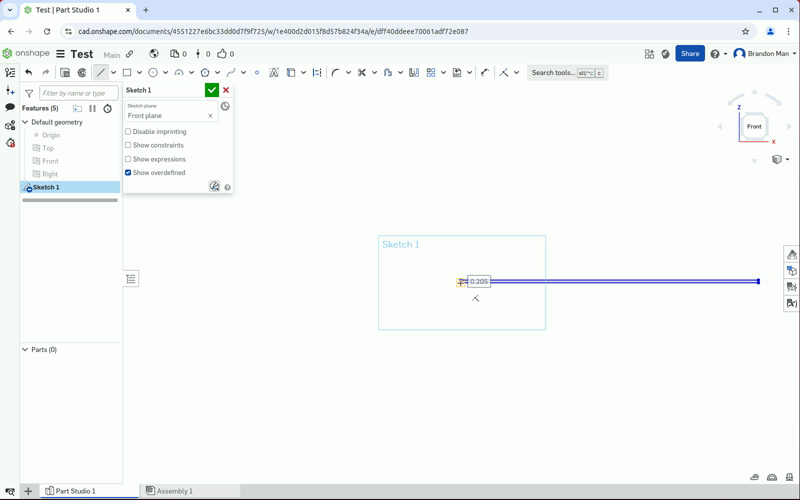
scroll(-6)
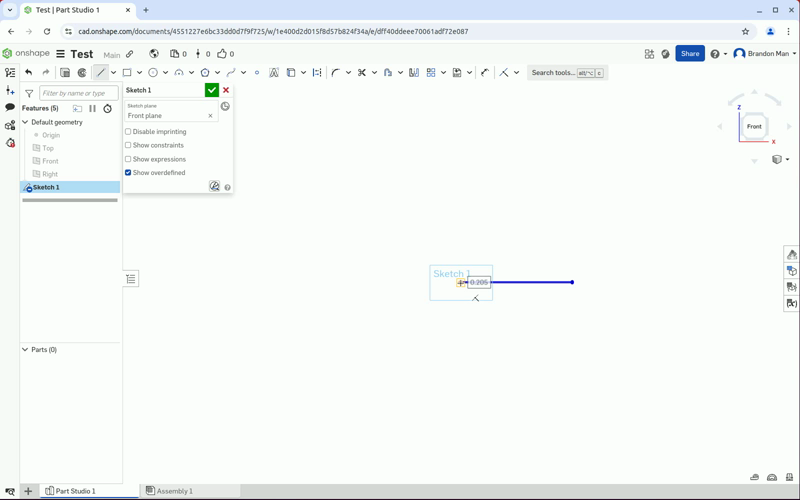
key(esc)
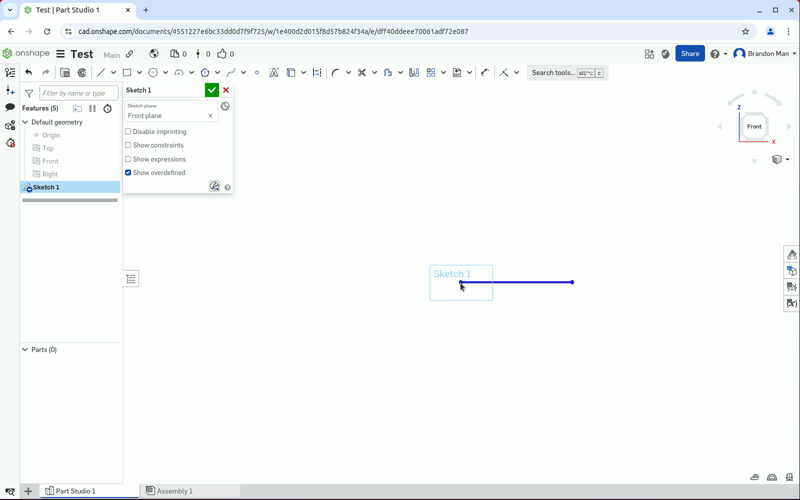
mouse_move(462, 282)
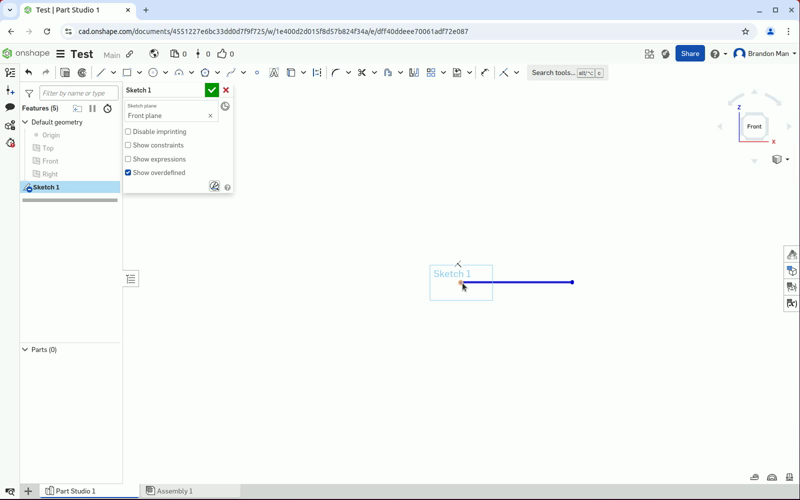
scroll(6)
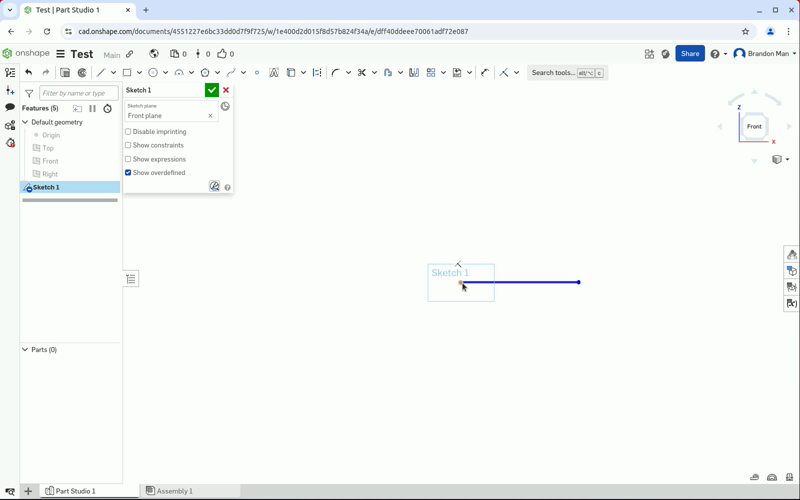
scroll(6)
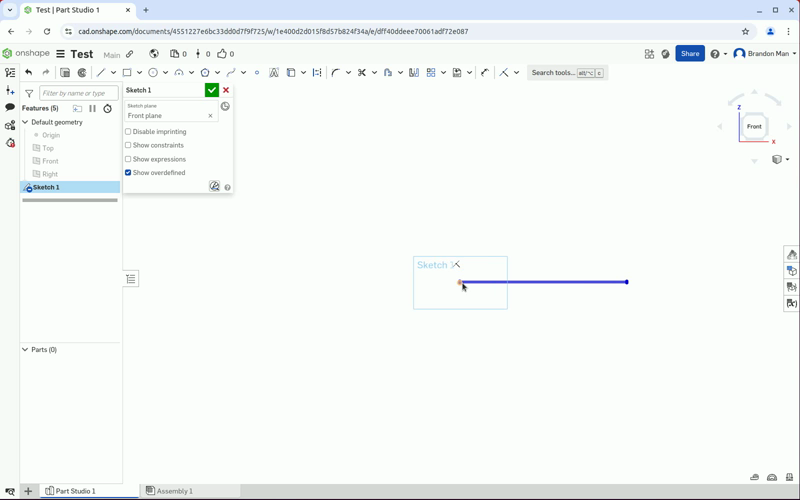
scroll(6)
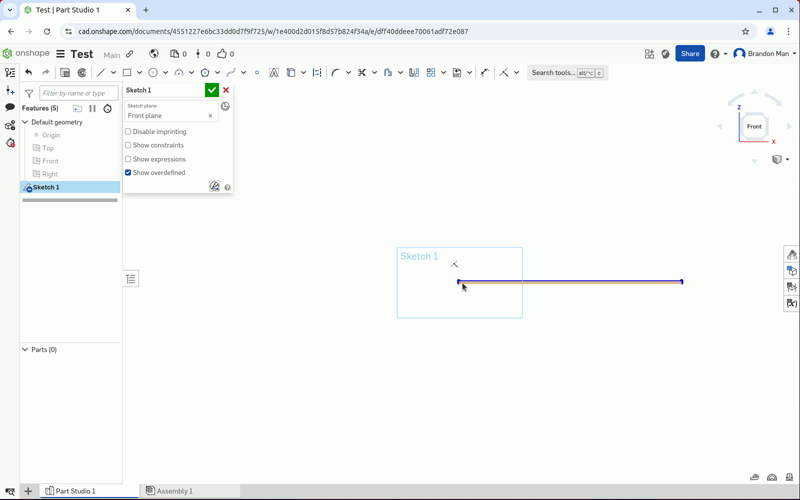
scroll(6)
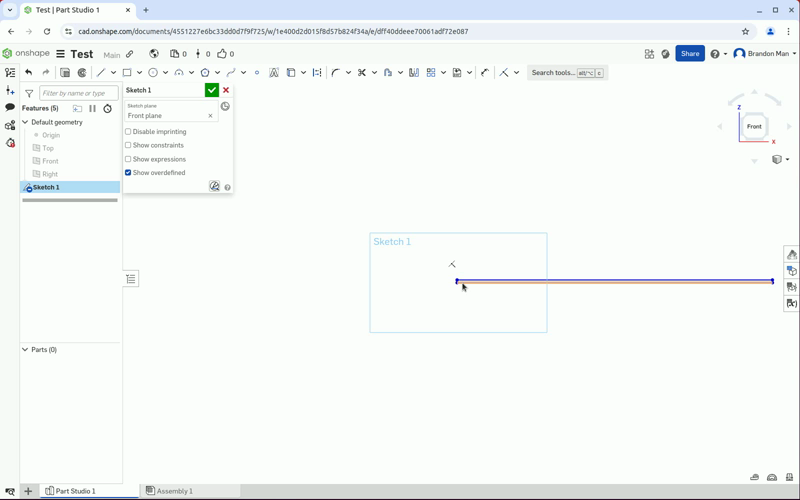
scroll(6)
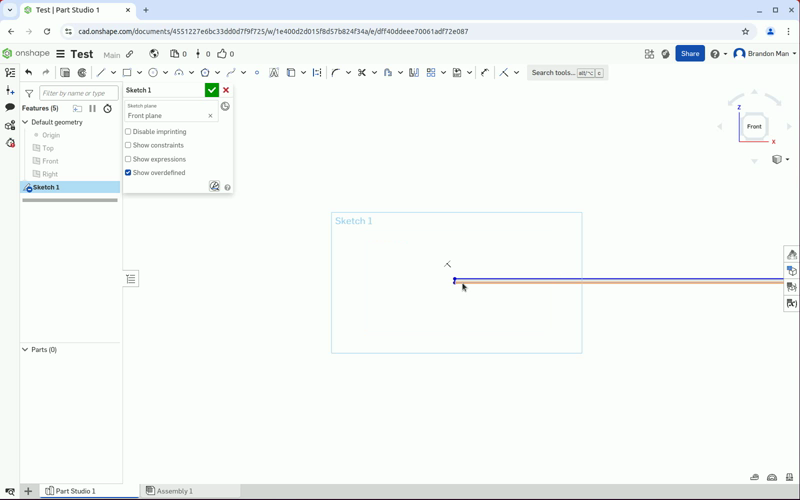
scroll(6)
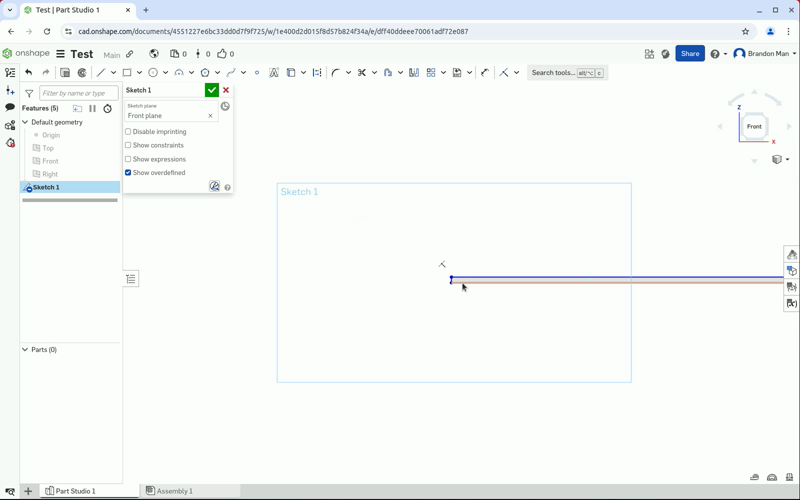
scroll(6)
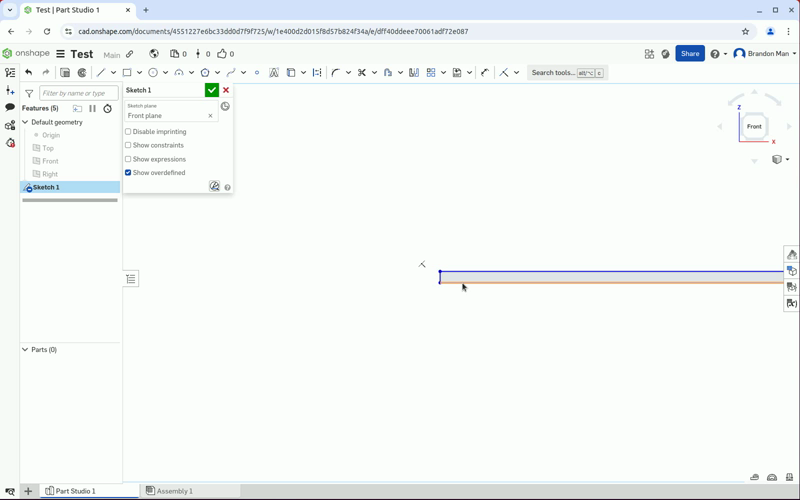
click(462, 282)
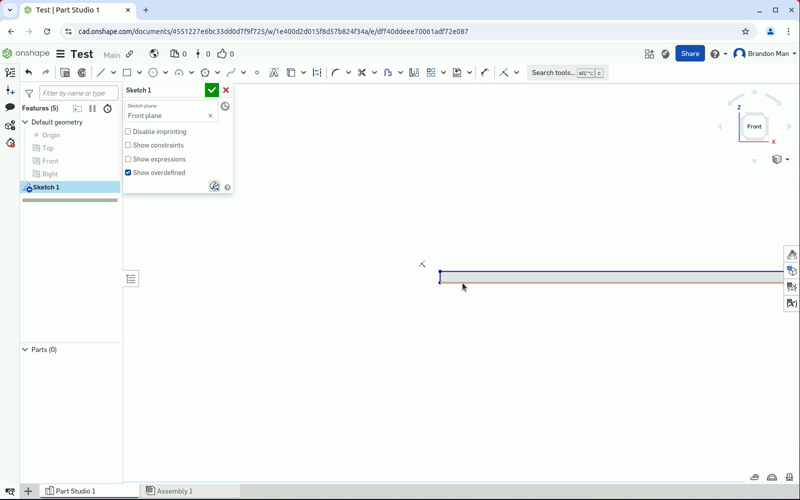
scroll(-6)
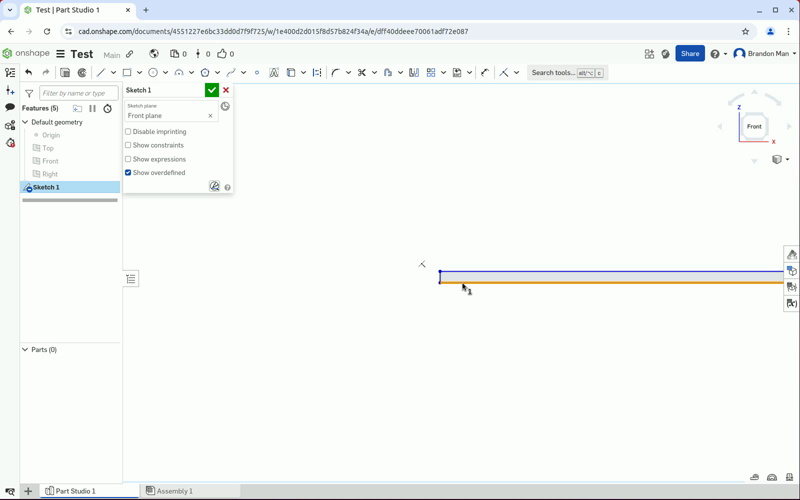
scroll(-6)
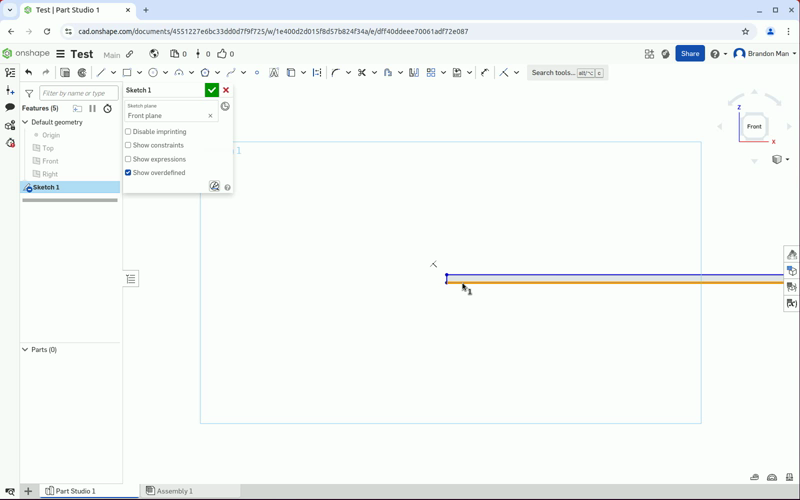
scroll(-6)
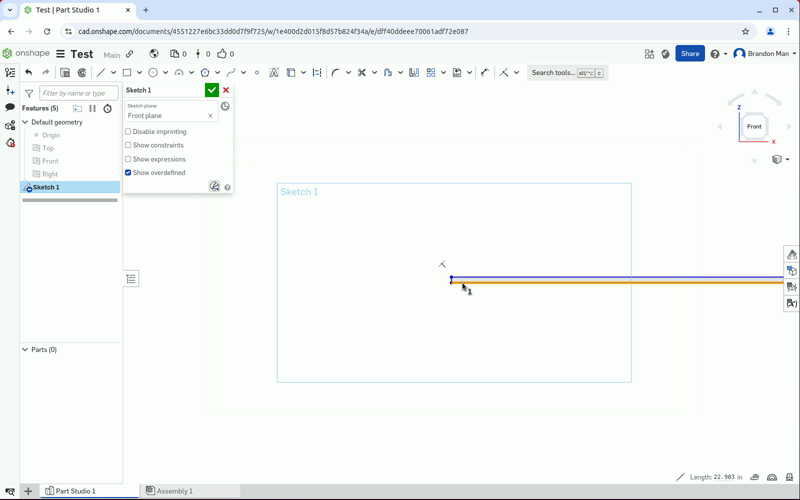
scroll(-6)
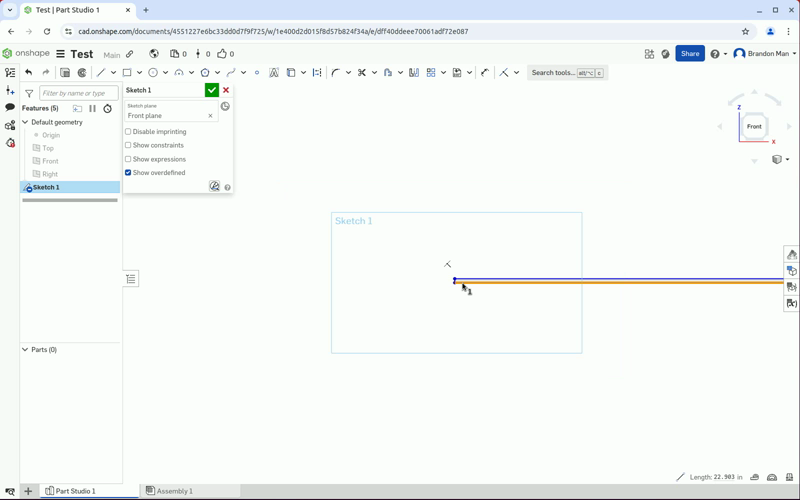
scroll(-6)
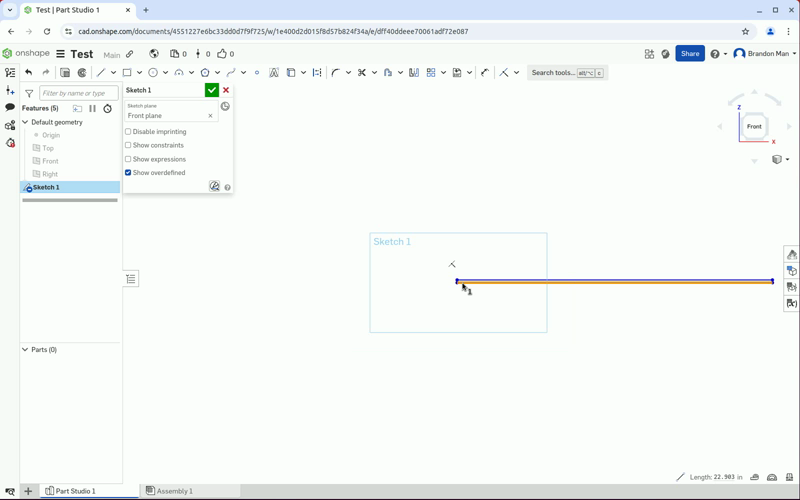
scroll(-6)
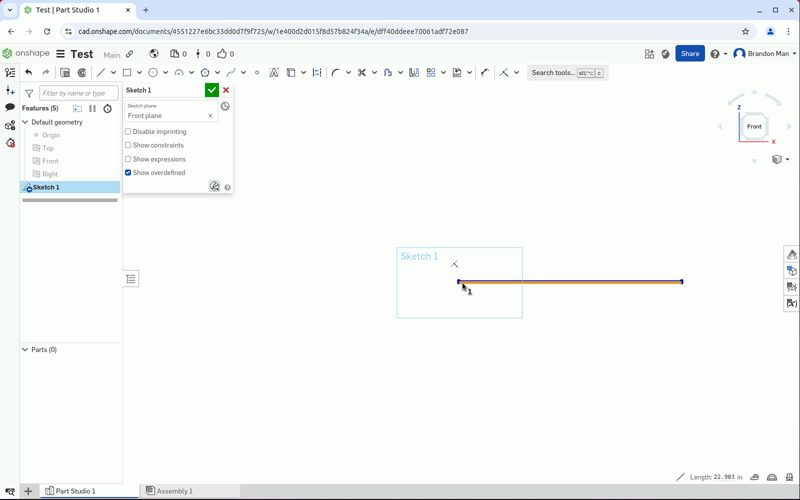
scroll(-6)
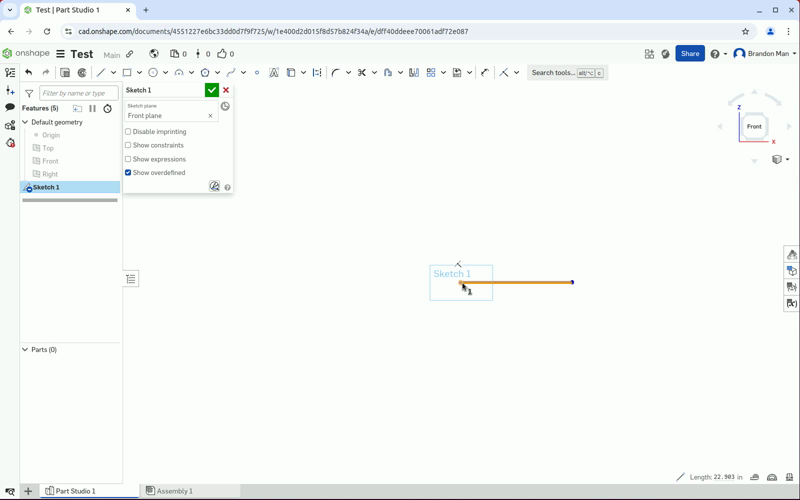
mouse_move(73, 352)
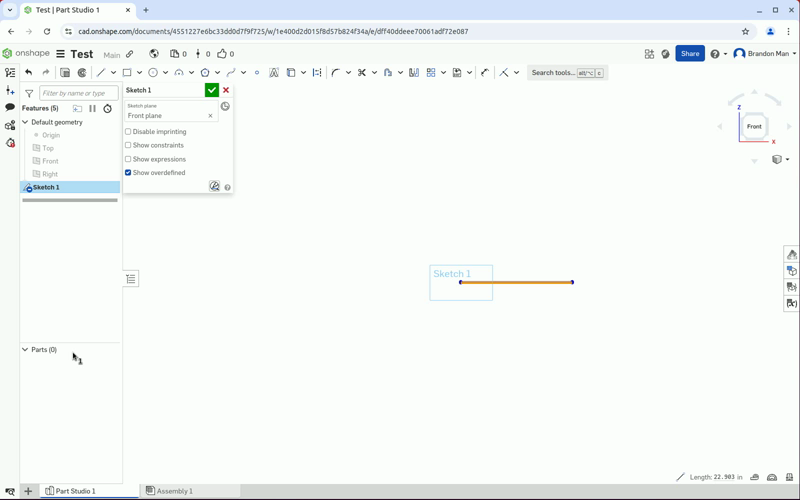
key(shift+y)
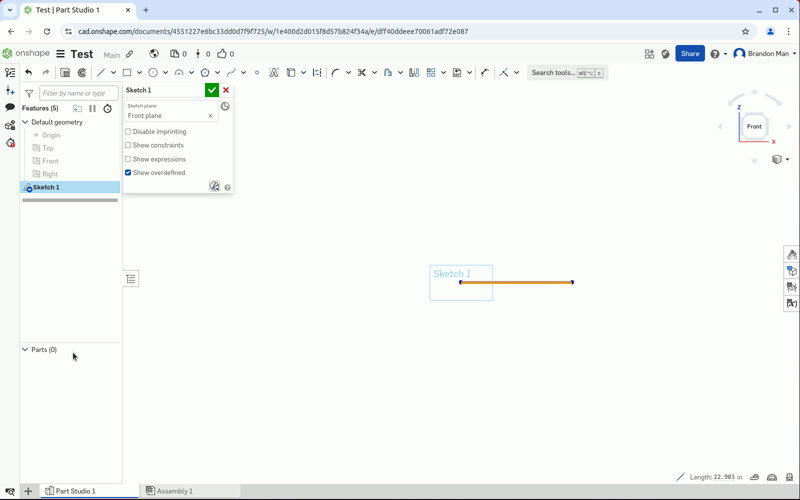
key(shift+e)
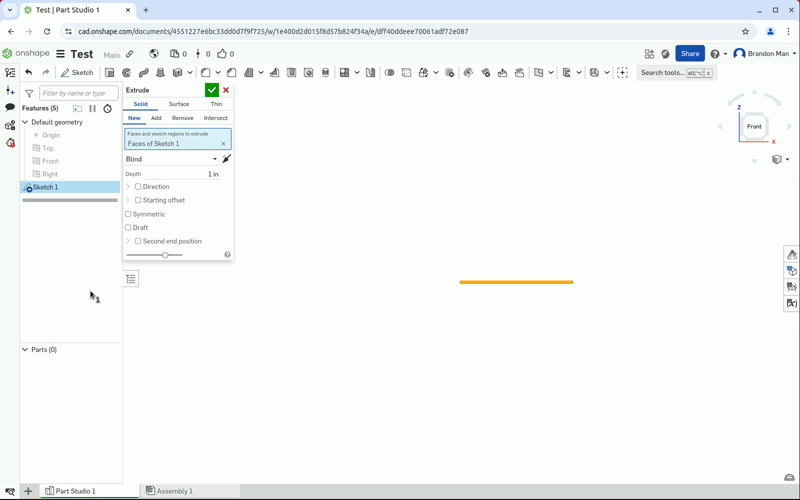
mouse_move(143, 106)
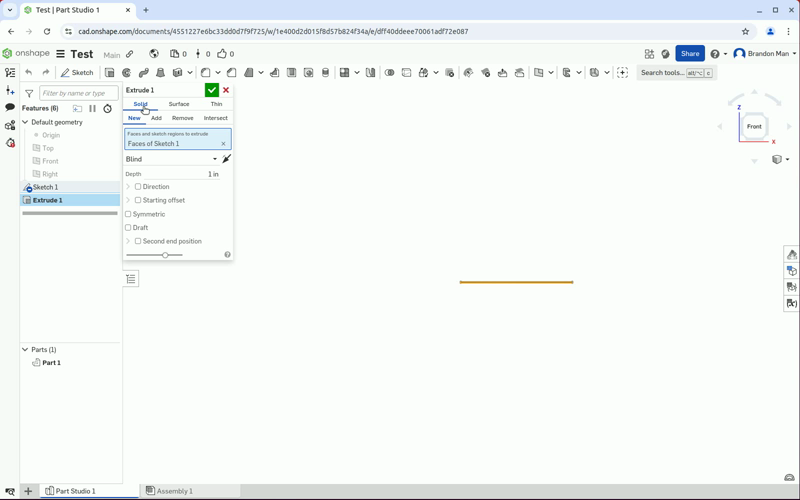
click(143, 106)
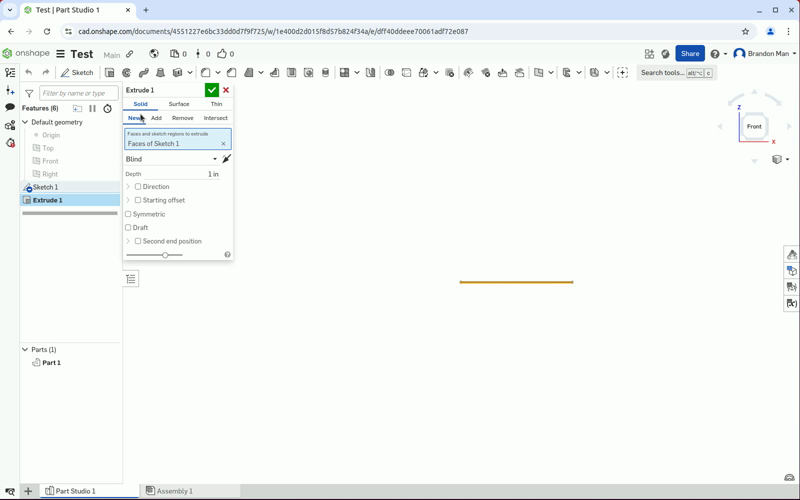
mouse_move(137, 120)
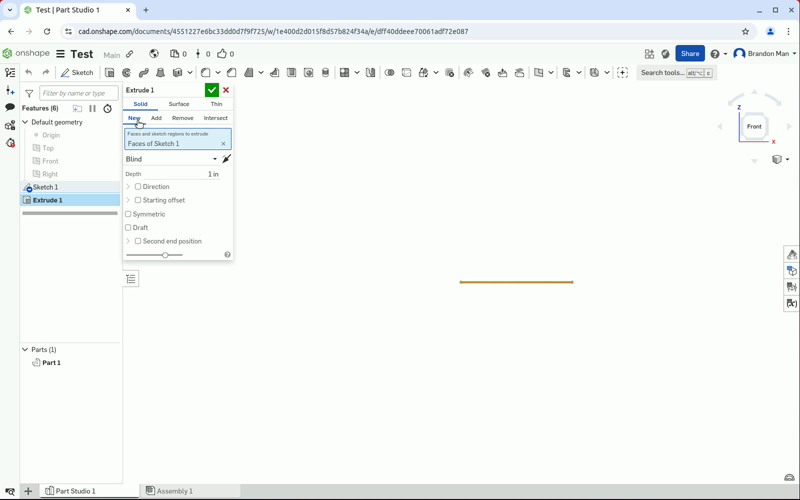
click(137, 120)
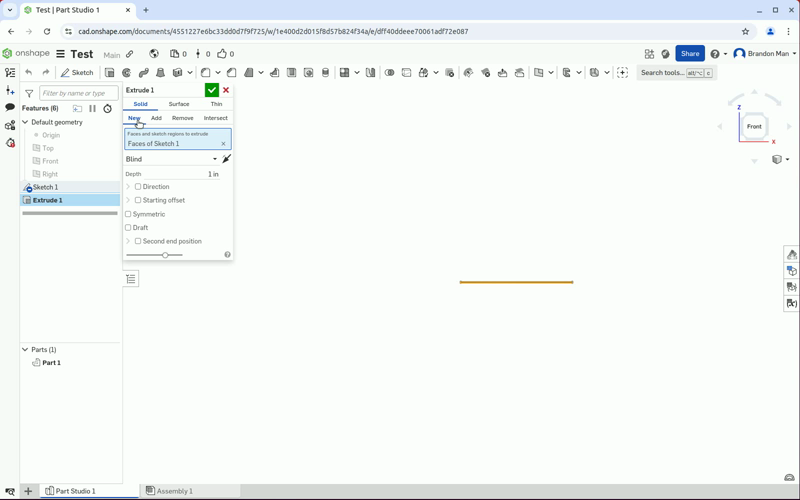
key(tab, 4)
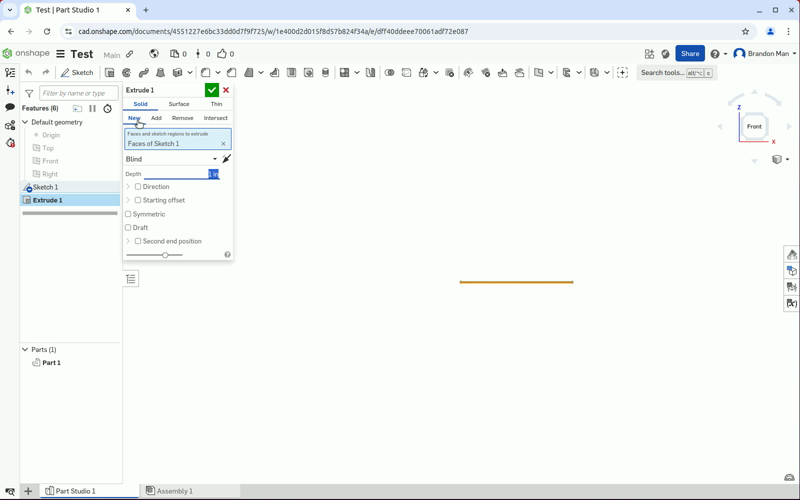
text(11.313)
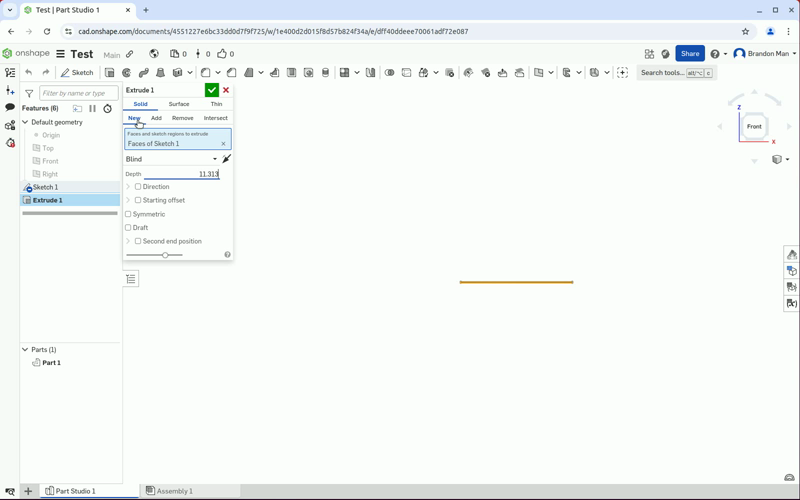
key(enter)
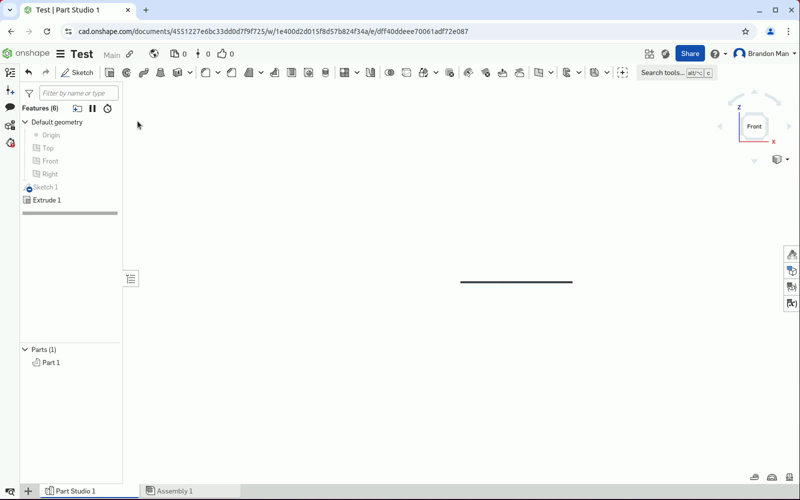
key(shift+h)
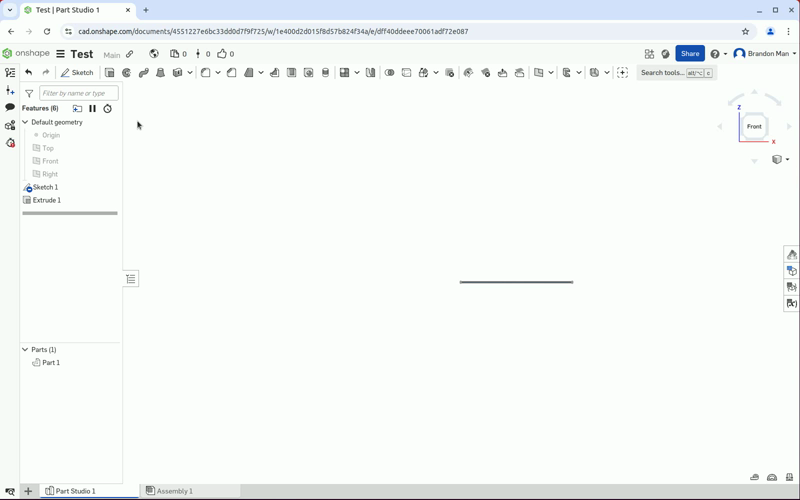
key(shift+h)
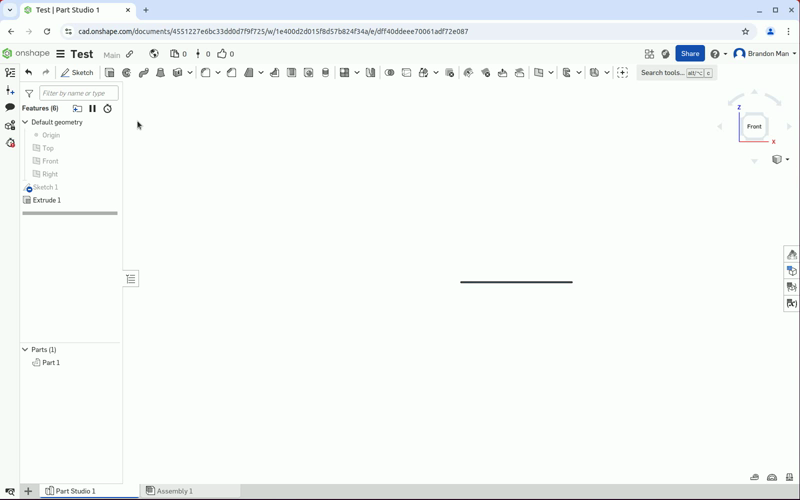
mouse_move(73, 189)
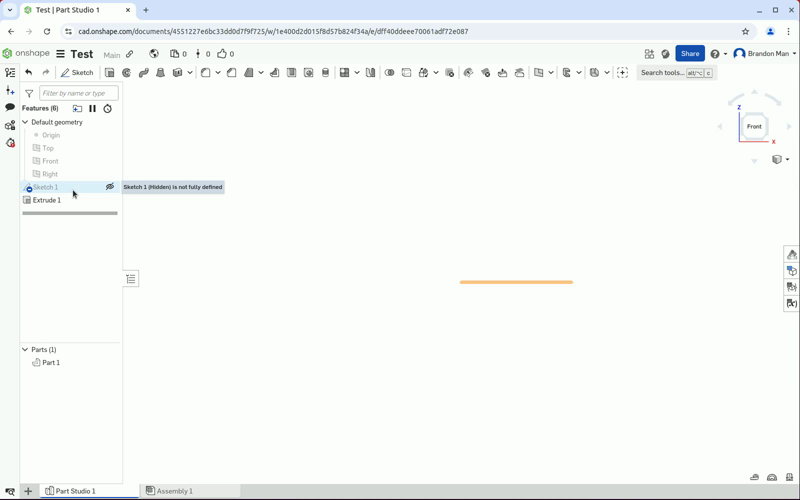
click(73, 189)
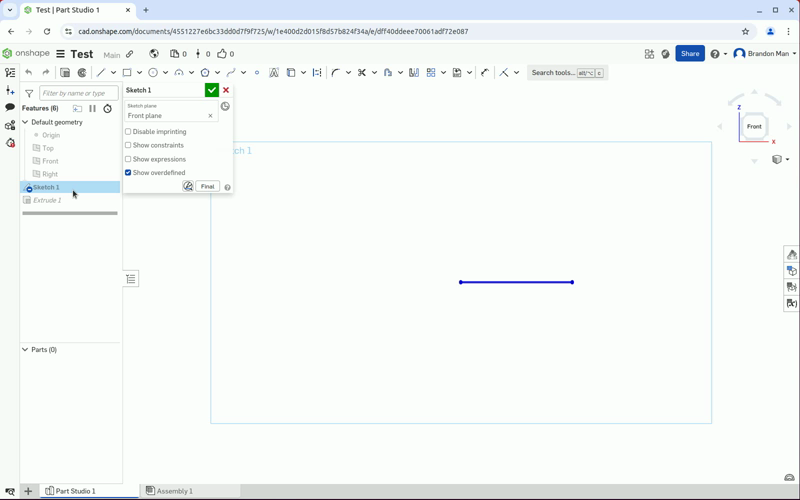
mouse_move(229, 92)
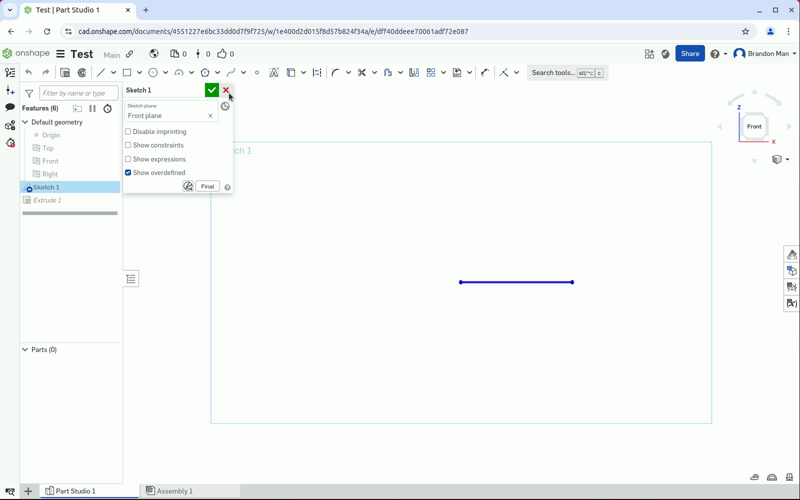
click(229, 92)
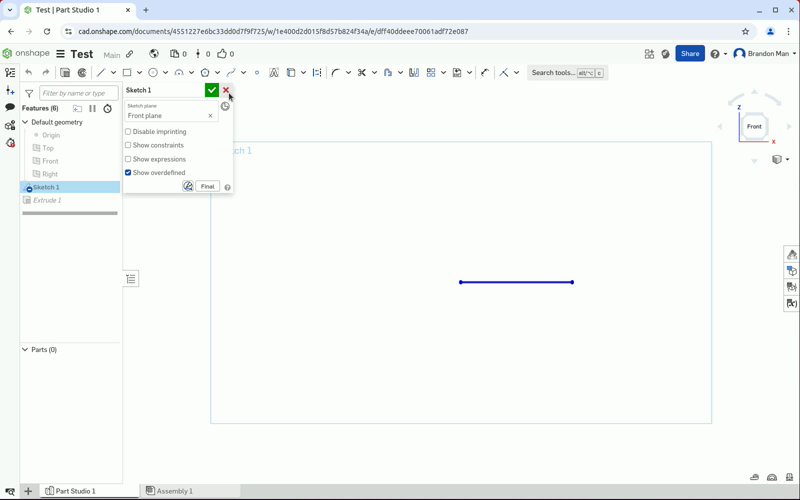
key(shift+s)
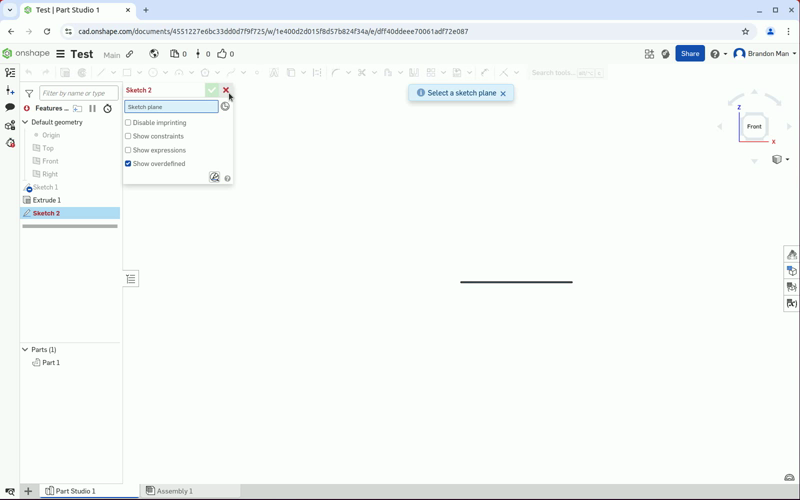
mouse_move(73, 163)
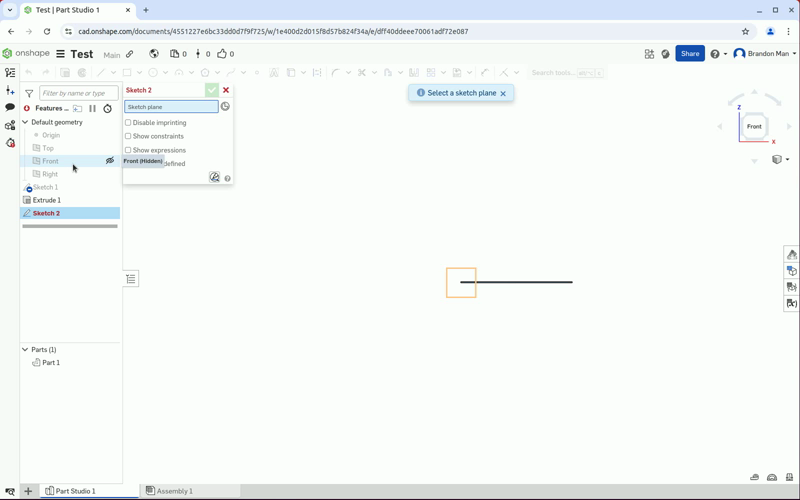
click(73, 163)
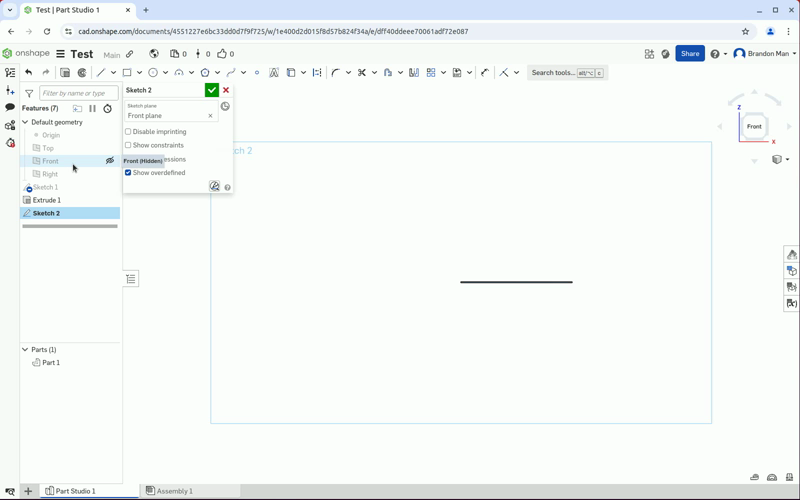
mouse_move(73, 352)
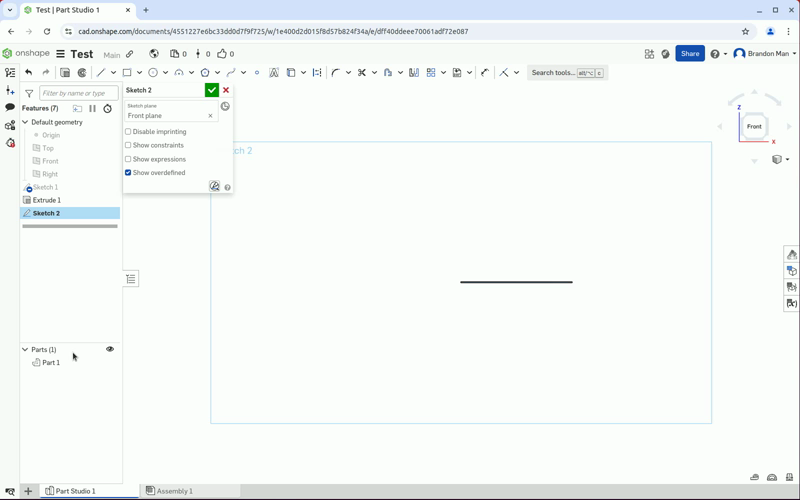
key(y)
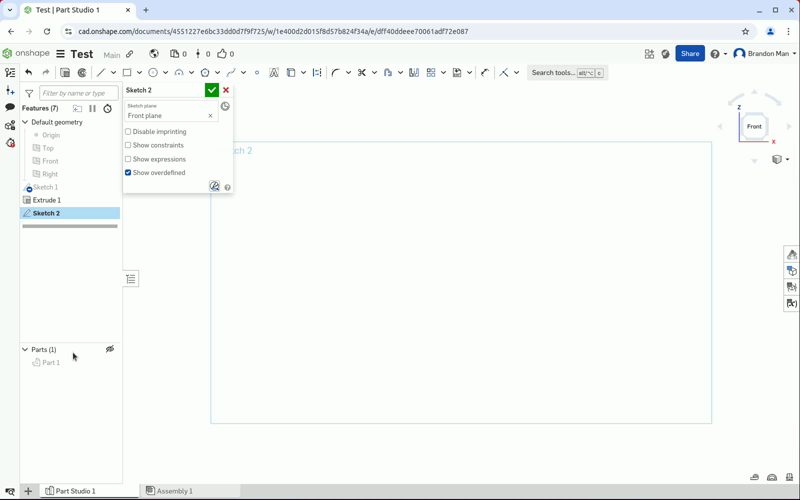
key(l)
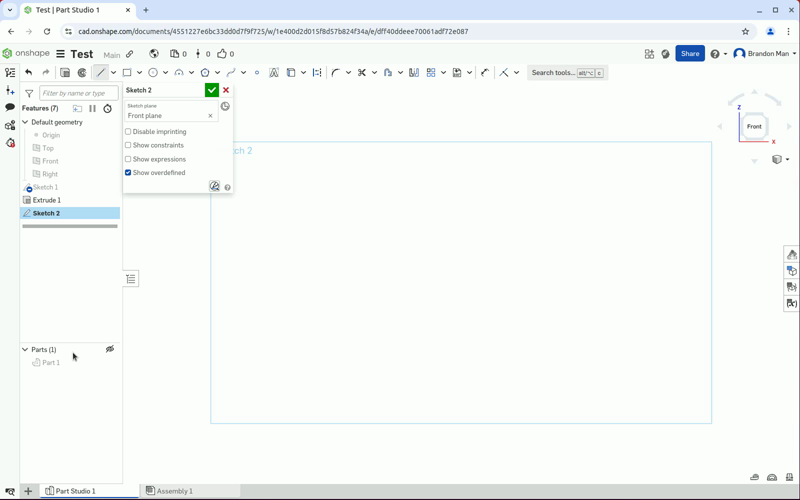
key_down(shift)
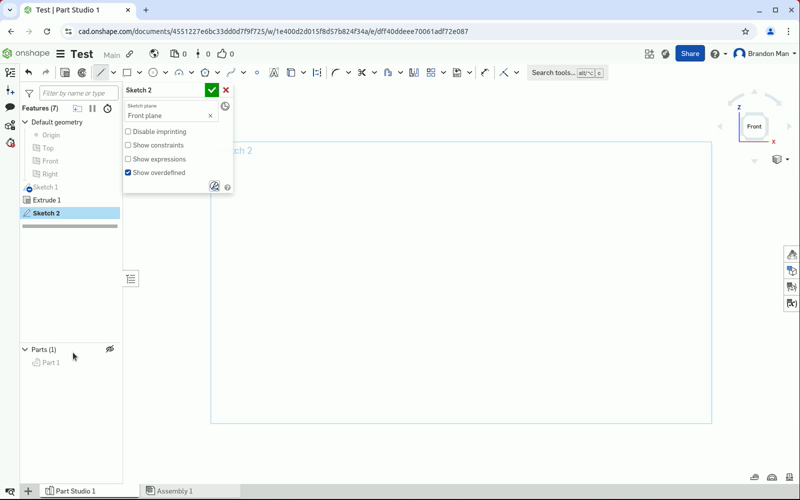
mouse_move(459, 282)
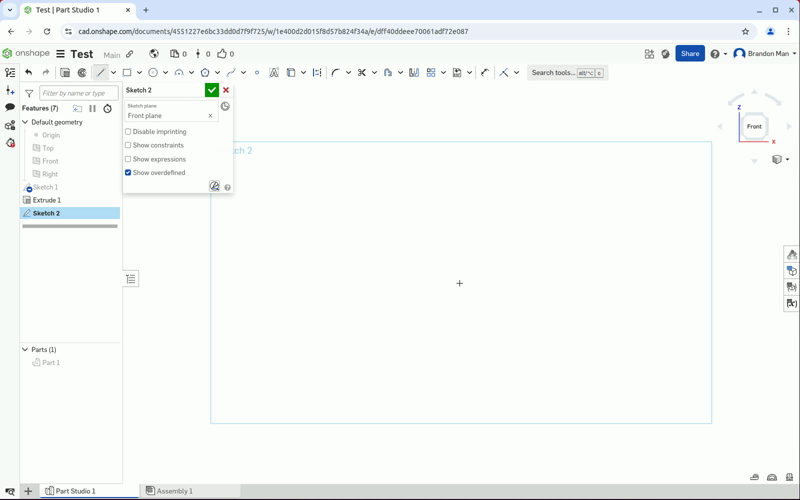
click(459, 282)
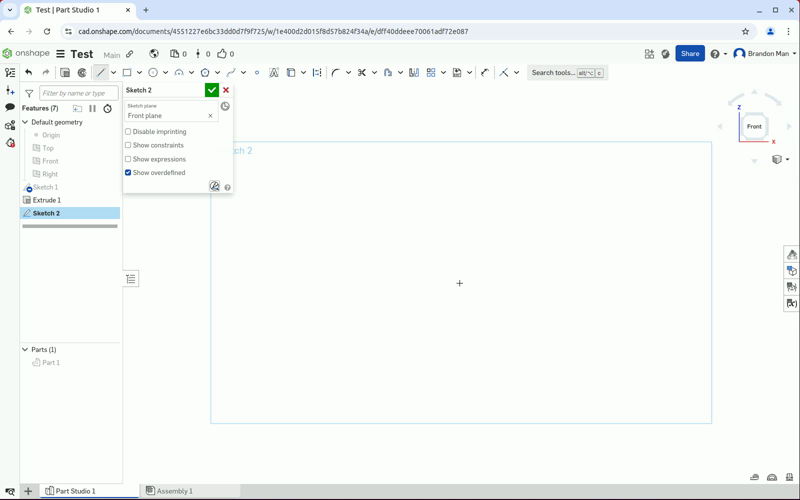
key_up(shift)
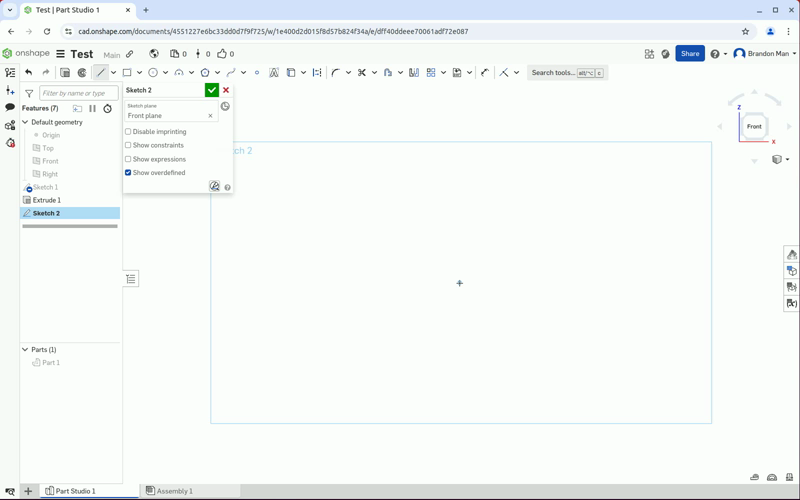
key_down(shift)
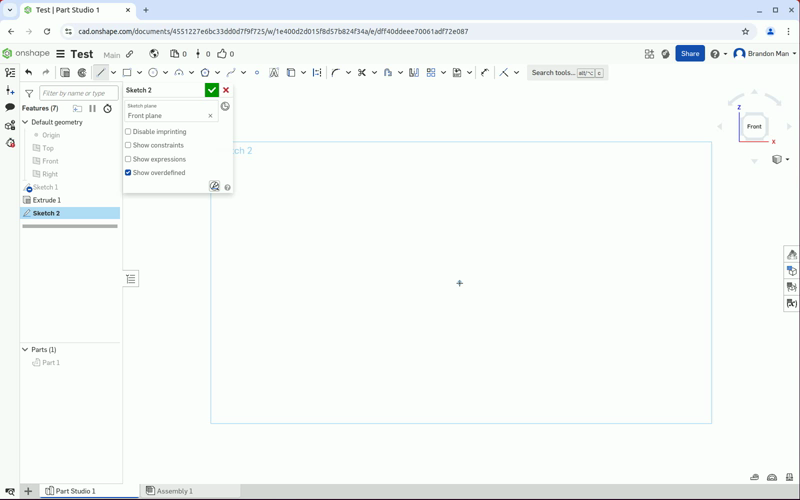
mouse_move(489, 282)
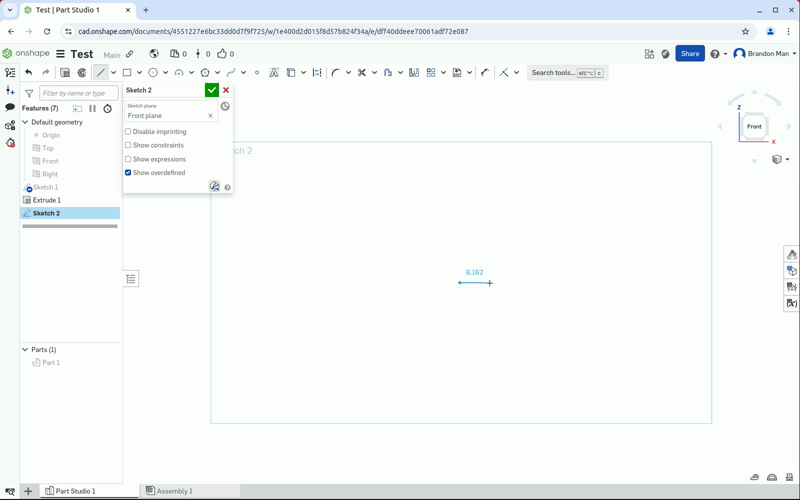
mouse_move(461, 282)
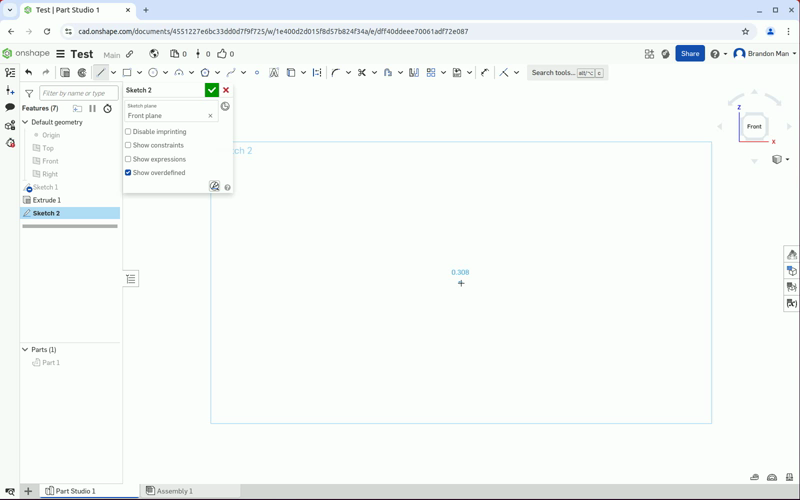
scroll(6)
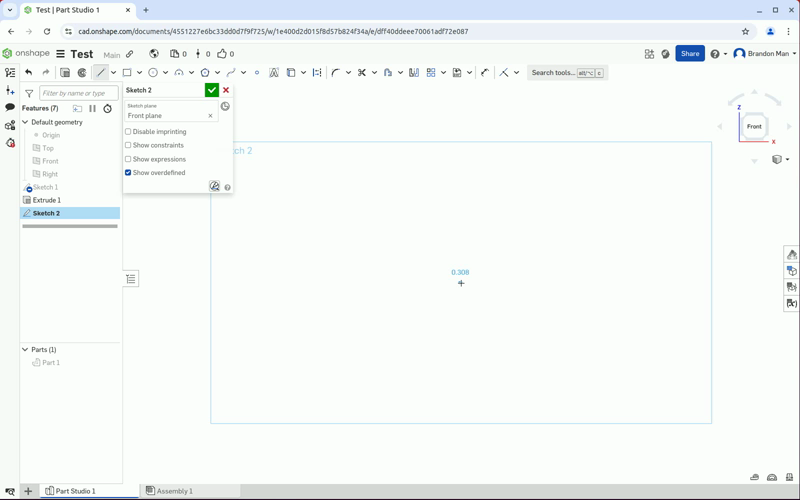
scroll(6)
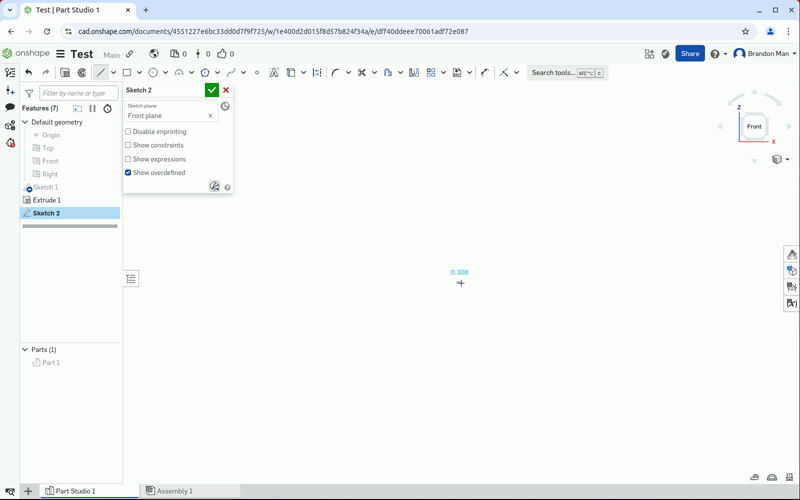
scroll(6)
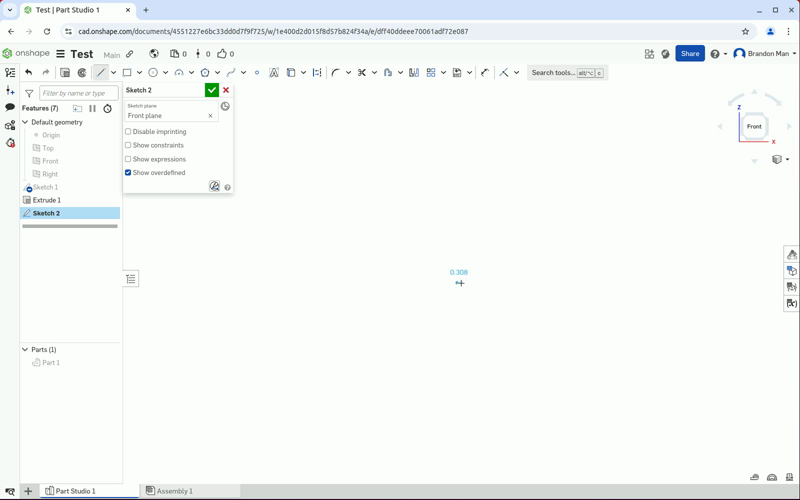
scroll(6)
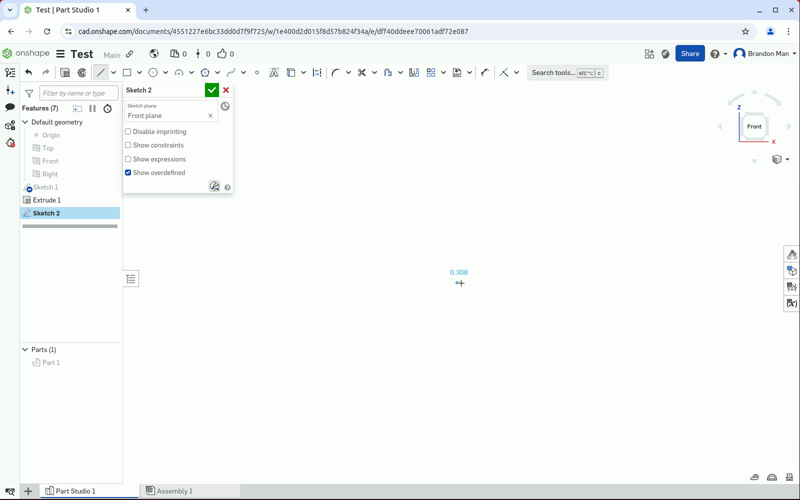
scroll(6)
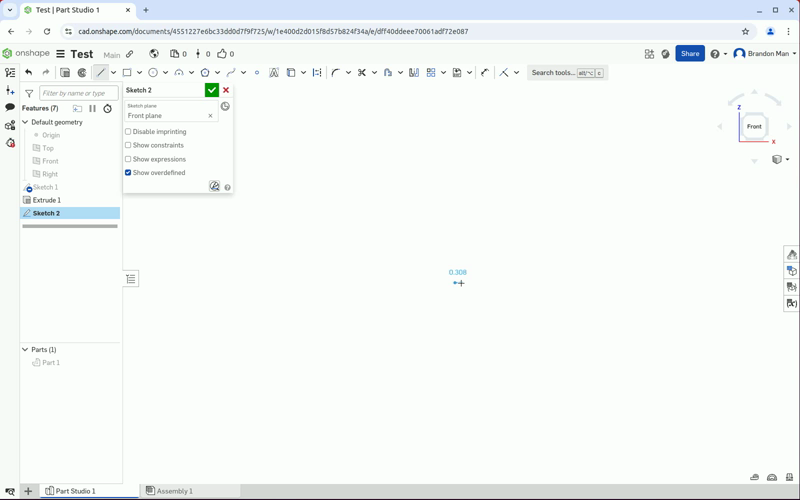
scroll(6)
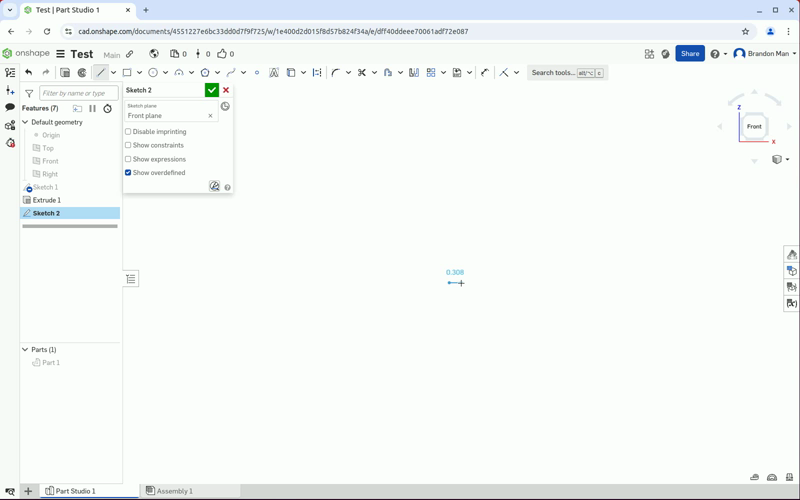
scroll(6)
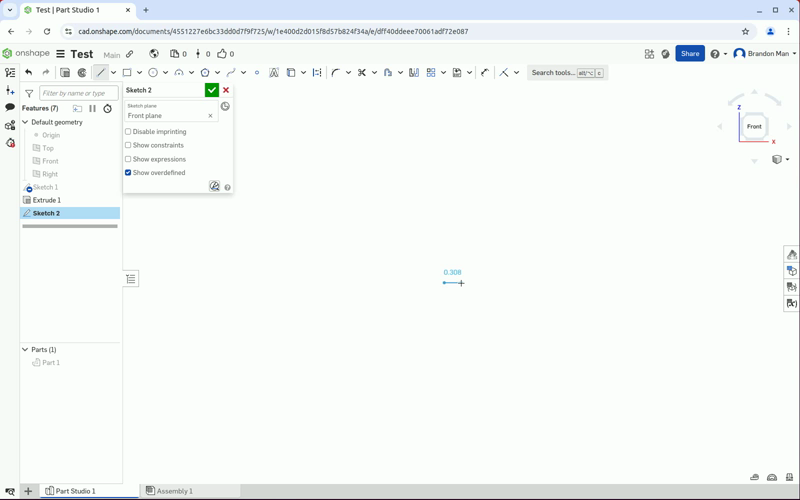
click(461, 282)
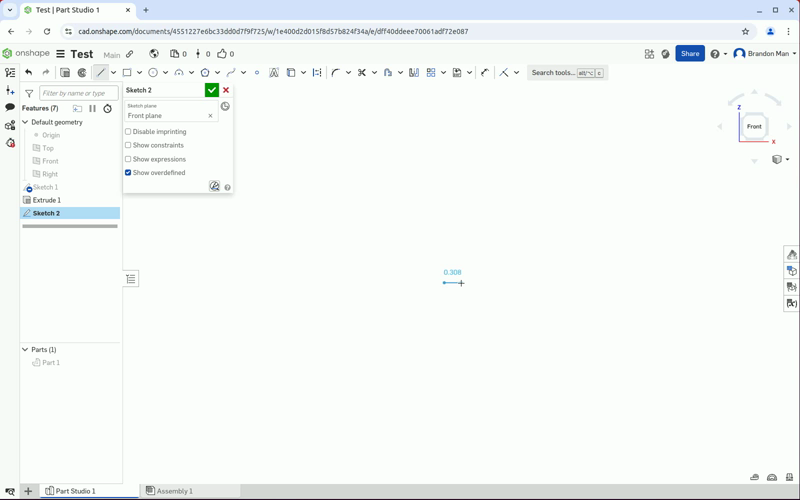
scroll(-6)
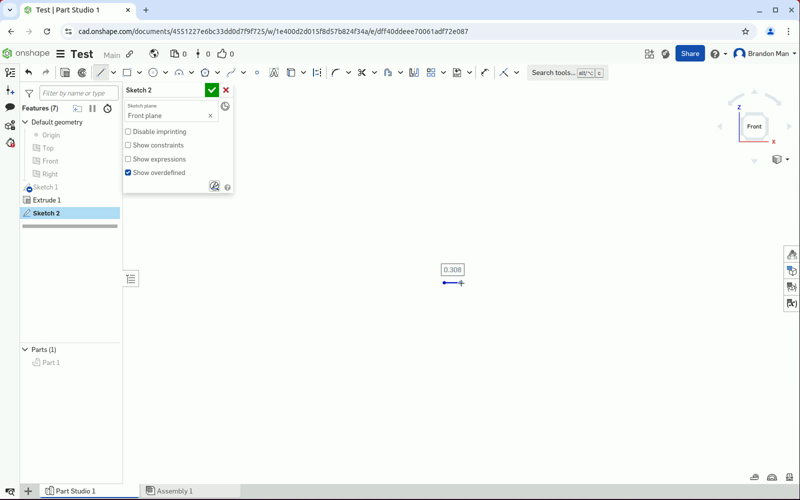
scroll(-6)
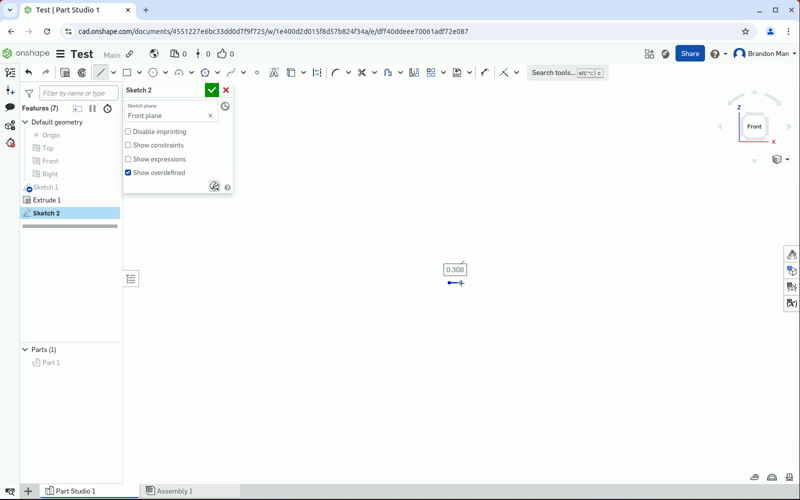
scroll(-6)
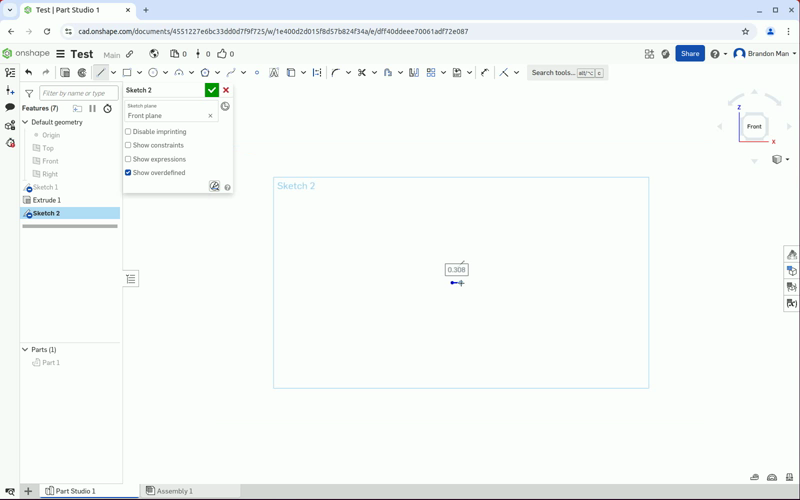
scroll(-6)
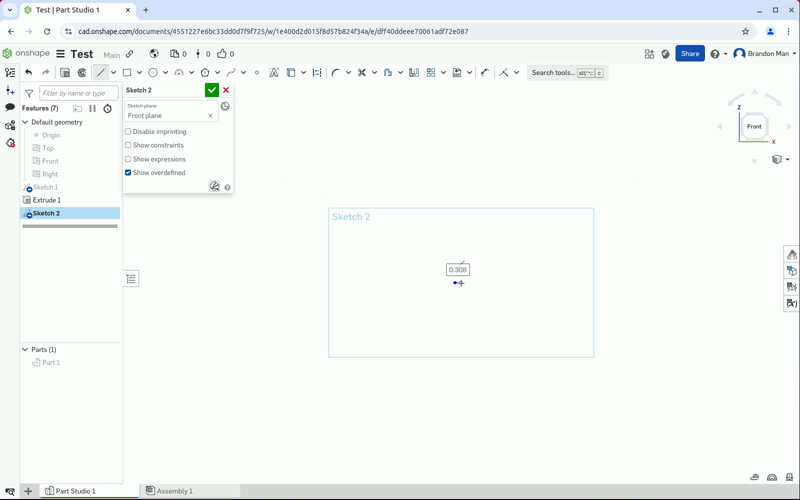
scroll(-6)
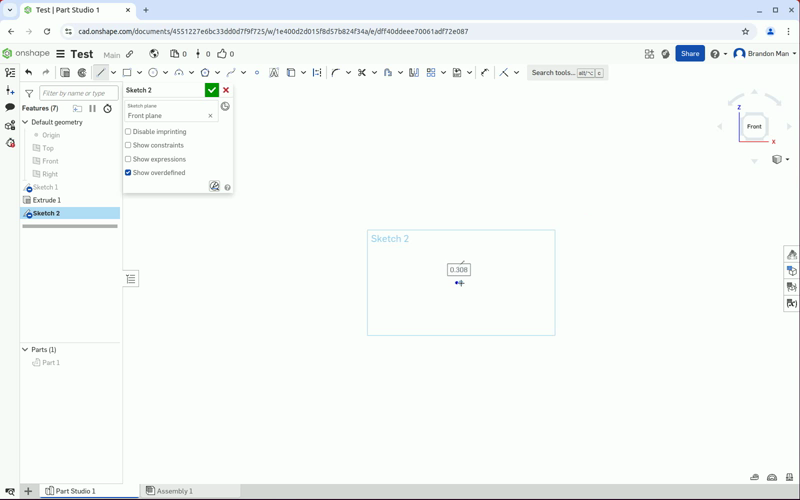
scroll(-6)
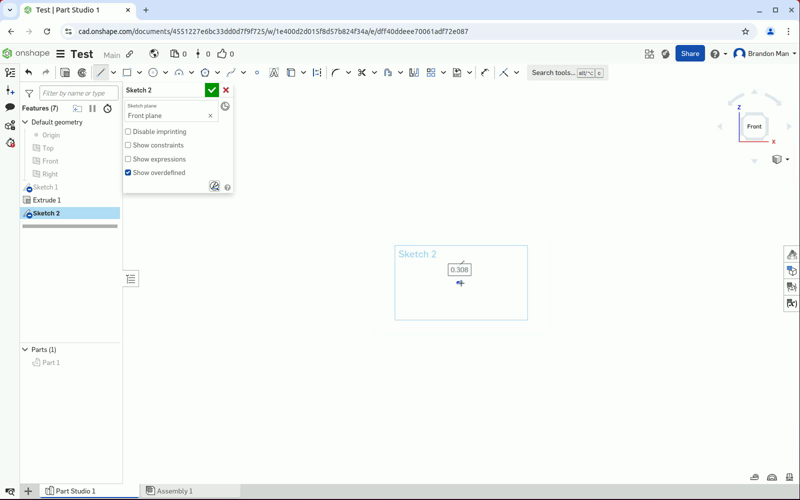
scroll(-6)
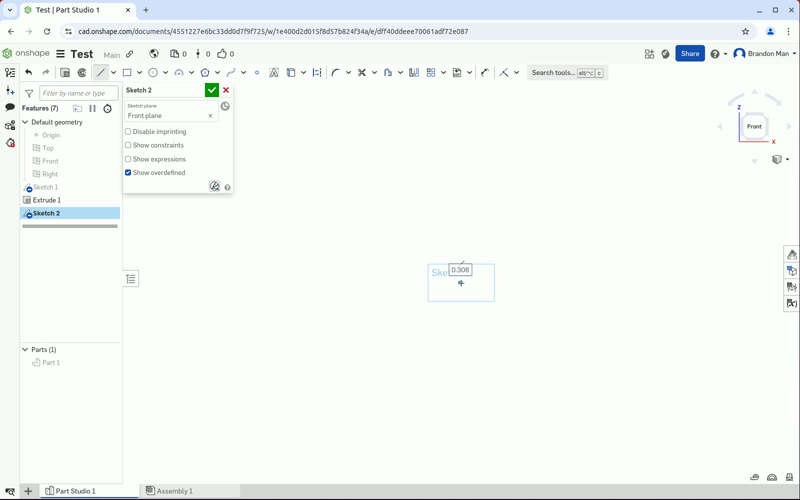
key_up(shift)
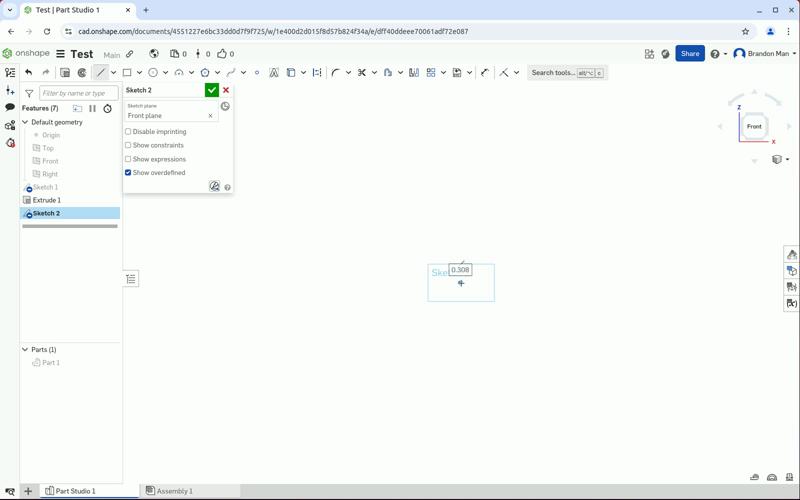
key_down(shift)
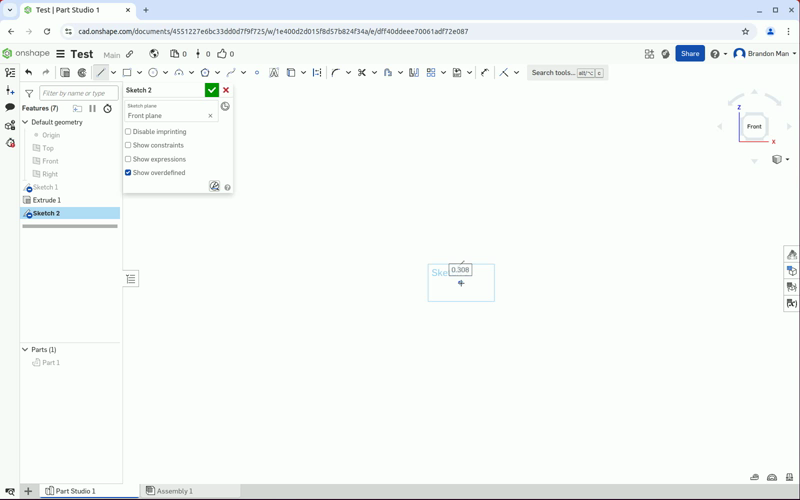
mouse_move(461, 208)
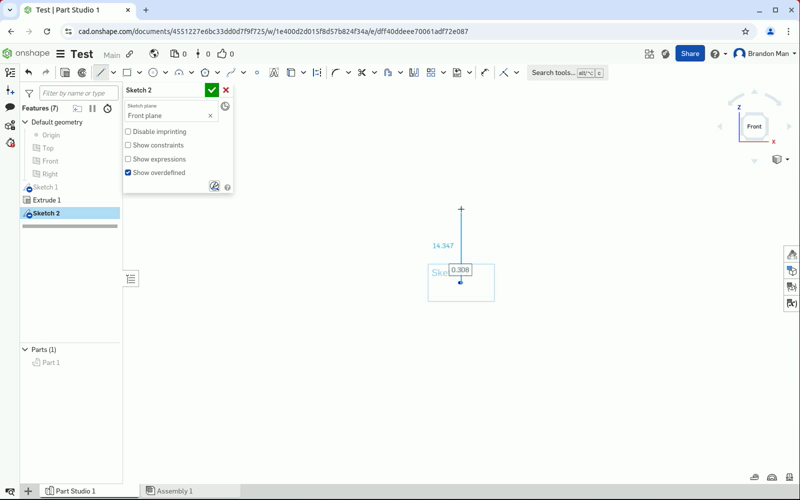
click(461, 208)
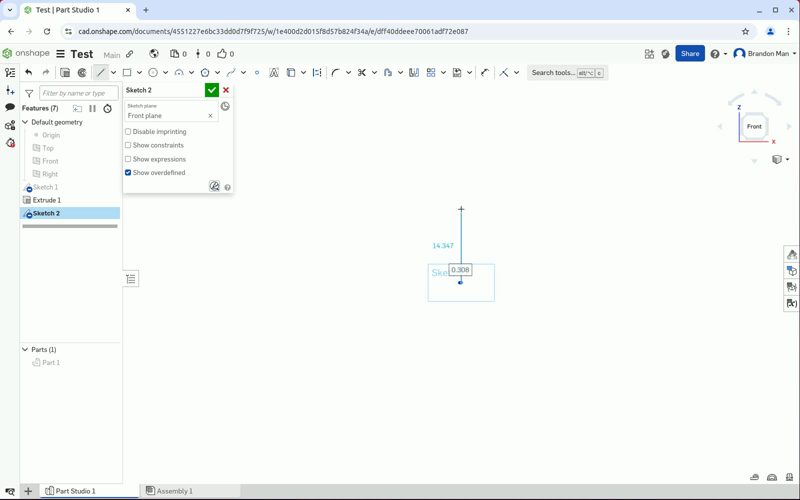
key_up(shift)
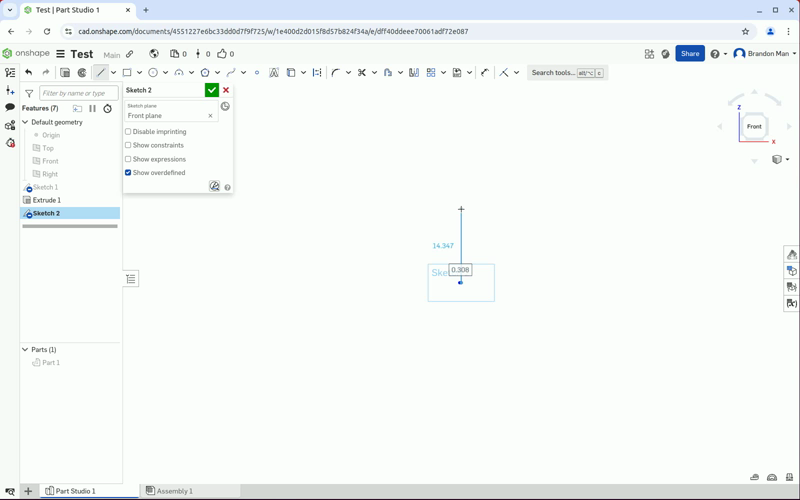
key_down(shift)
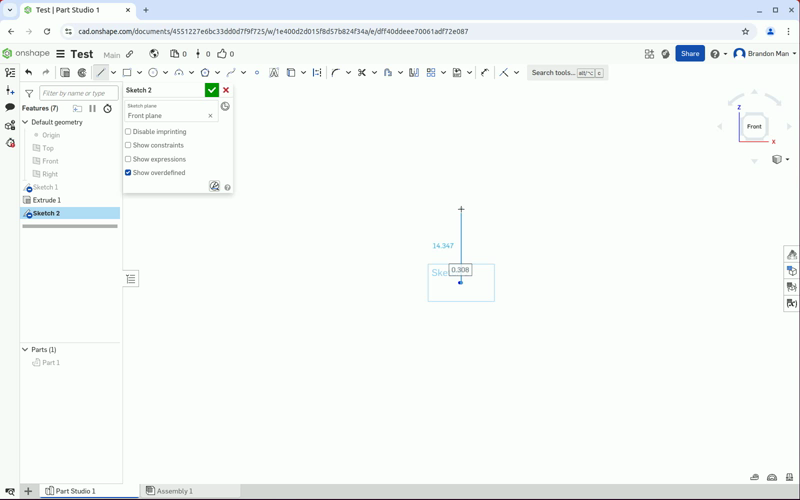
mouse_move(491, 208)
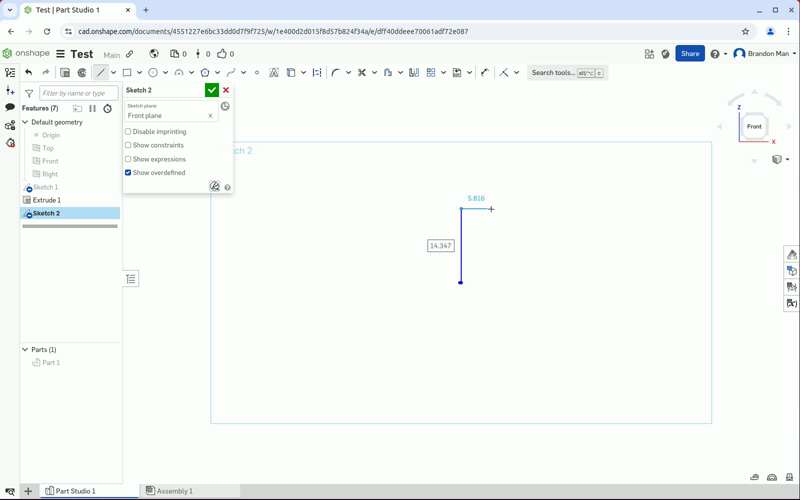
mouse_move(459, 208)
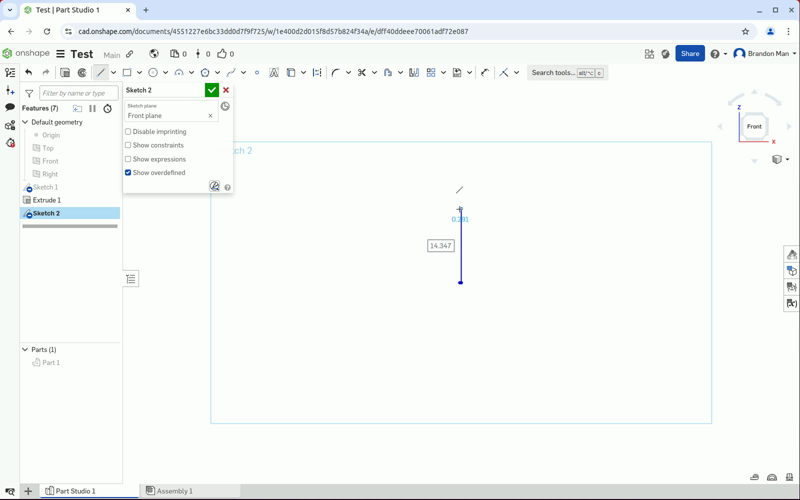
scroll(6)
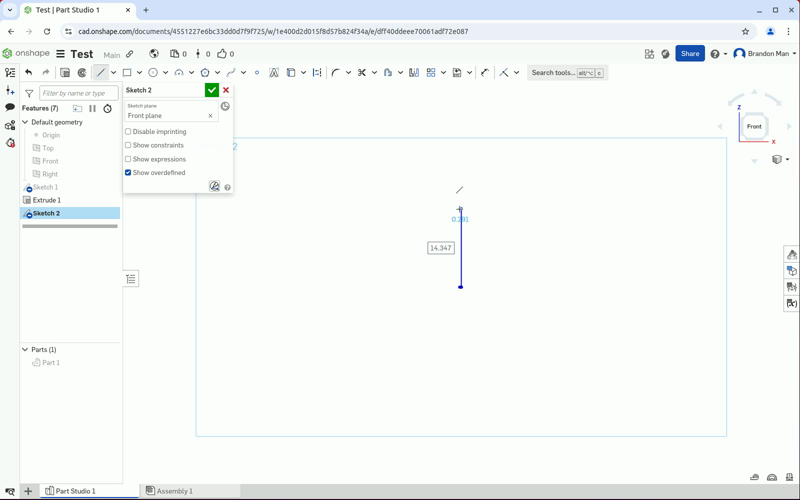
scroll(6)
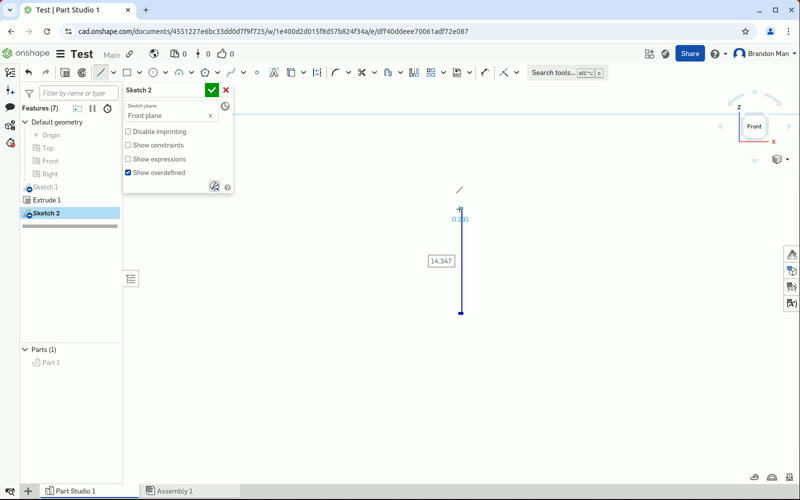
scroll(6)
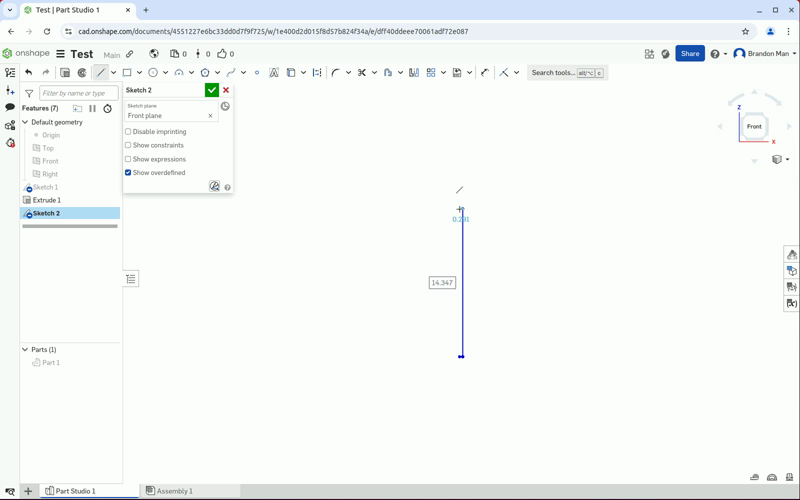
scroll(6)
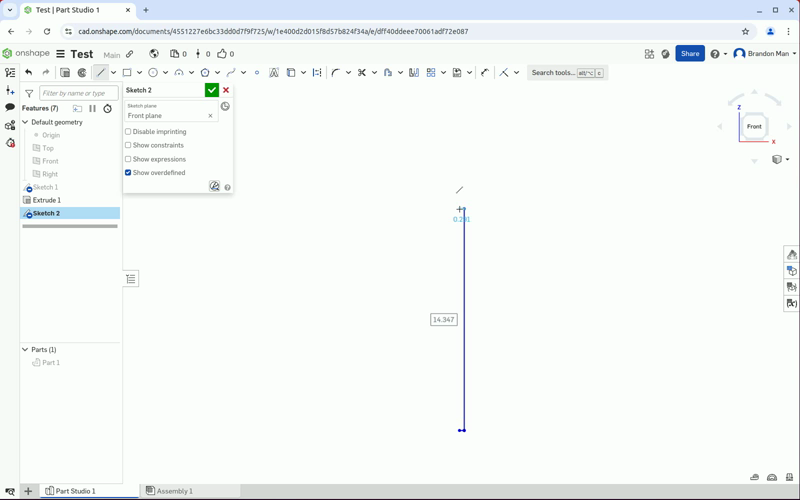
scroll(6)
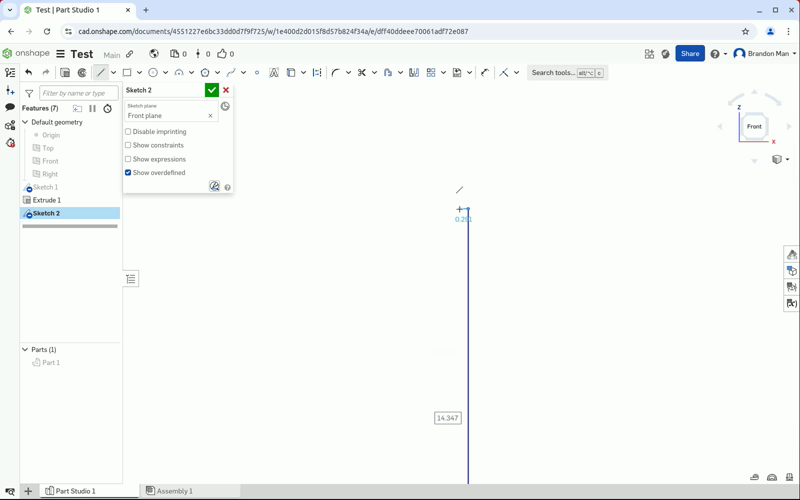
scroll(6)
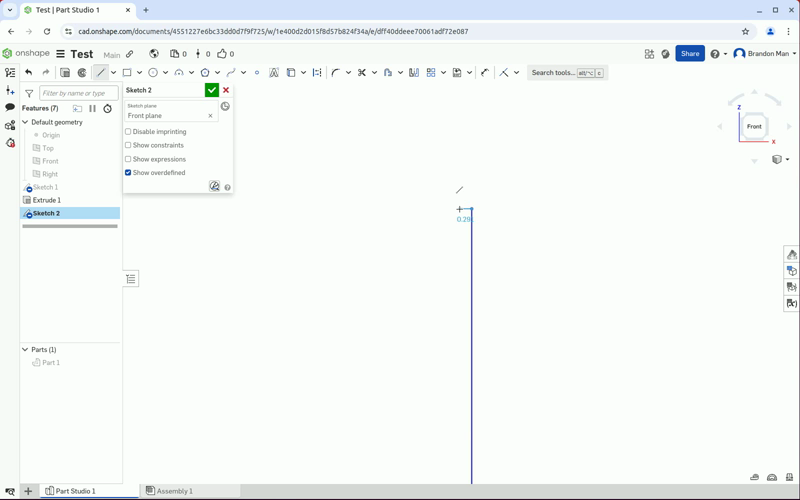
scroll(6)
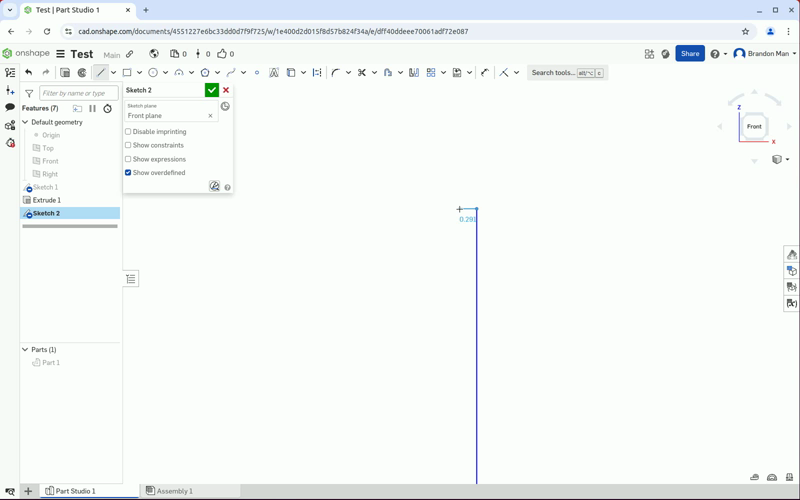
click(459, 208)
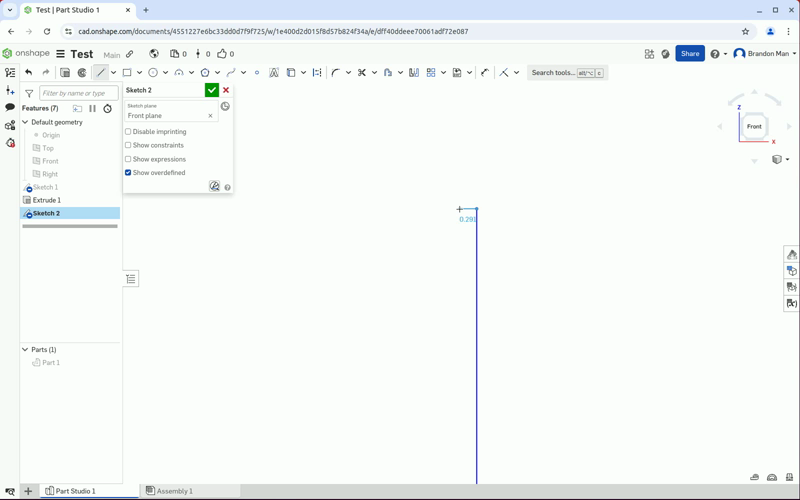
scroll(-6)
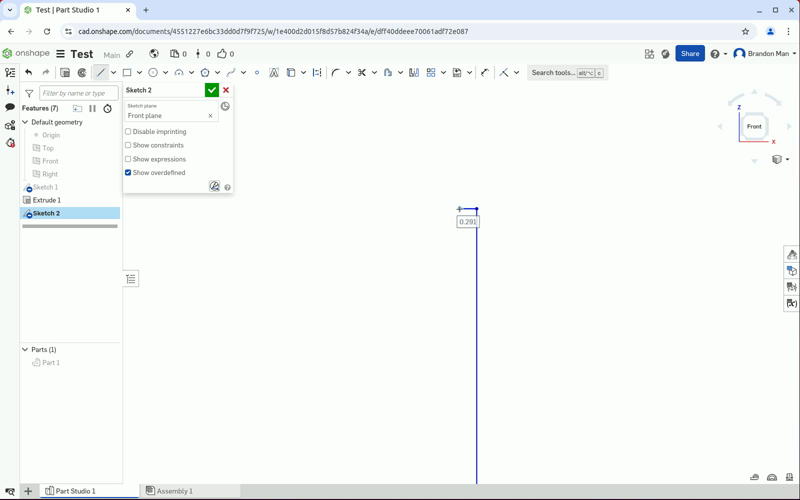
scroll(-6)
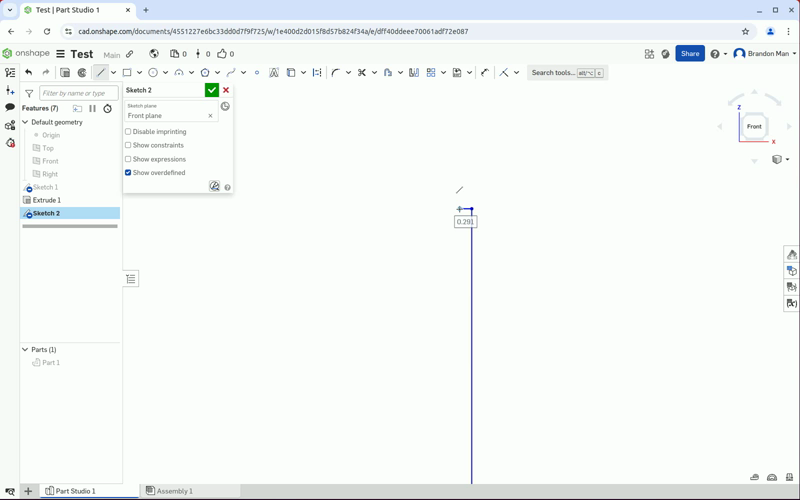
scroll(-6)
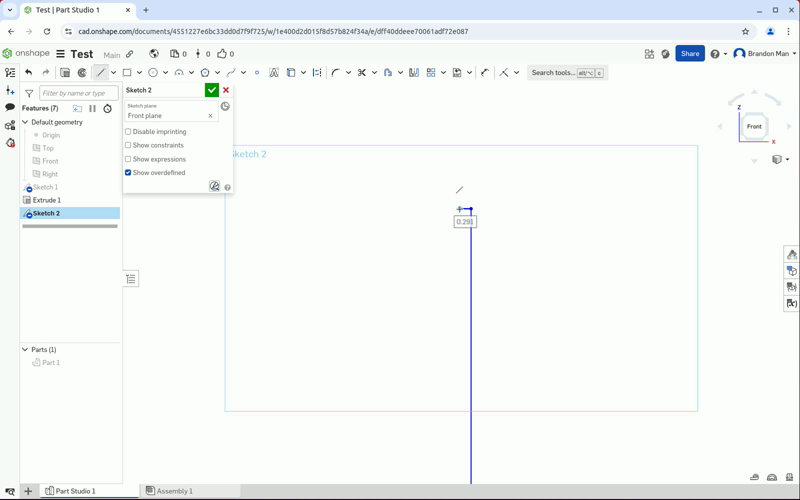
scroll(-6)
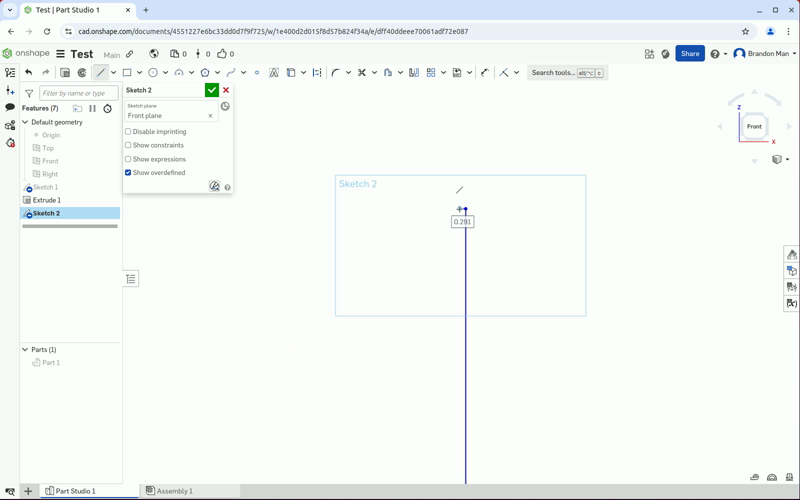
scroll(-6)
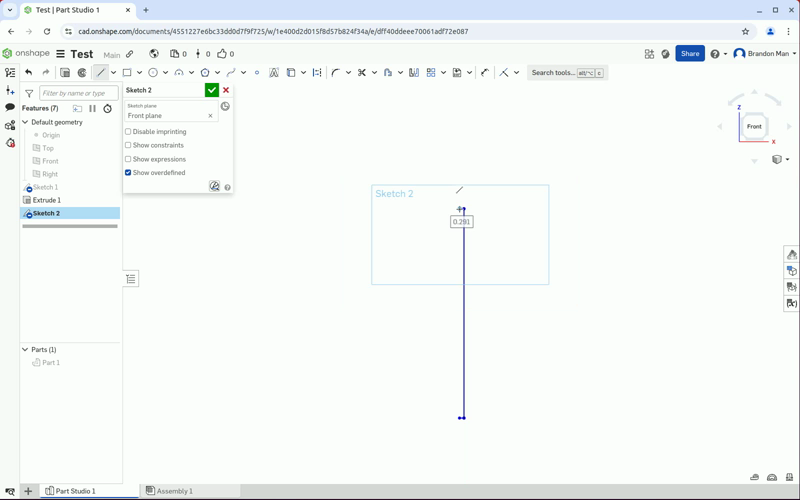
scroll(-6)
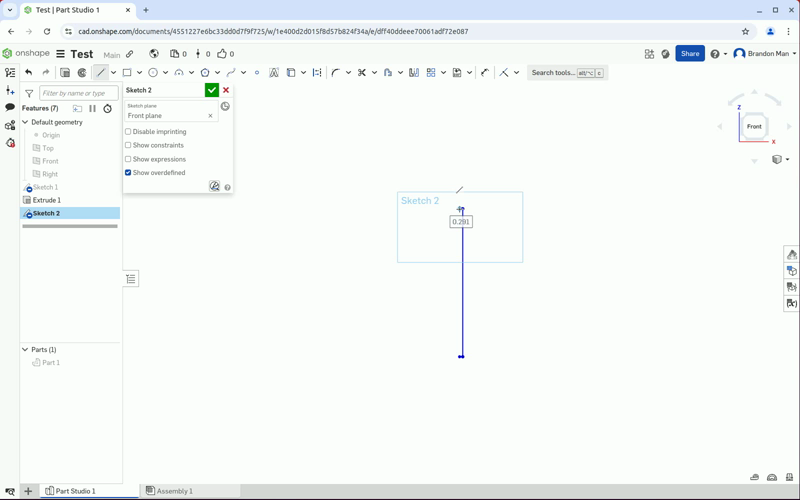
scroll(-6)
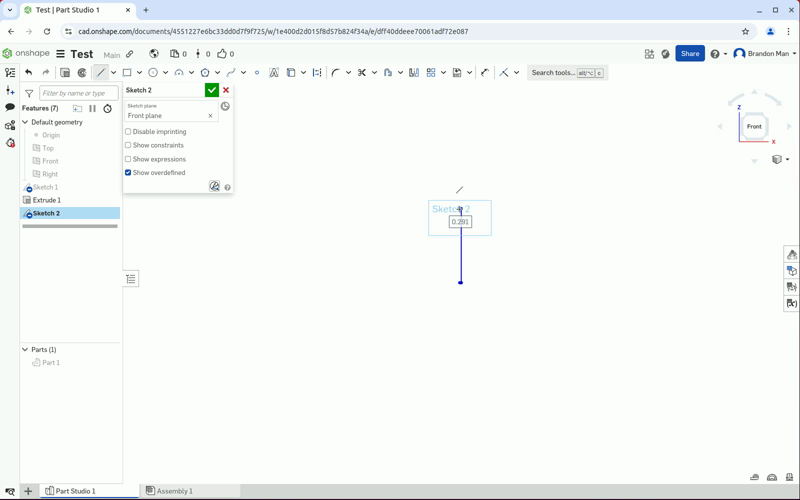
key_up(shift)
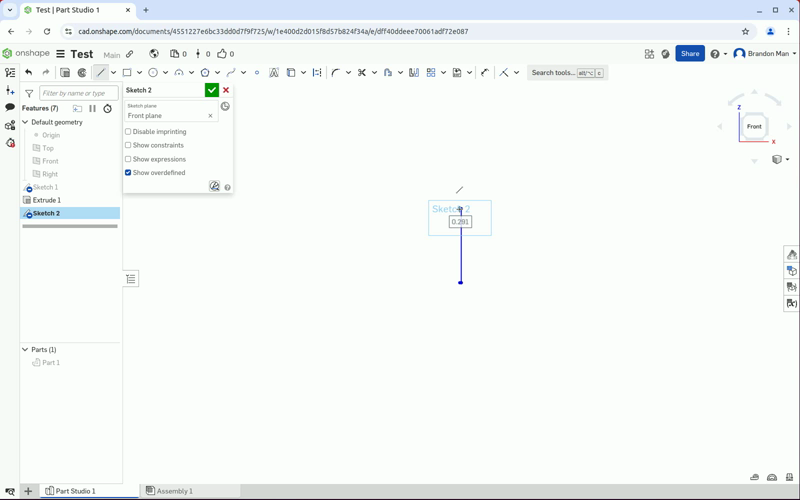
key_down(shift)
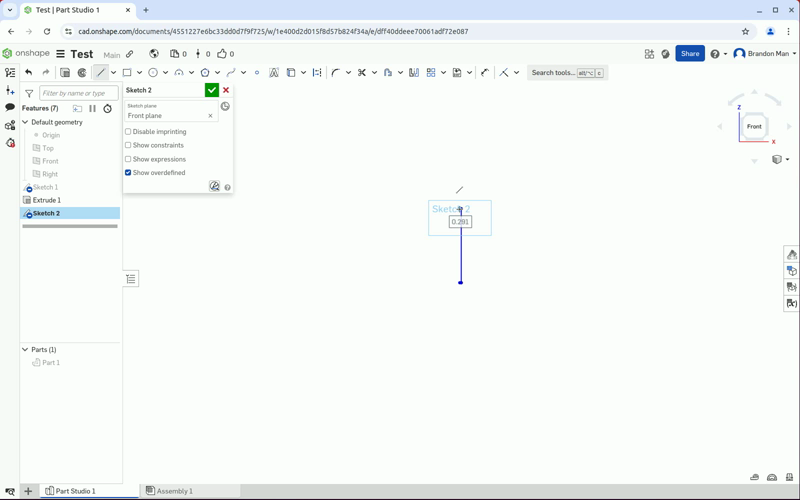
mouse_move(459, 282)
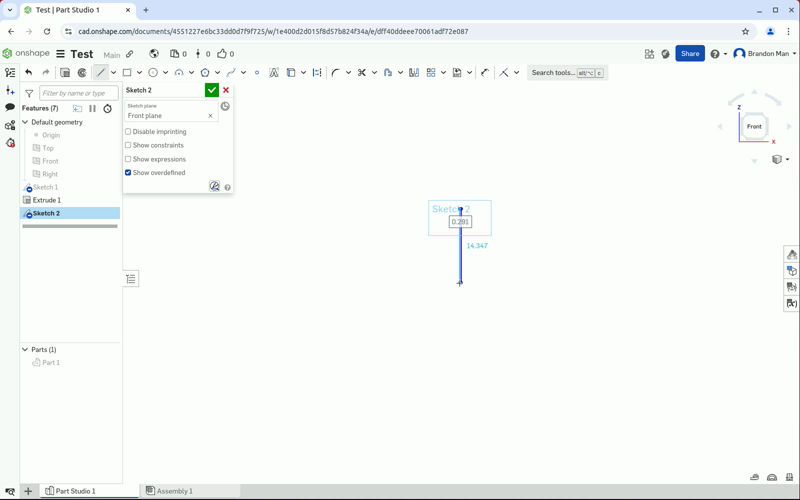
scroll(6)
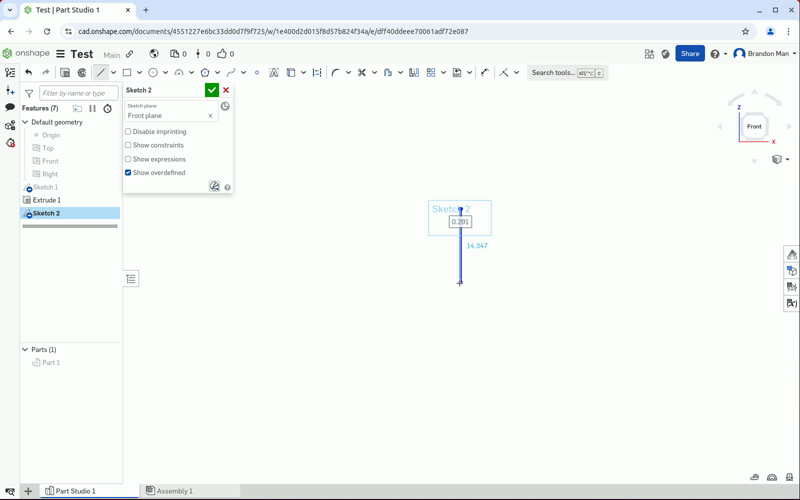
scroll(6)
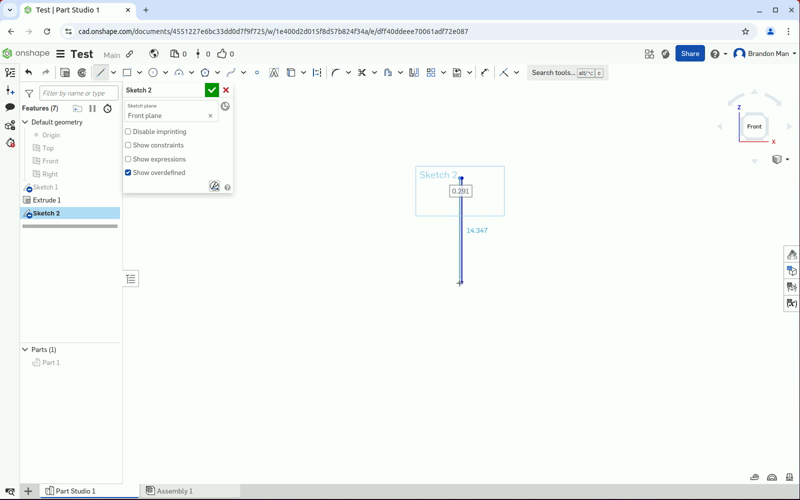
scroll(6)
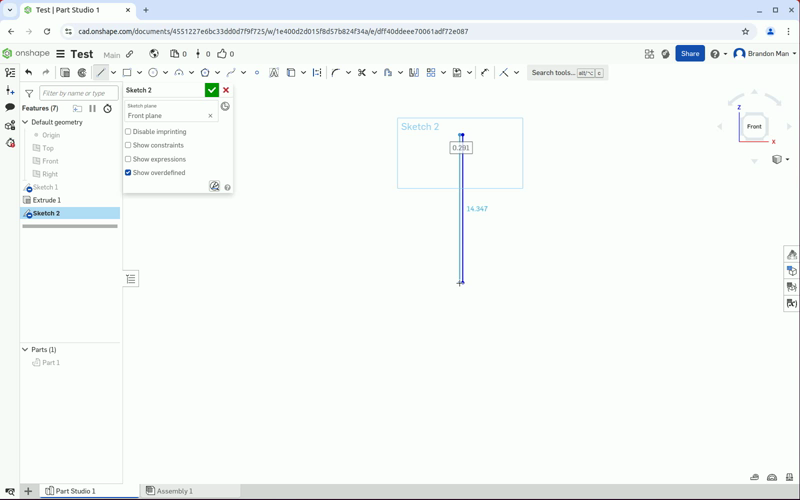
scroll(6)
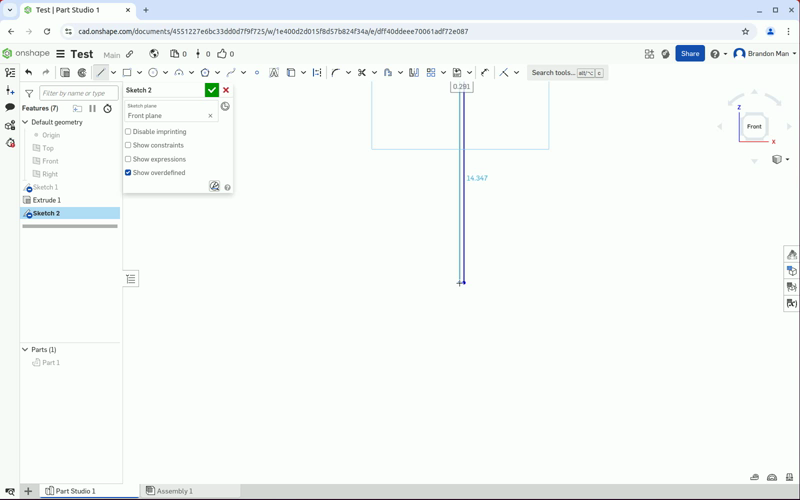
scroll(6)
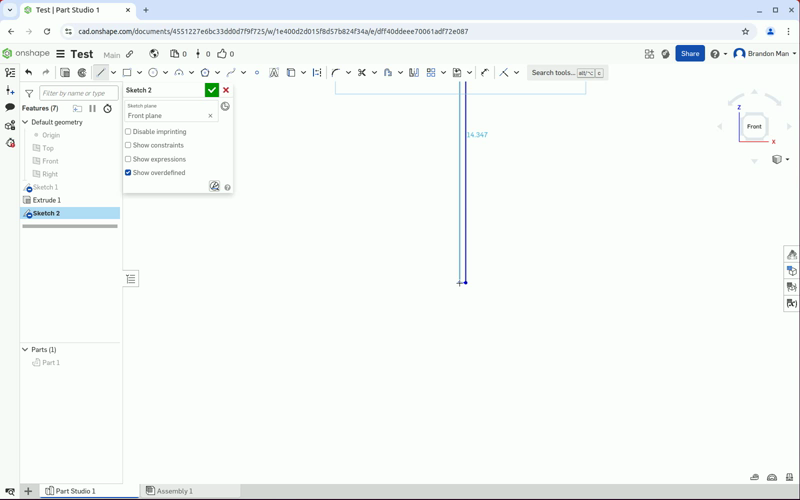
scroll(6)
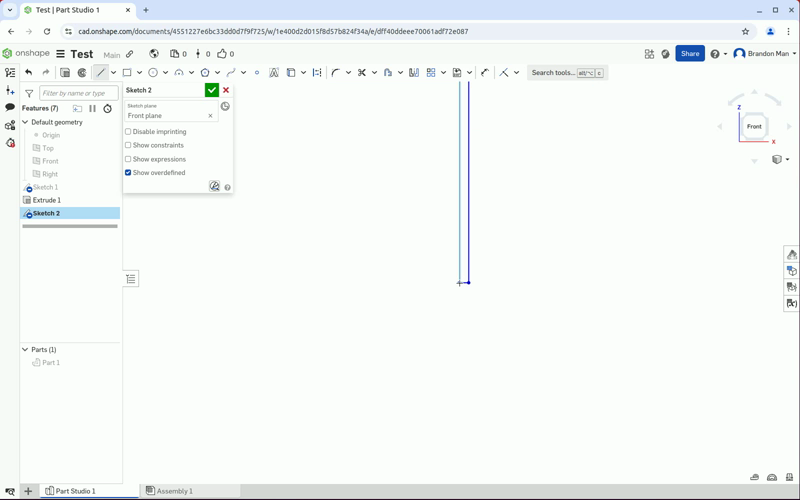
scroll(6)
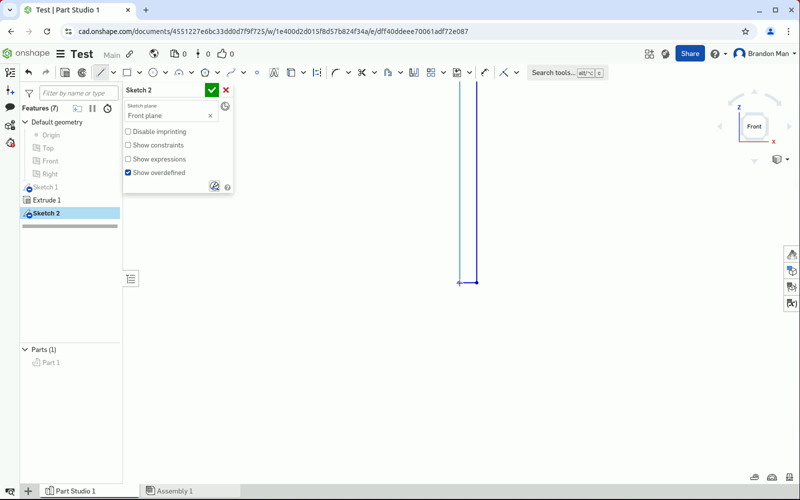
key_up(shift)
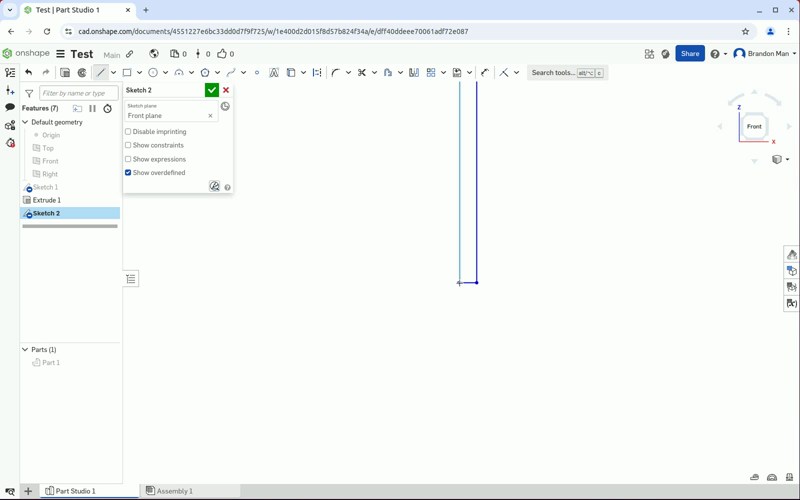
click(459, 282)
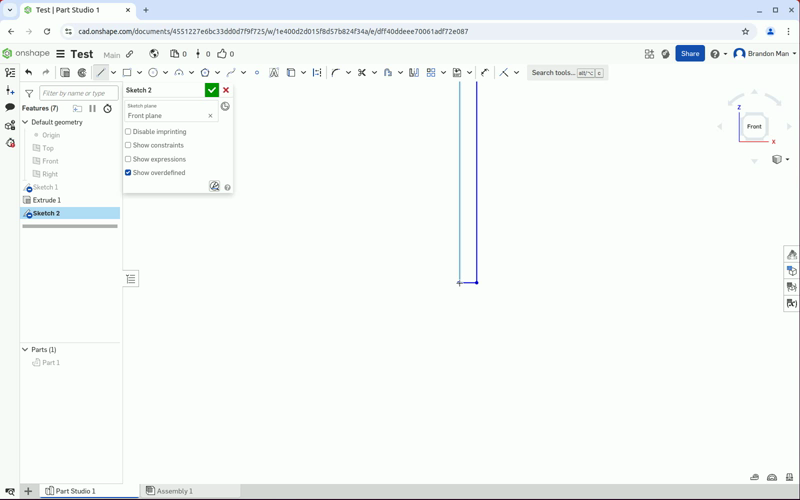
scroll(-6)
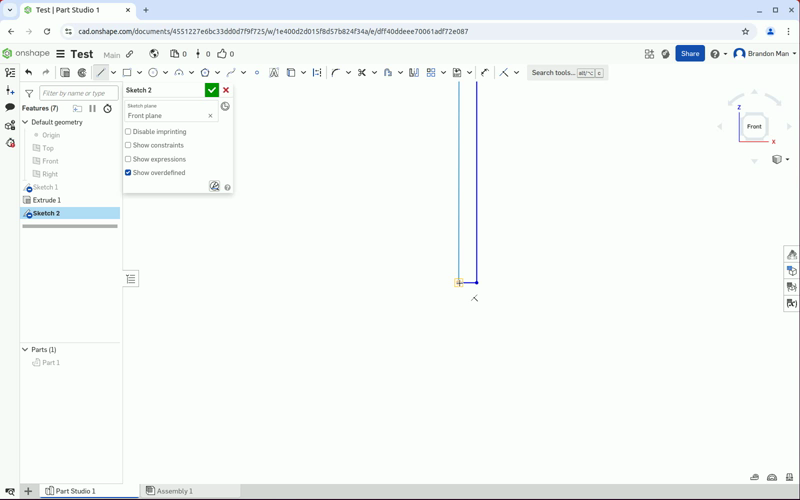
scroll(-6)
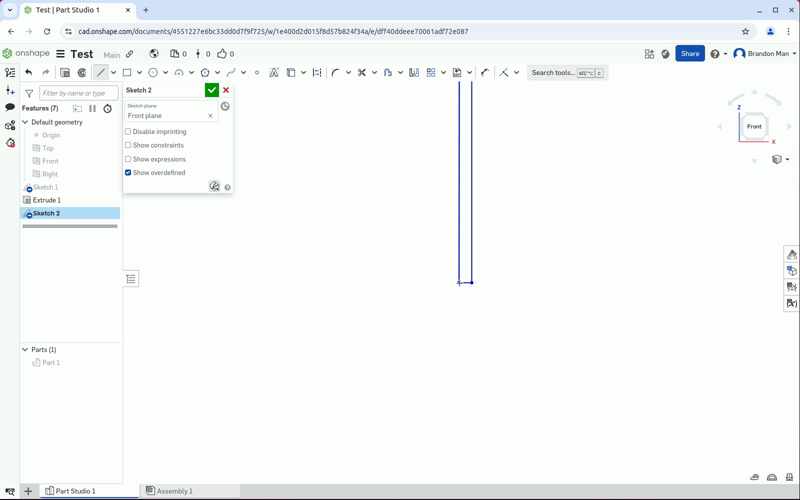
scroll(-6)
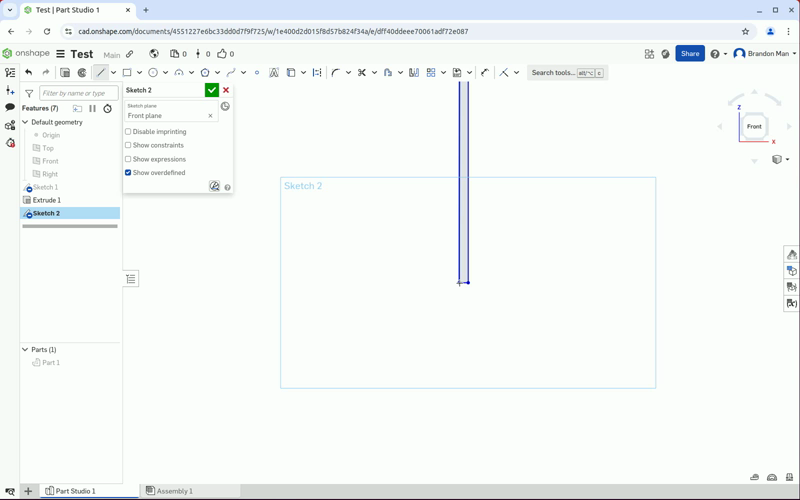
scroll(-6)
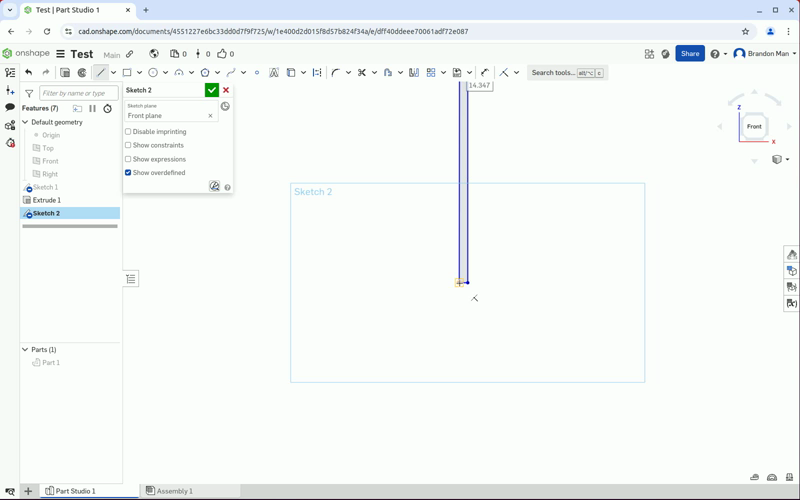
scroll(-6)
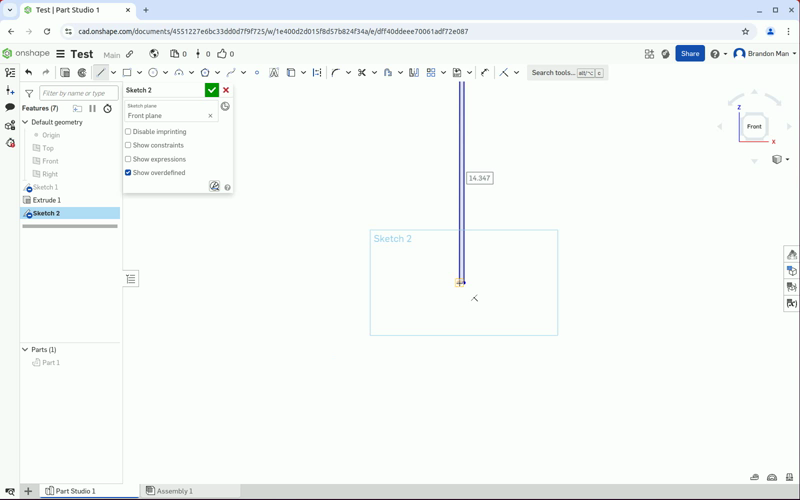
scroll(-6)
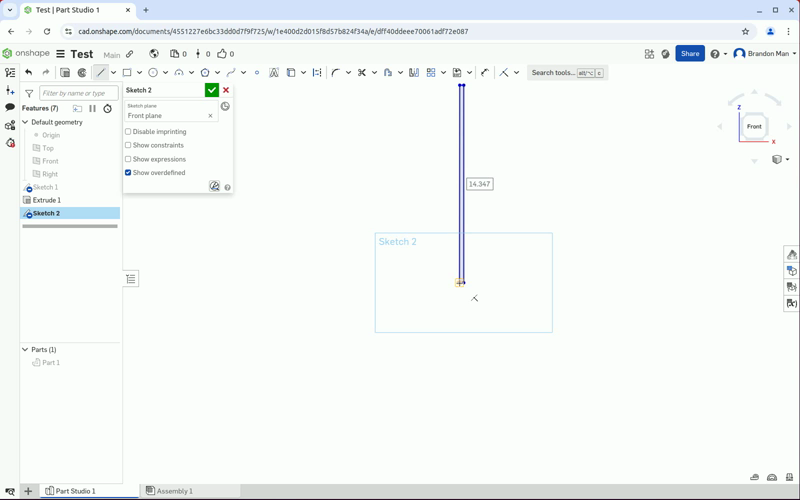
scroll(-6)
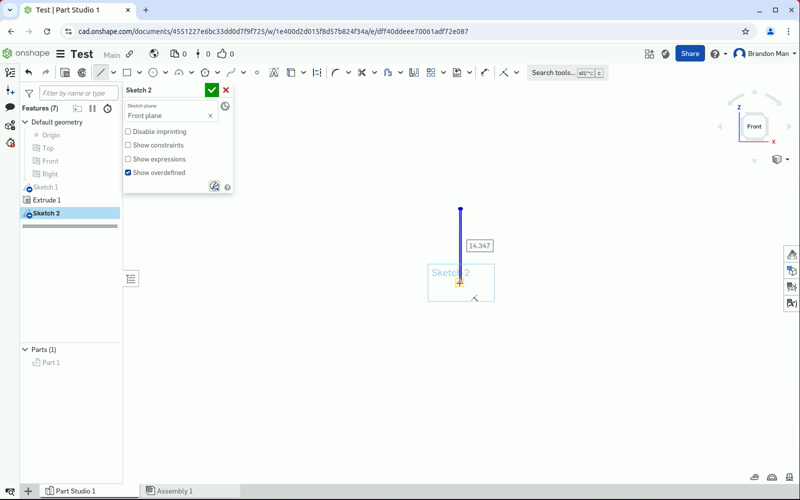
key(esc)
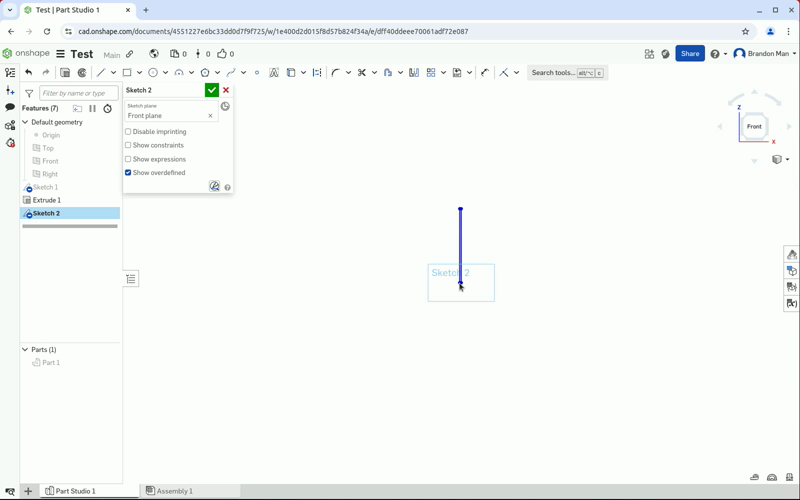
mouse_move(460, 269)
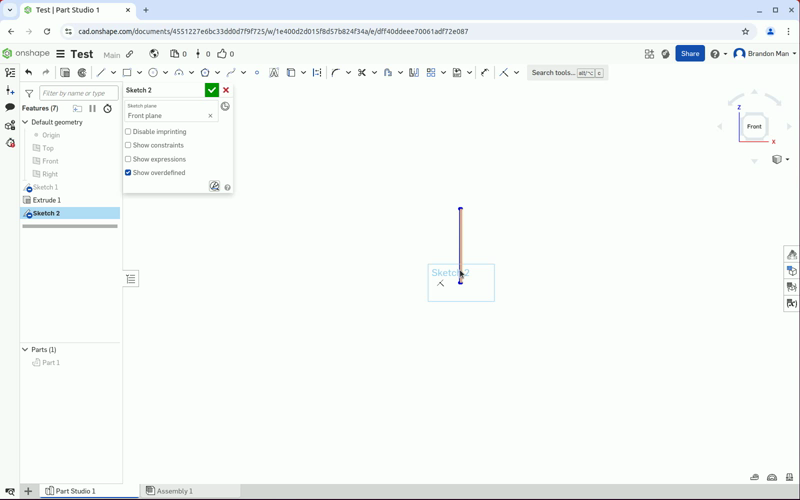
scroll(6)
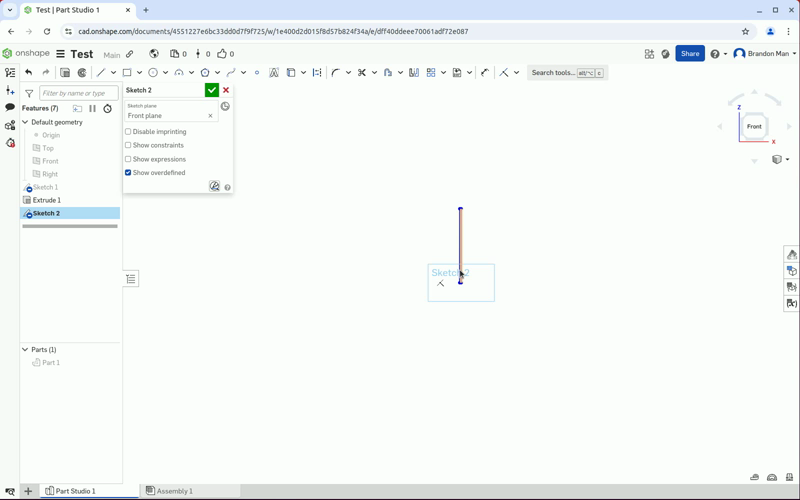
scroll(6)
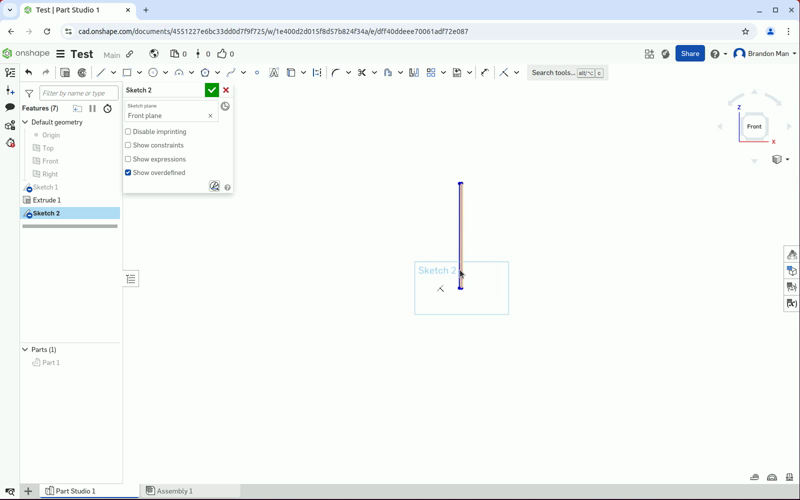
scroll(6)
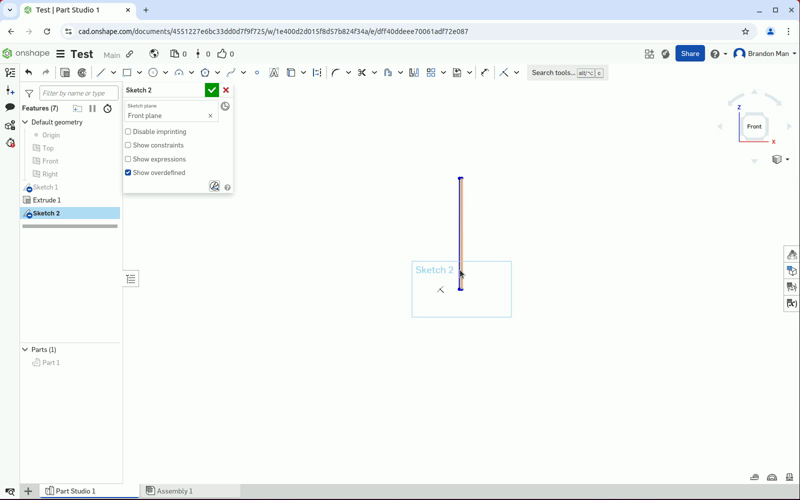
scroll(6)
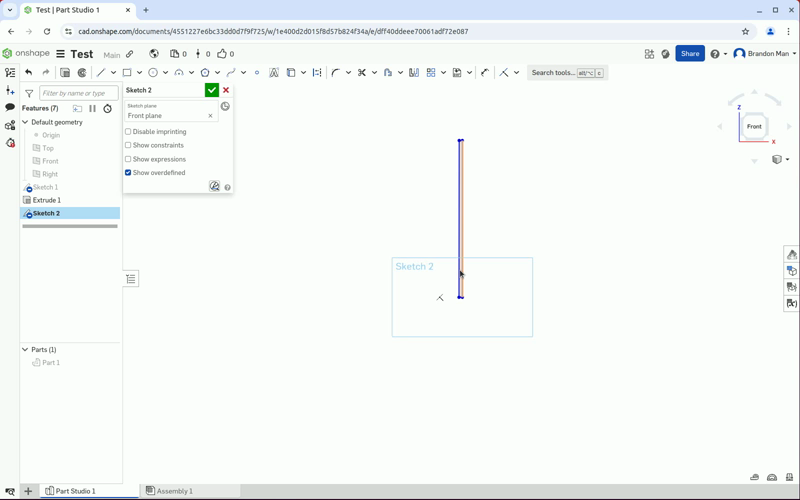
scroll(6)
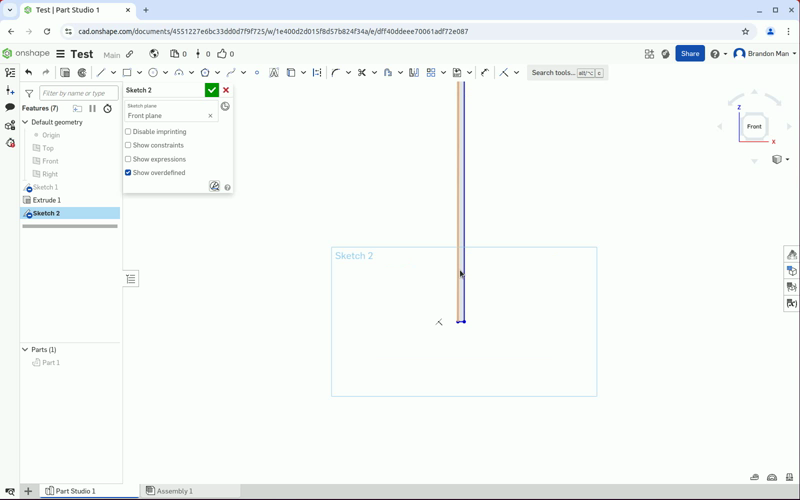
scroll(6)
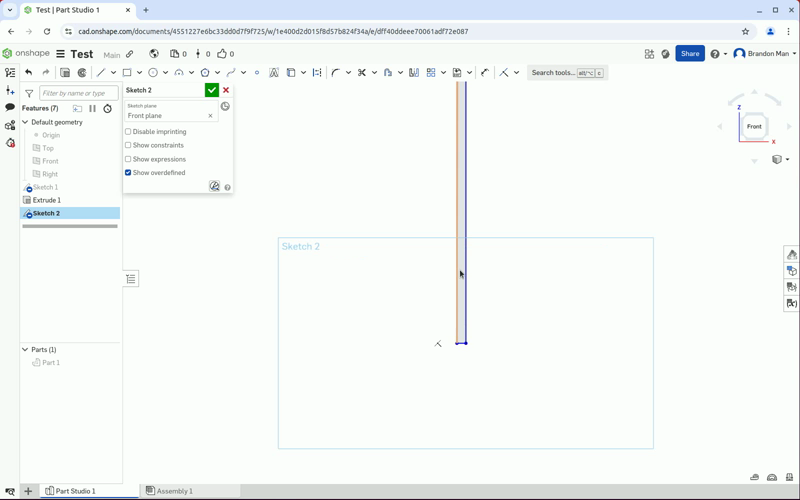
scroll(6)
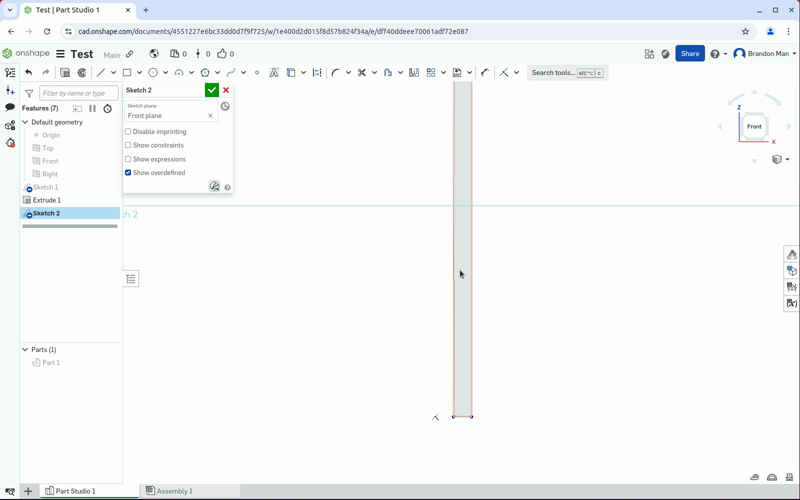
click(460, 269)
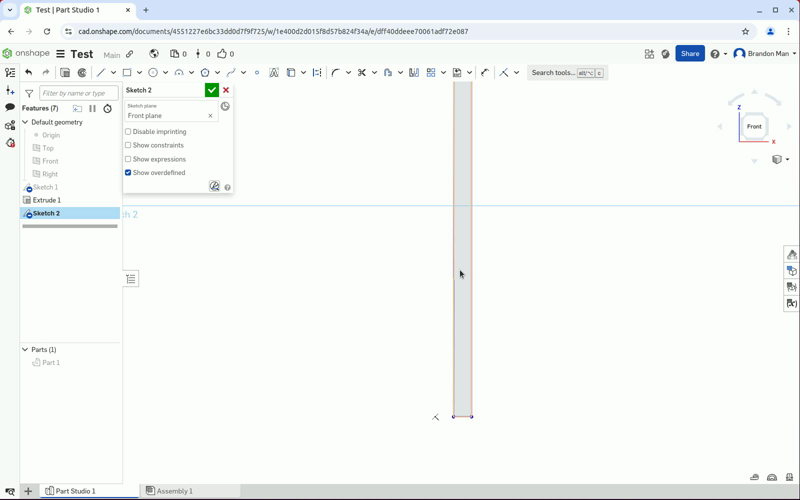
scroll(-6)
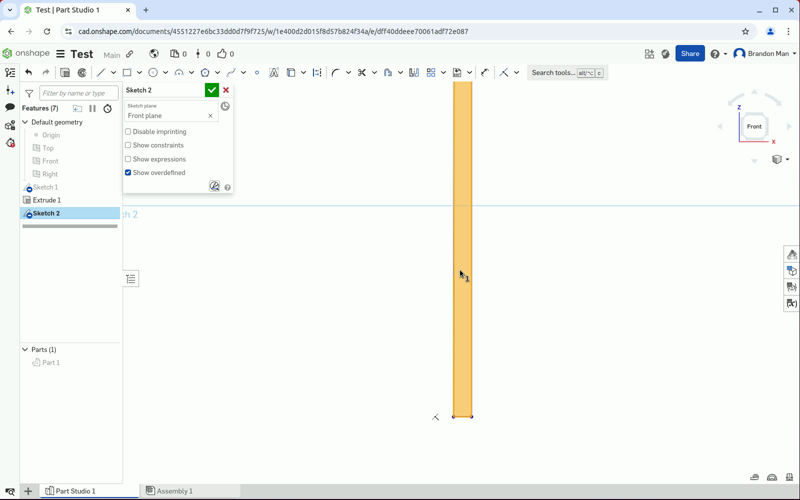
scroll(-6)
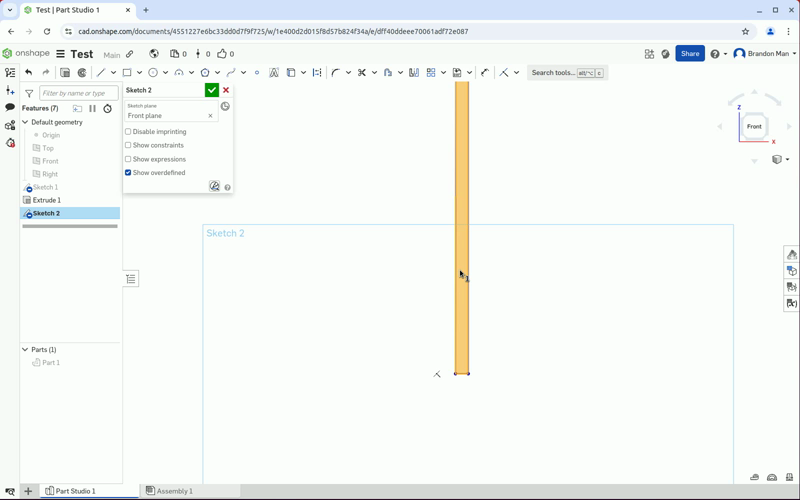
scroll(-6)
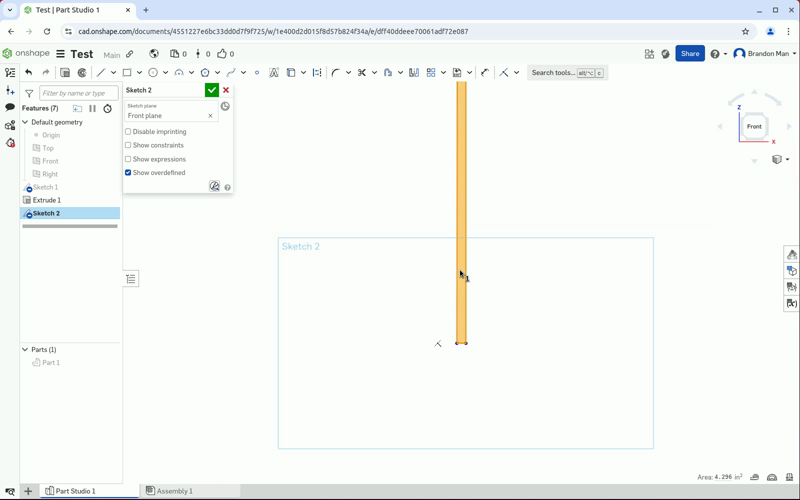
scroll(-6)
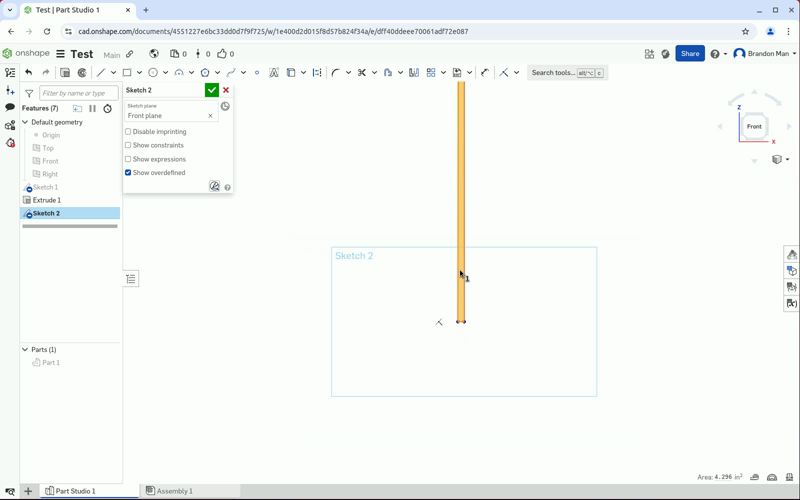
scroll(-6)
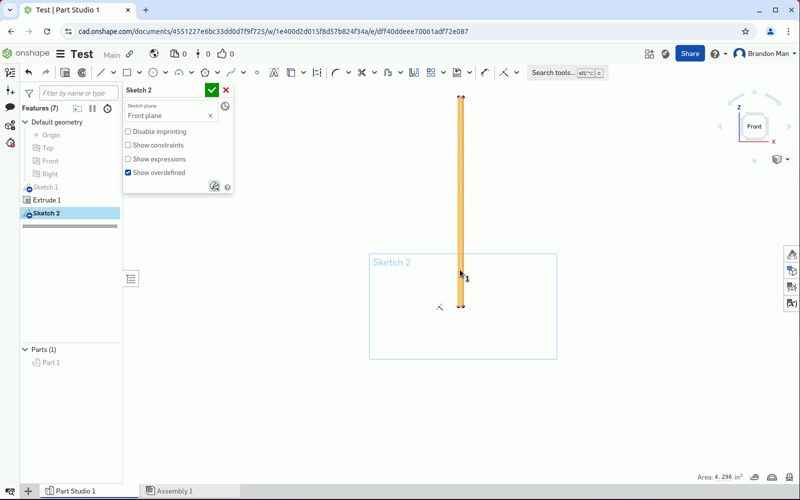
scroll(-6)
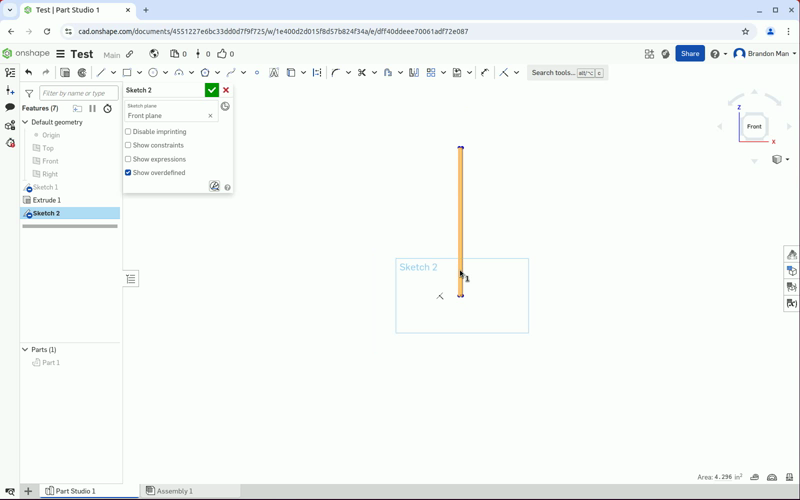
scroll(-6)
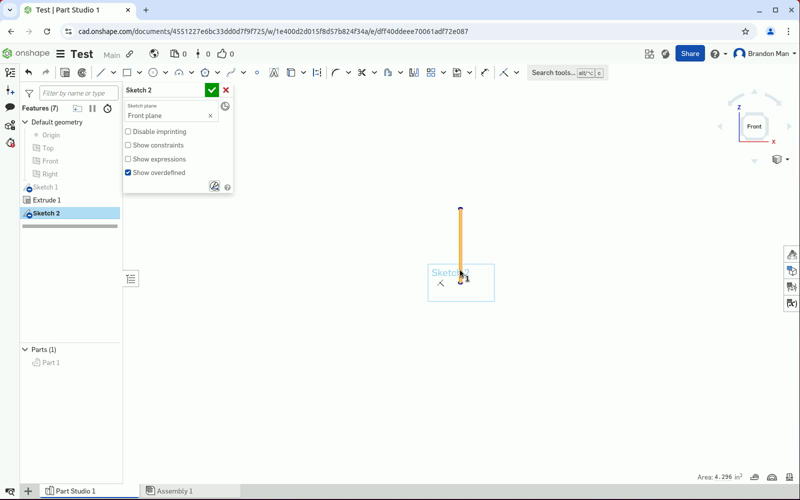
mouse_move(73, 352)
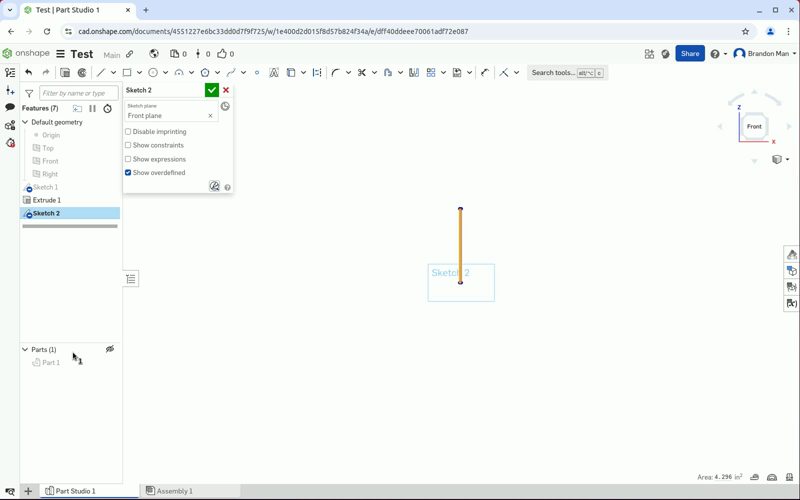
key(shift+y)
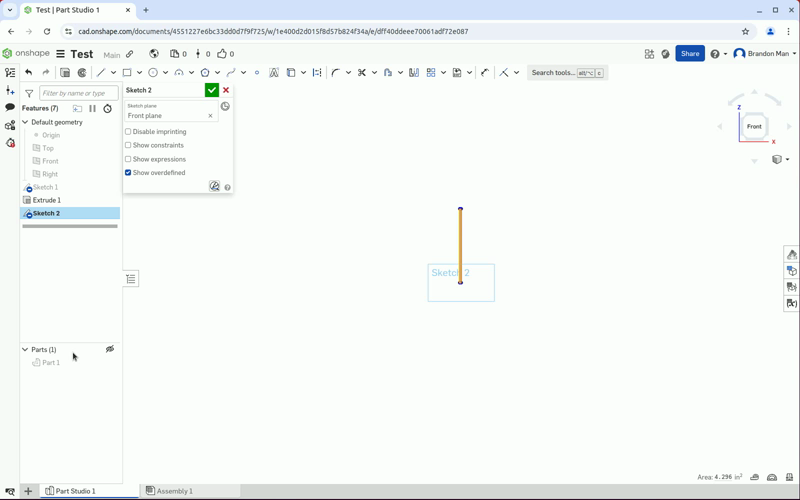
key(shift+e)
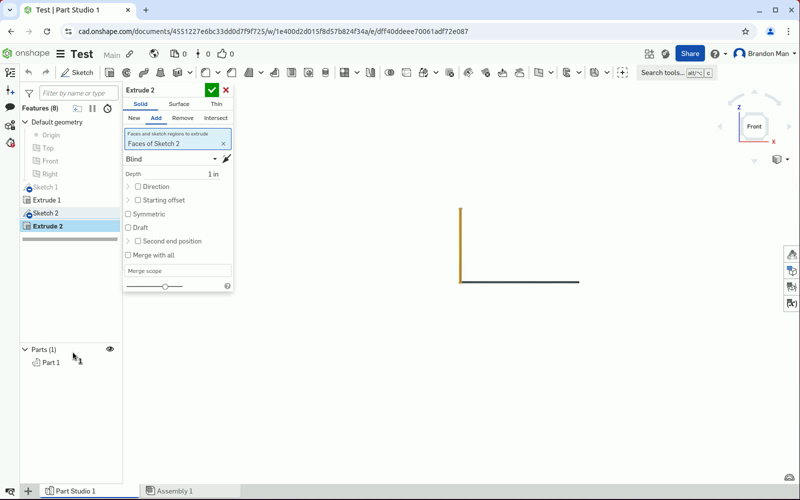
mouse_move(143, 106)
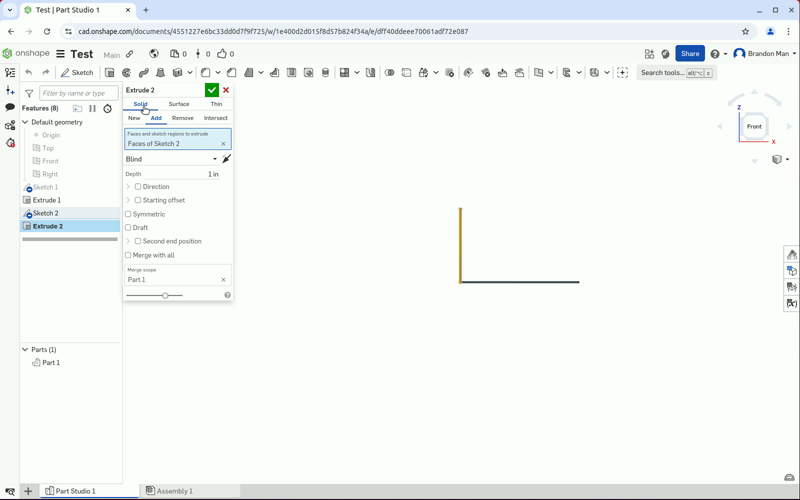
click(143, 106)
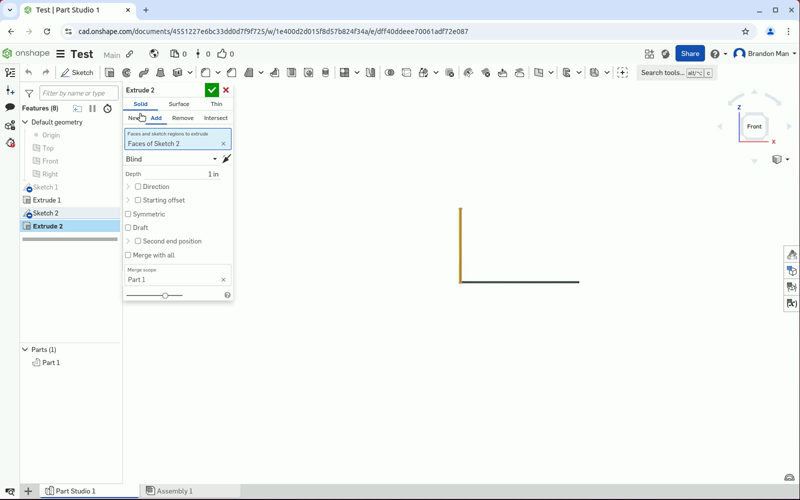
mouse_move(137, 120)
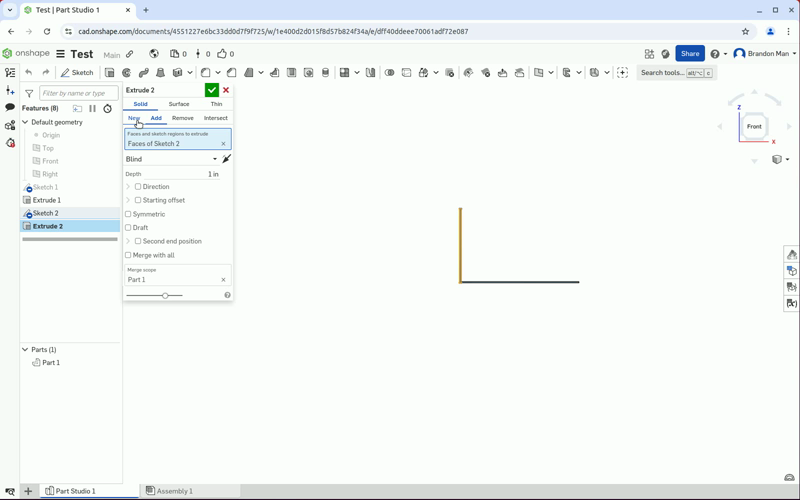
click(137, 120)
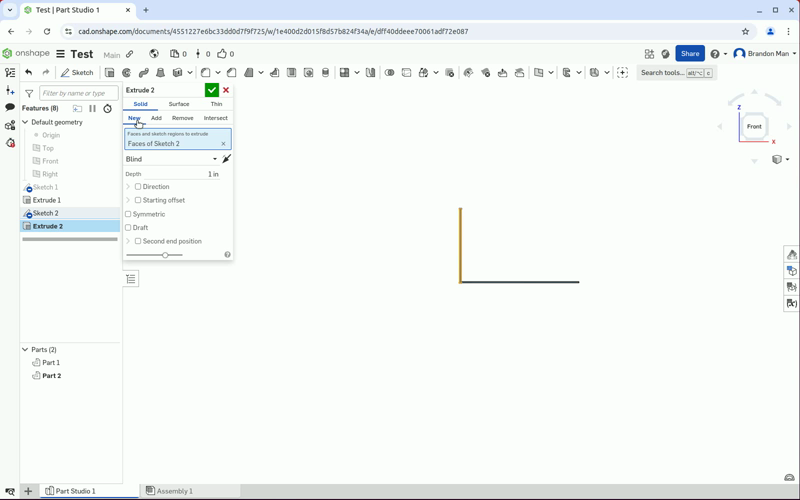
key(tab, 4)
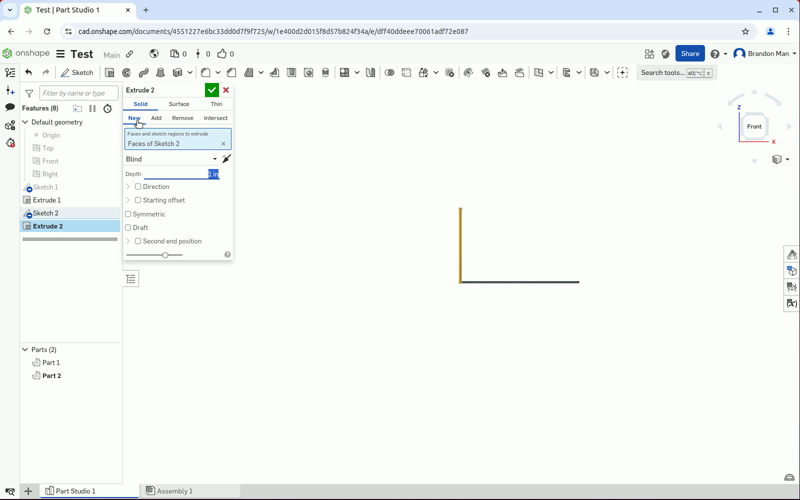
text(11.313)
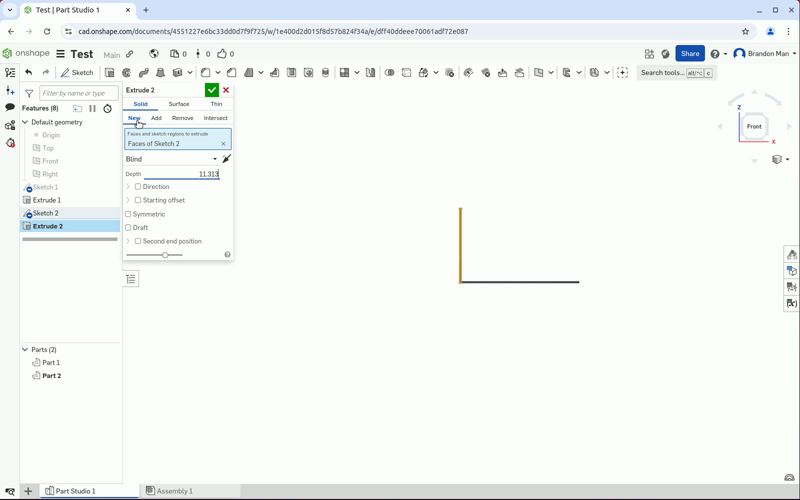
key(enter)
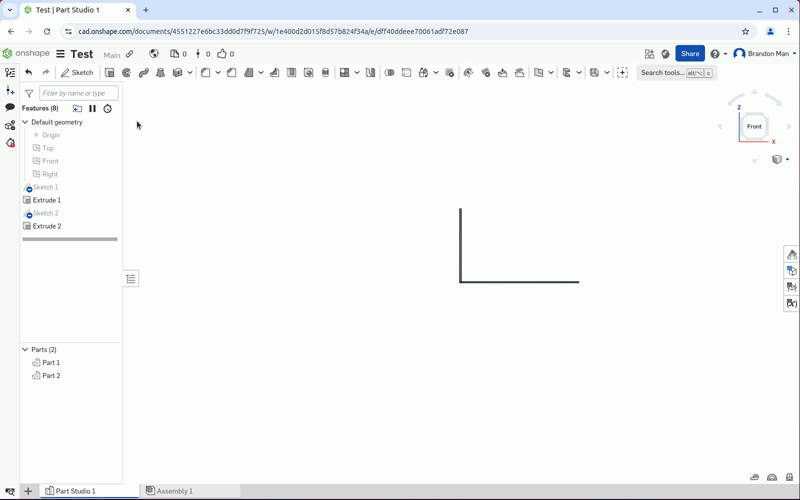
key(shift+h)
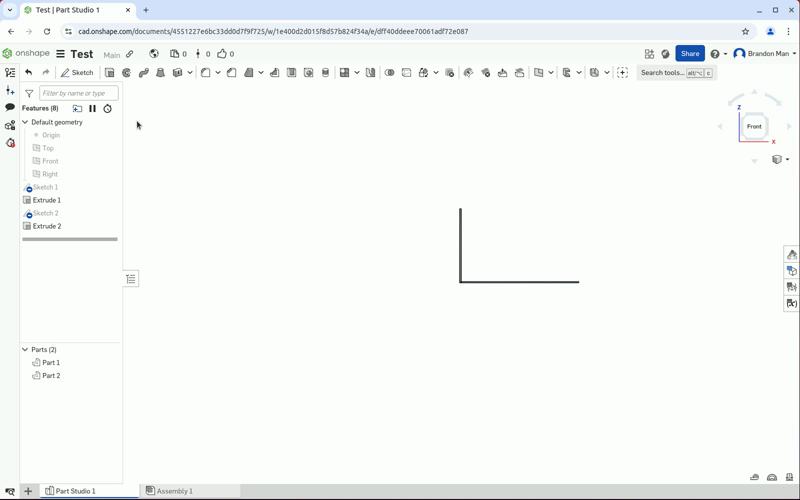
key(shift+h)
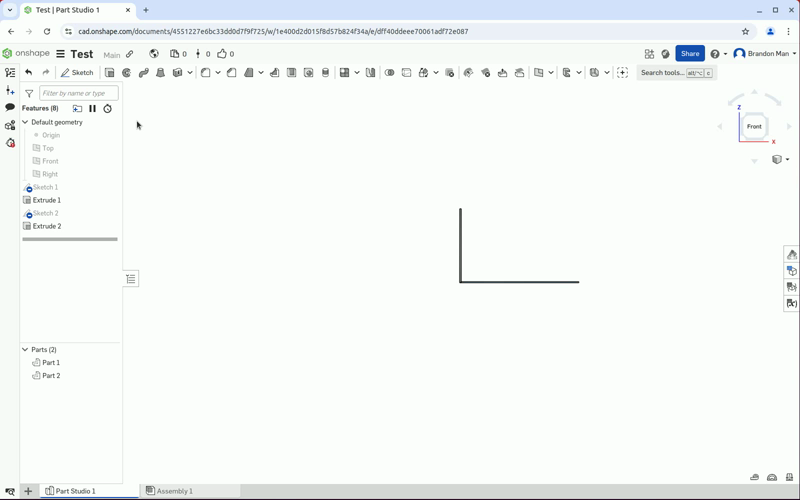
mouse_move(73, 189)
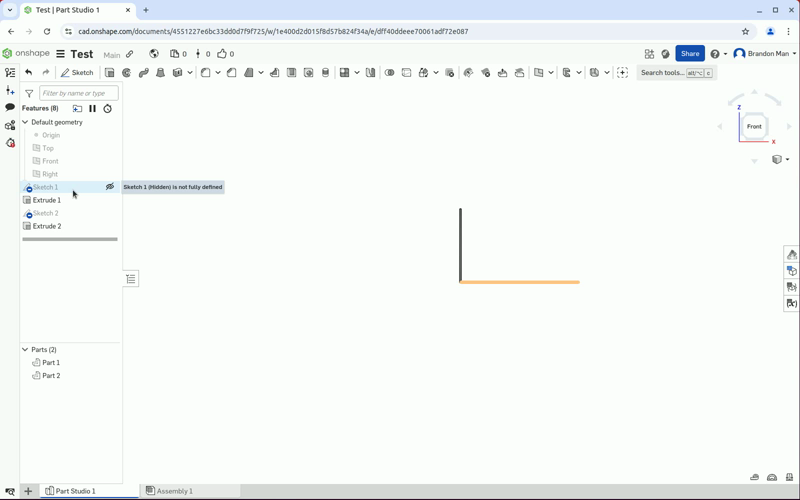
click(73, 189)
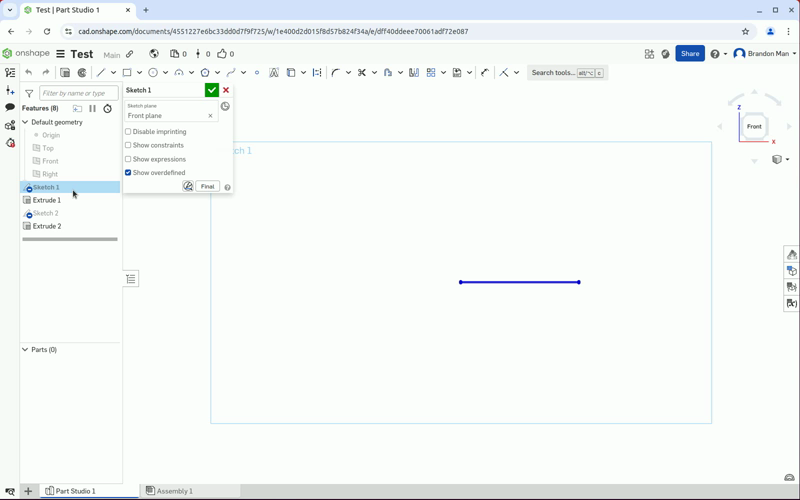
mouse_move(229, 92)
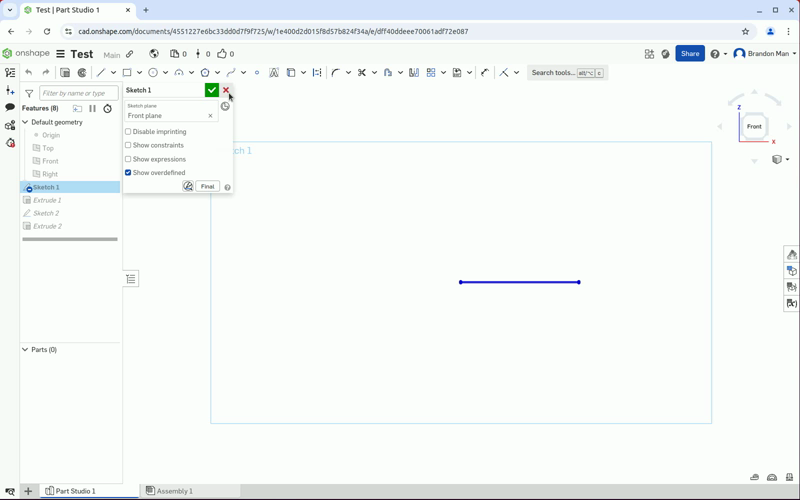
click(229, 92)
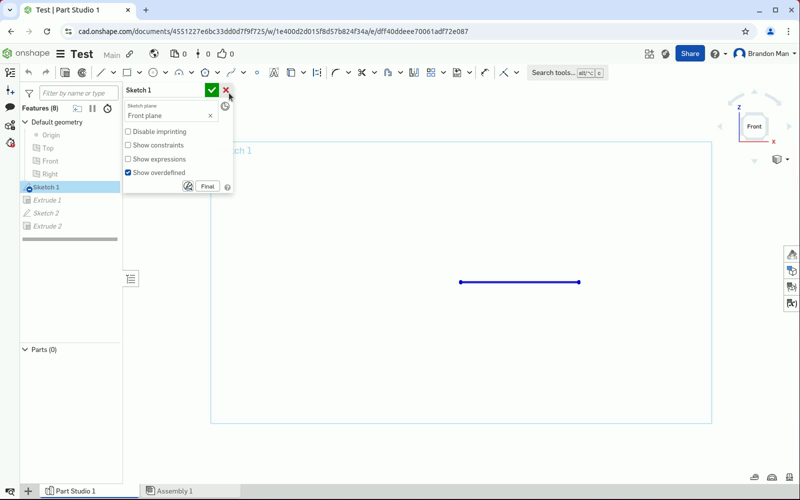
key(shift+s)
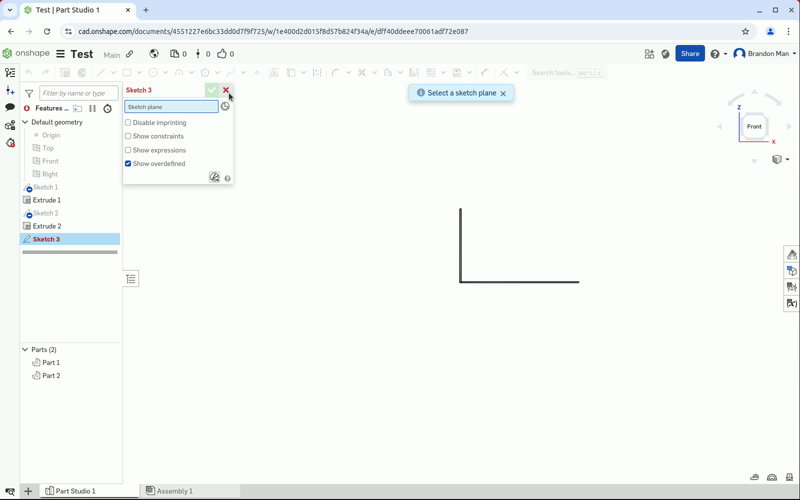
mouse_move(73, 163)
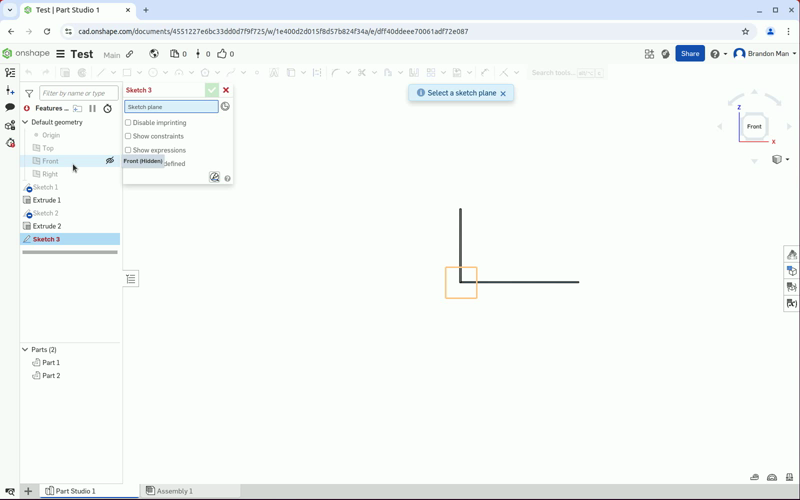
click(73, 163)
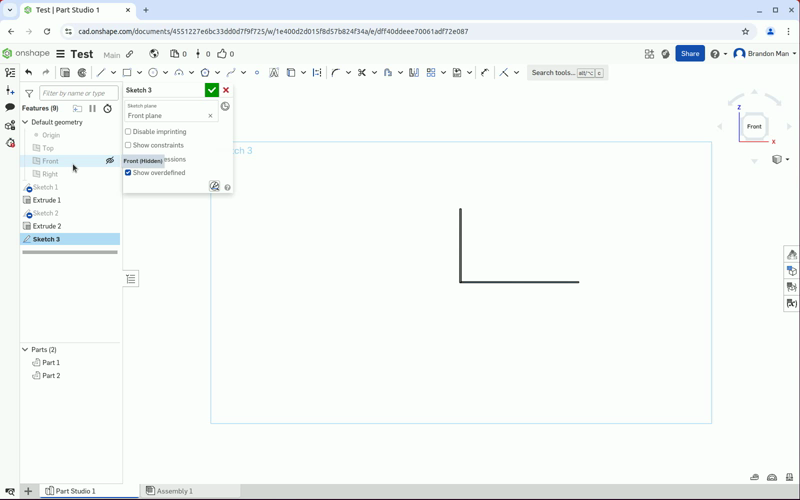
mouse_move(73, 352)
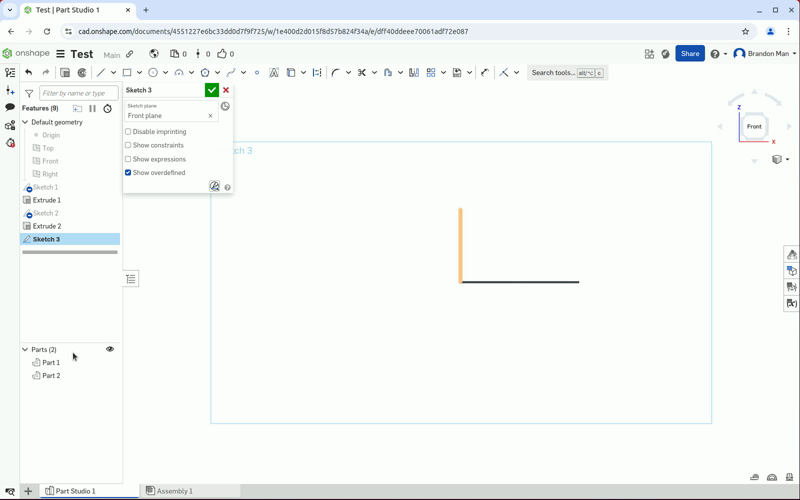
key(y)
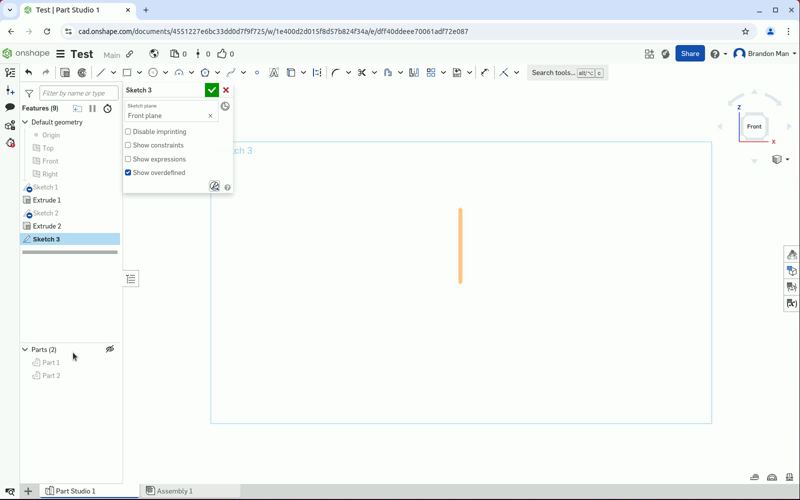
key(l)
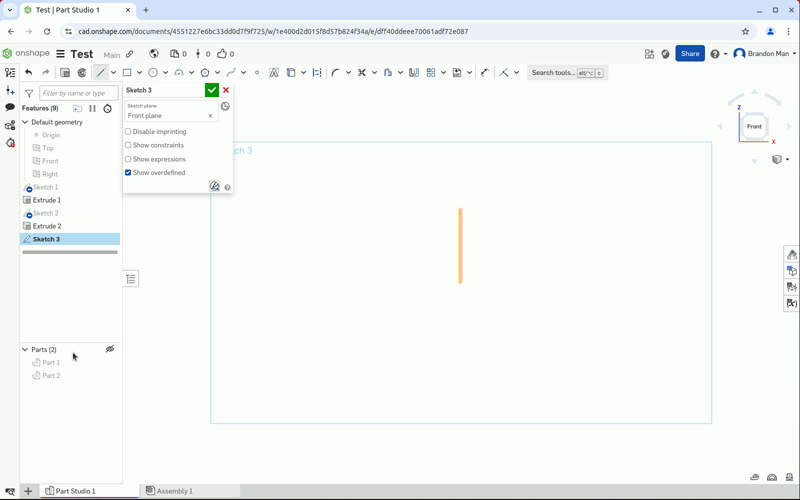
key_down(shift)
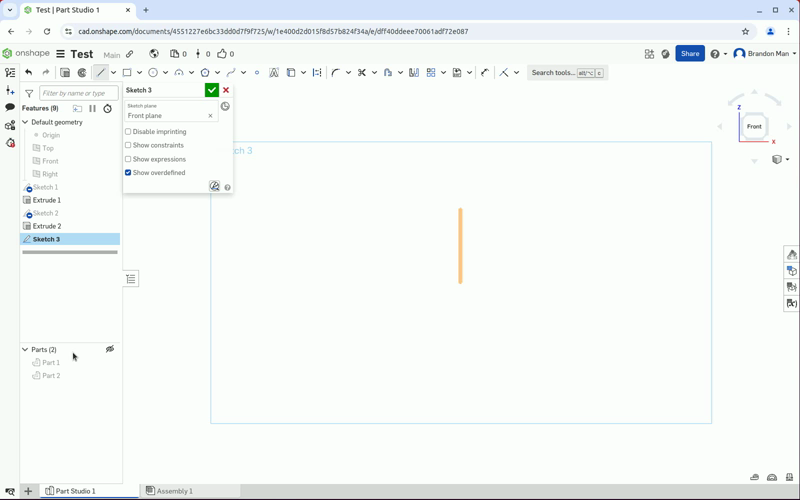
mouse_move(572, 282)
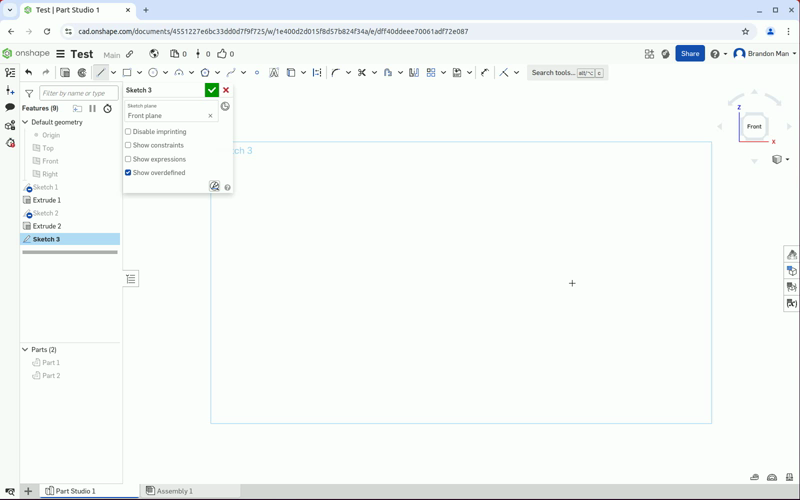
click(572, 282)
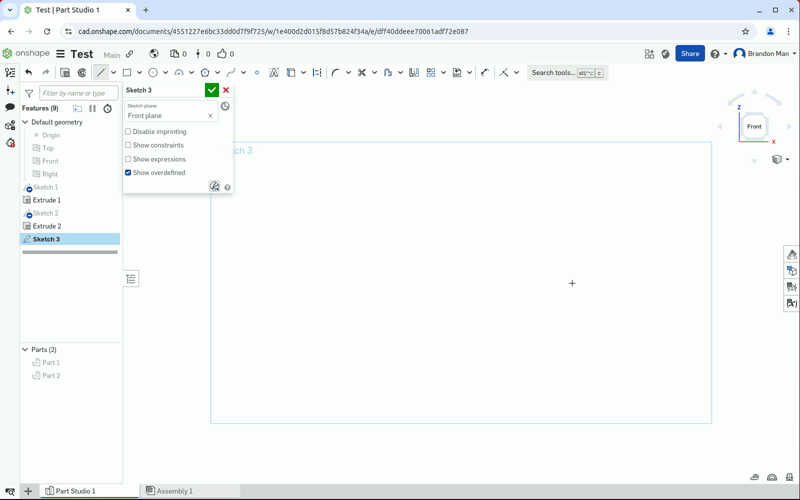
key_up(shift)
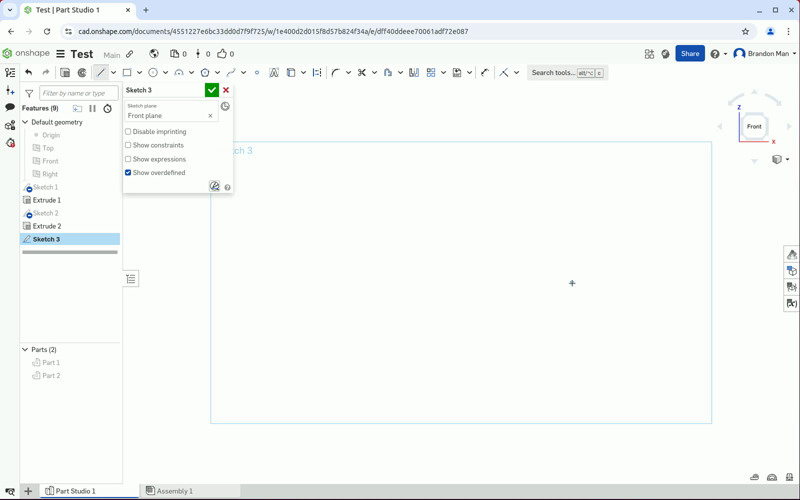
key_down(shift)
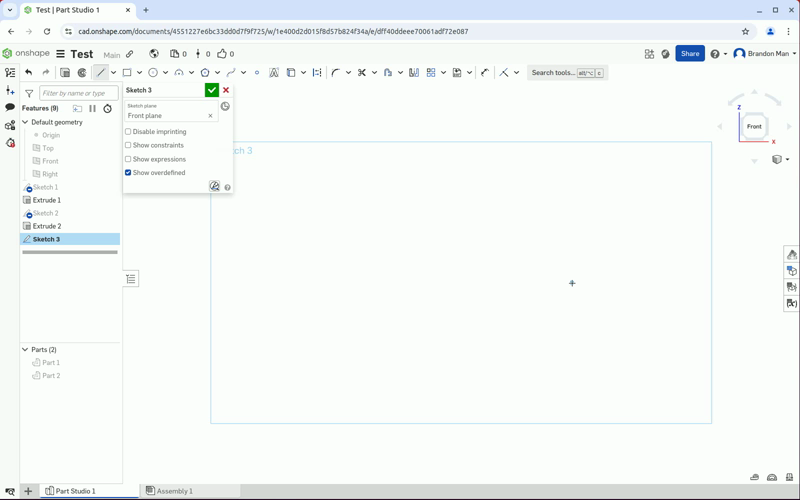
mouse_move(589, 282)
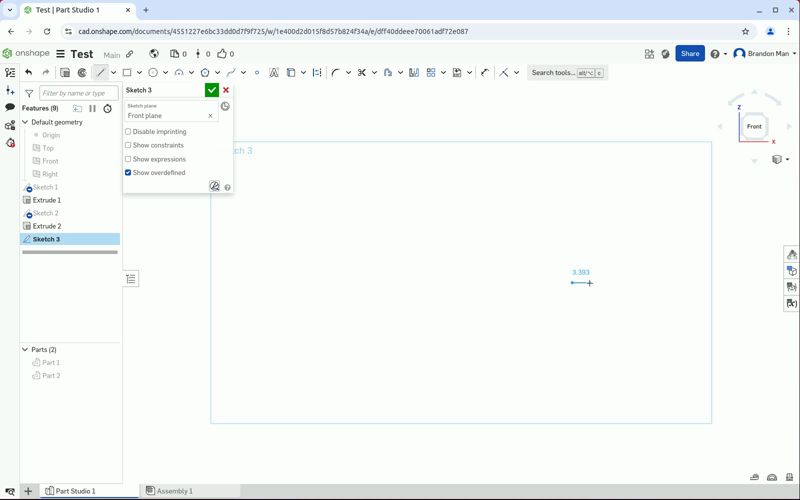
mouse_move(573, 282)
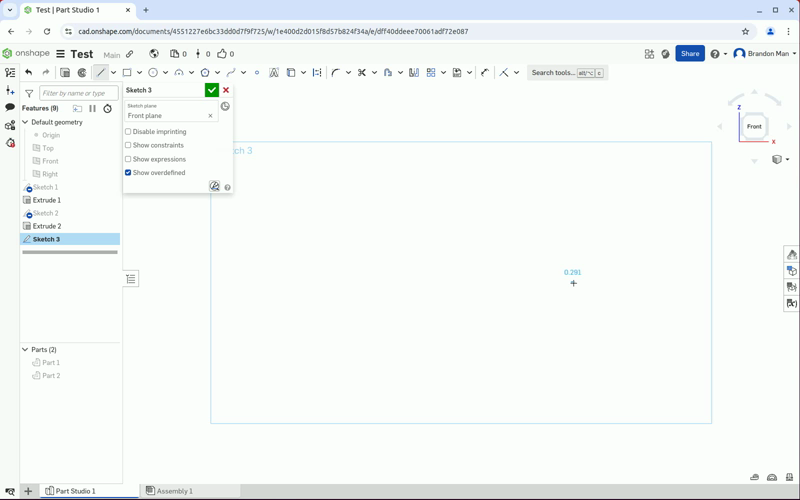
scroll(6)
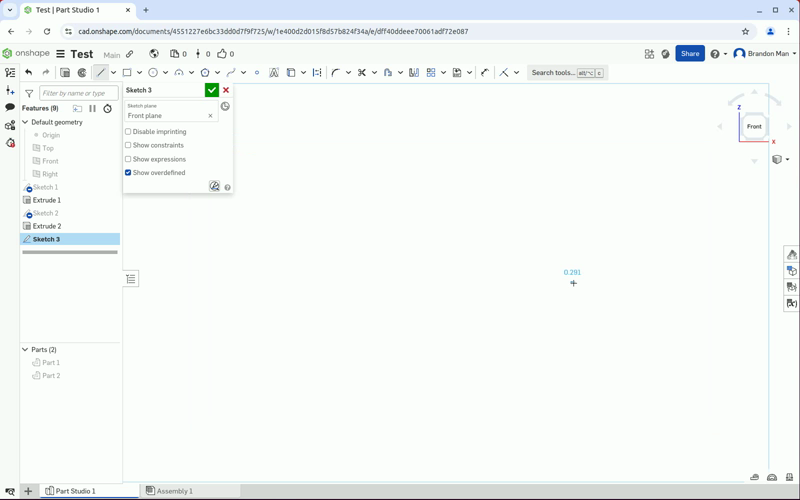
scroll(6)
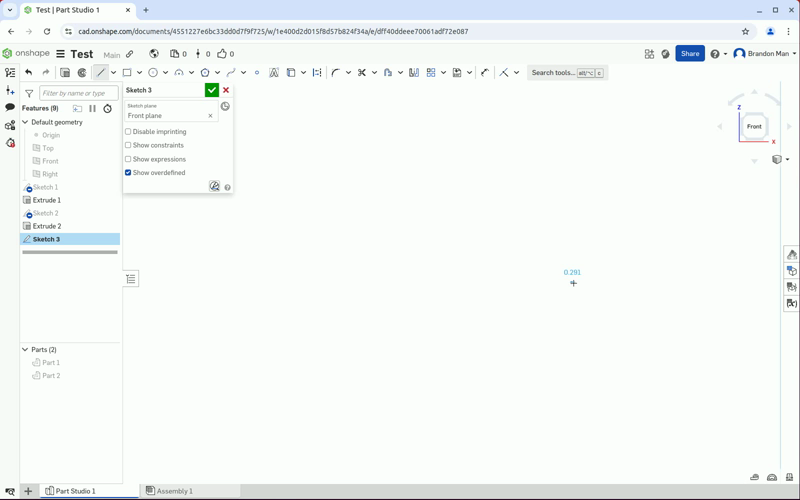
scroll(6)
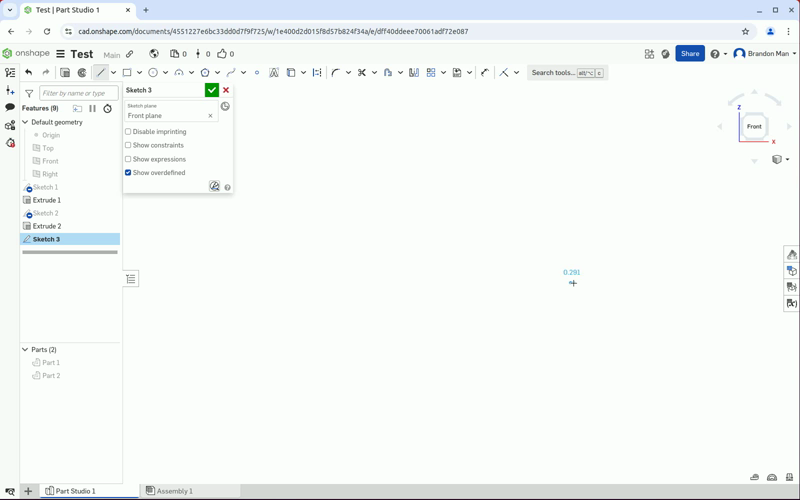
scroll(6)
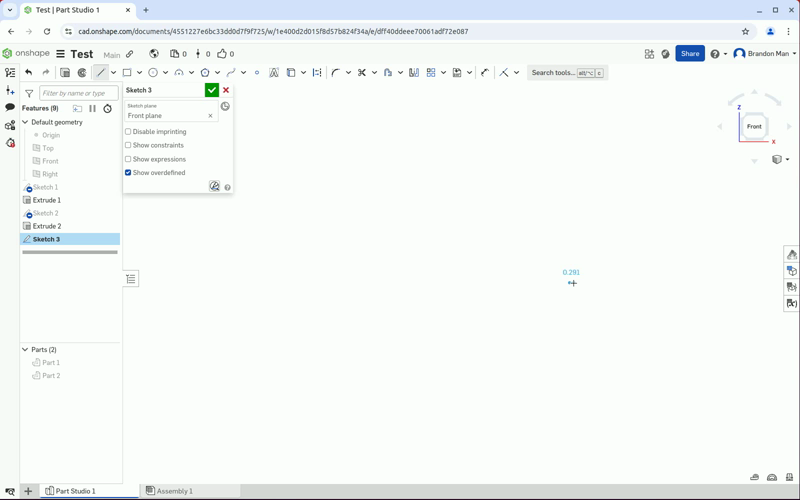
scroll(6)
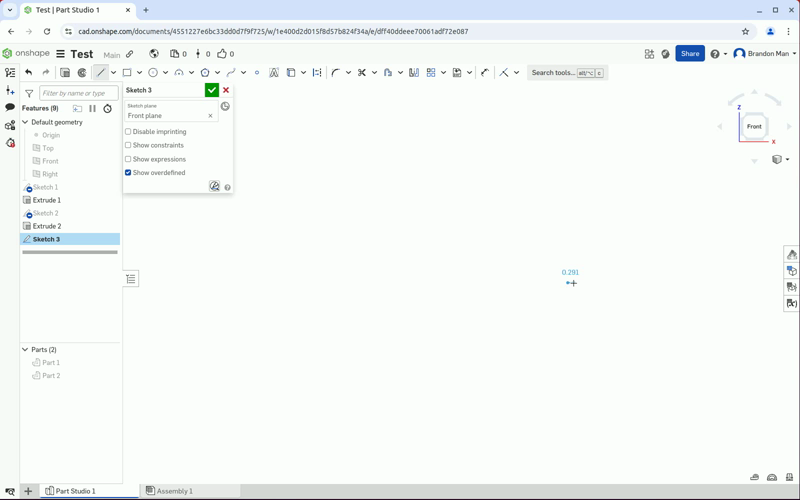
scroll(6)
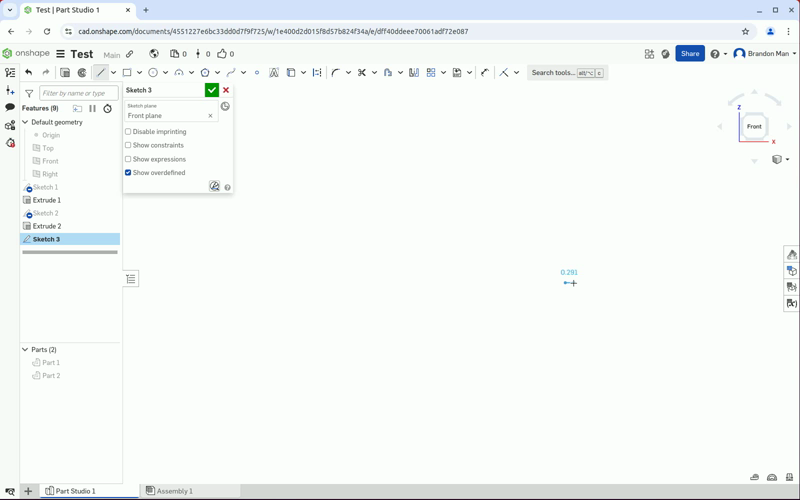
scroll(6)
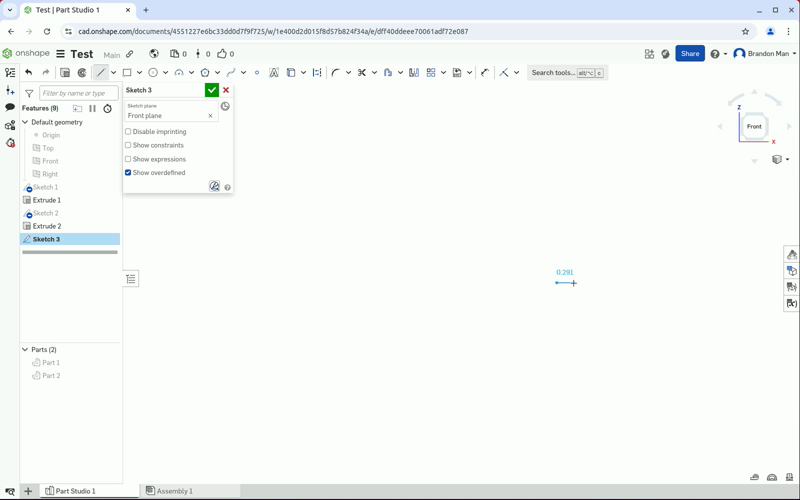
click(573, 282)
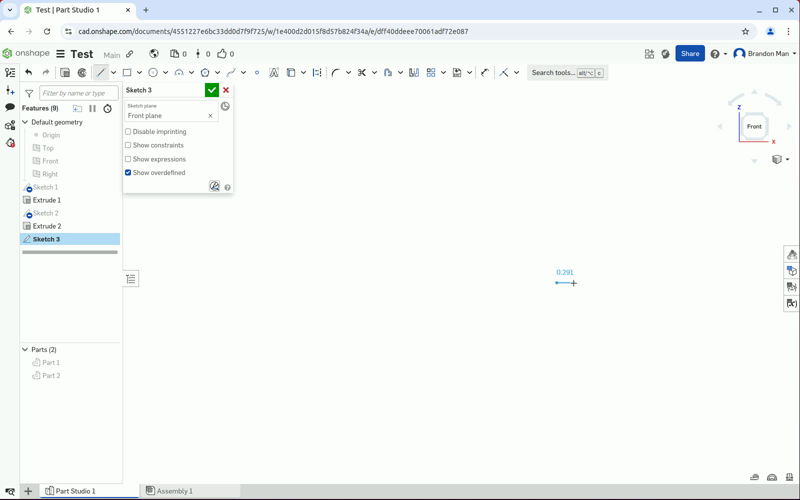
scroll(-6)
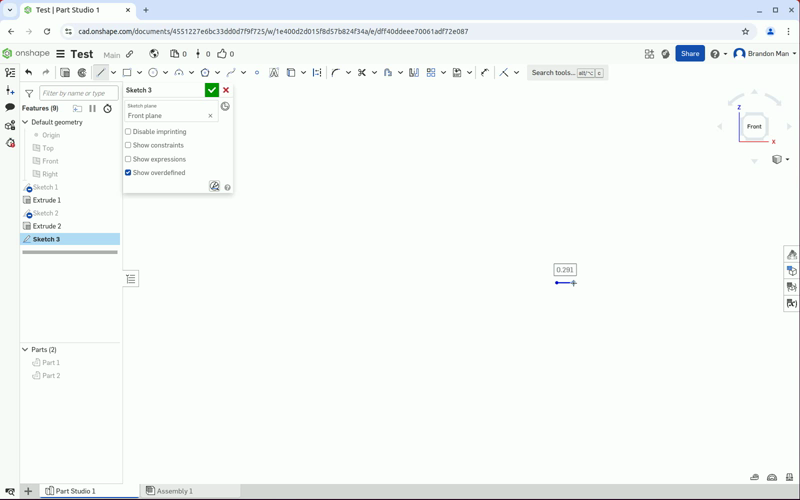
scroll(-6)
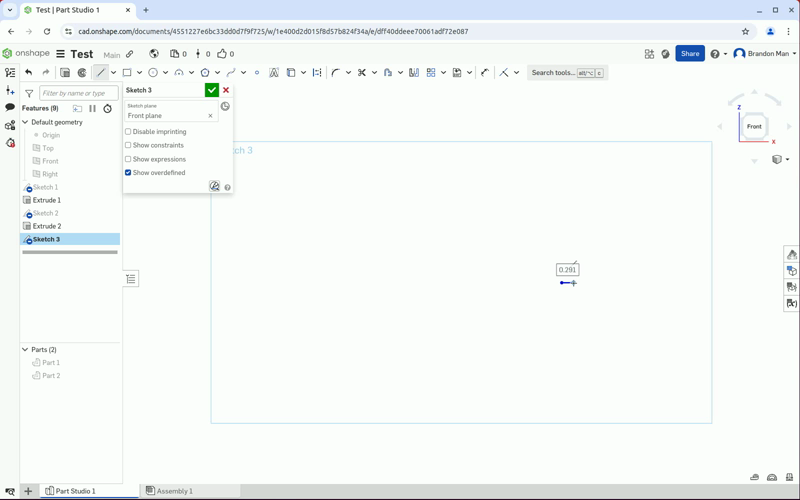
scroll(-6)
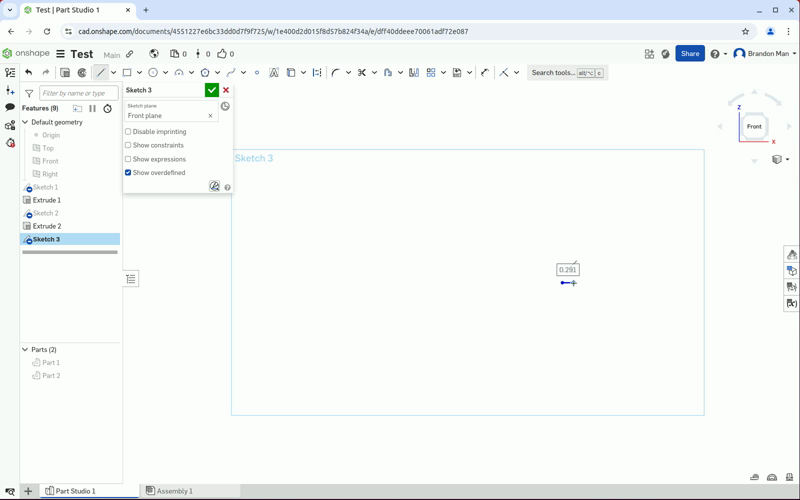
scroll(-6)
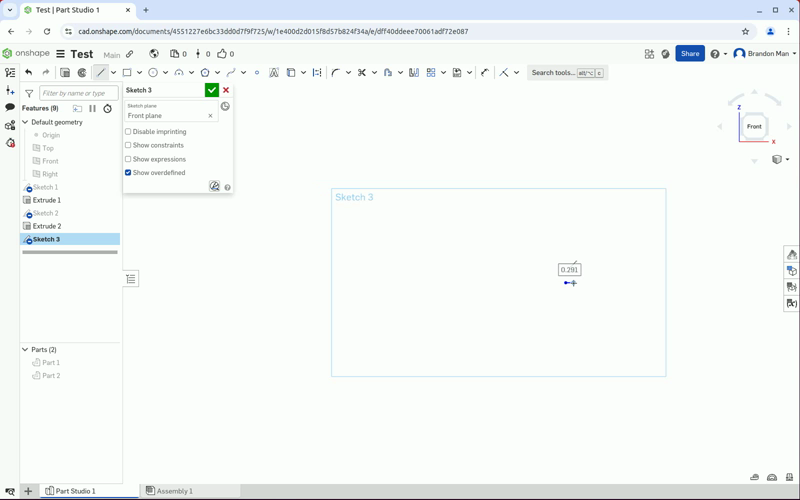
scroll(-6)
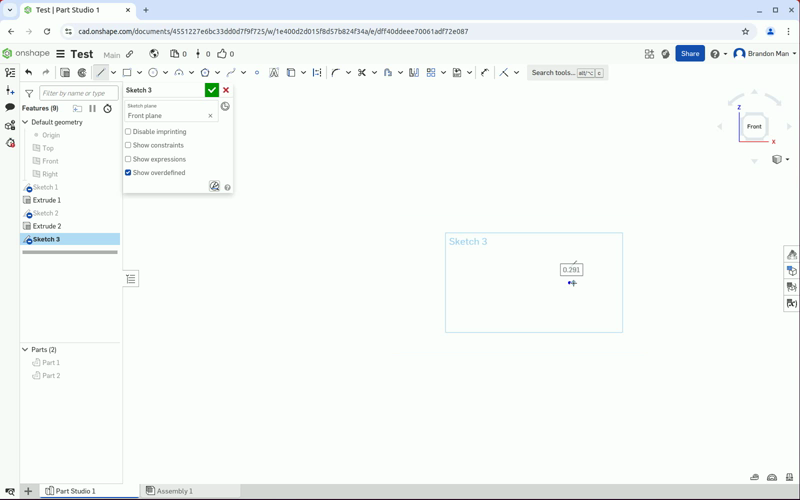
scroll(-6)
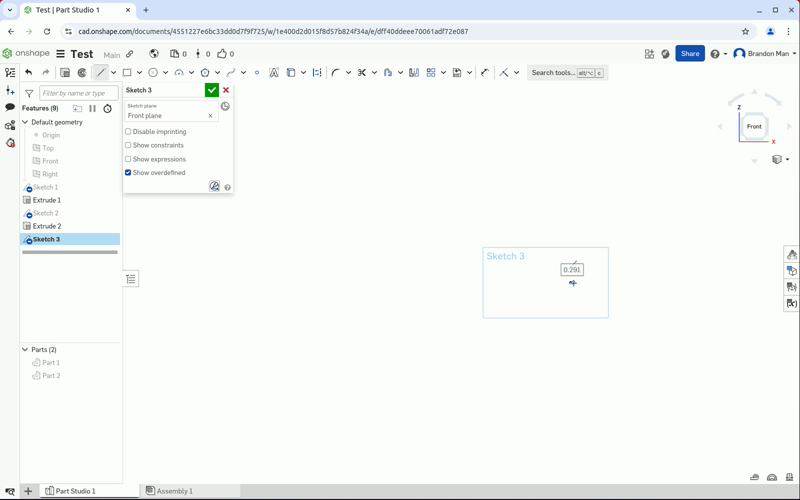
scroll(-6)
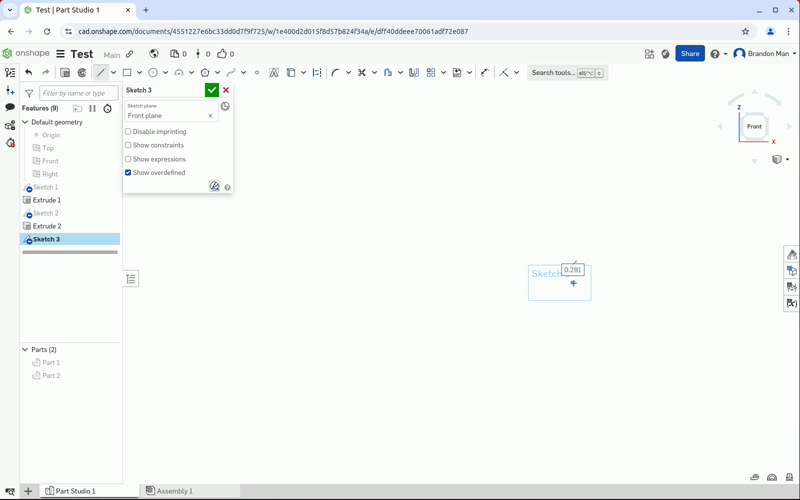
key_up(shift)
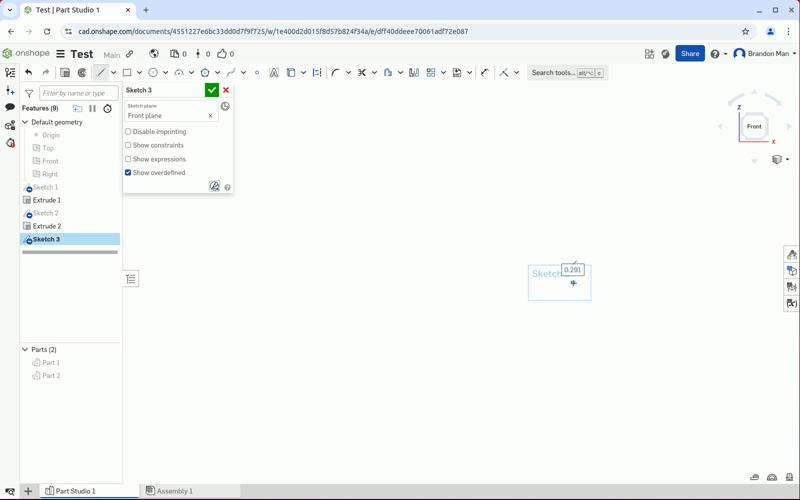
key_down(shift)
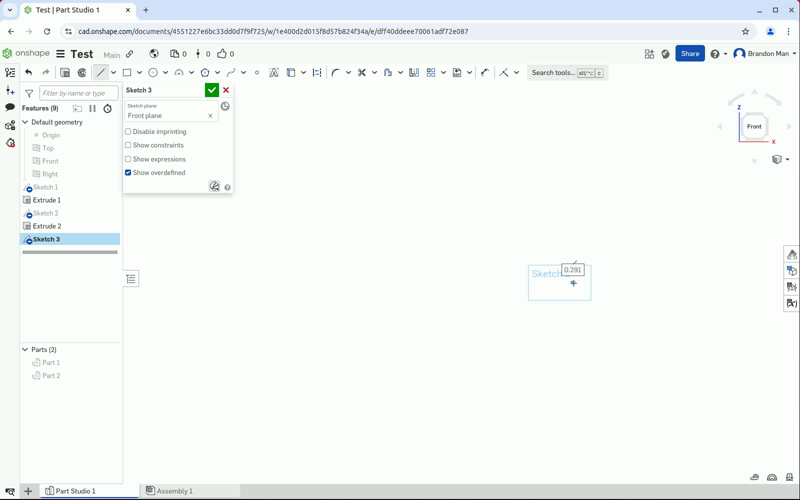
mouse_move(573, 208)
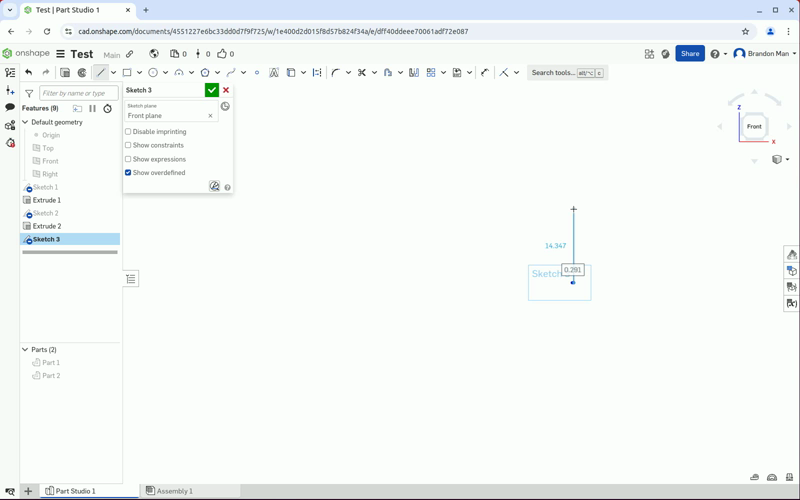
click(573, 208)
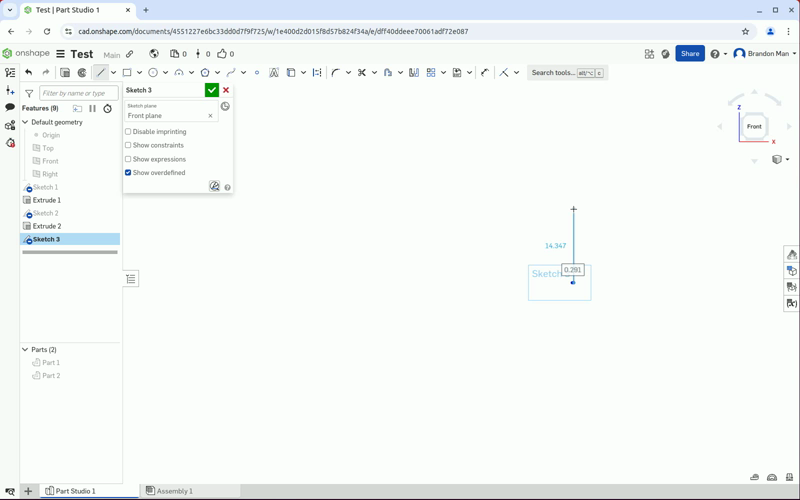
key_up(shift)
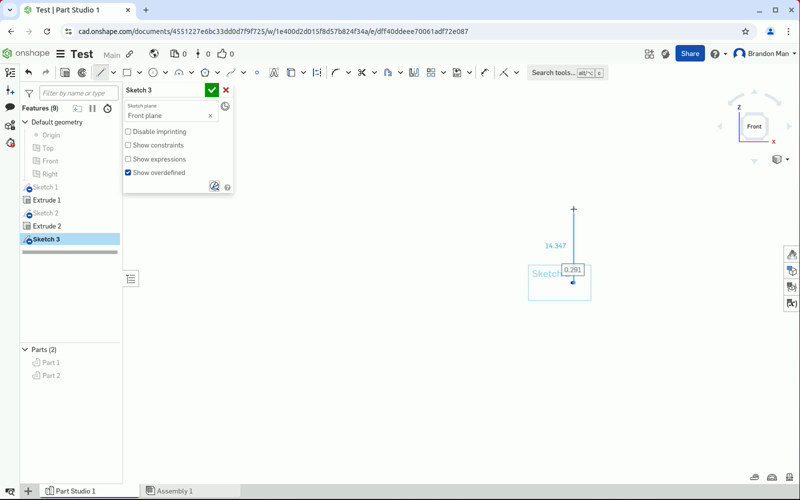
key_down(shift)
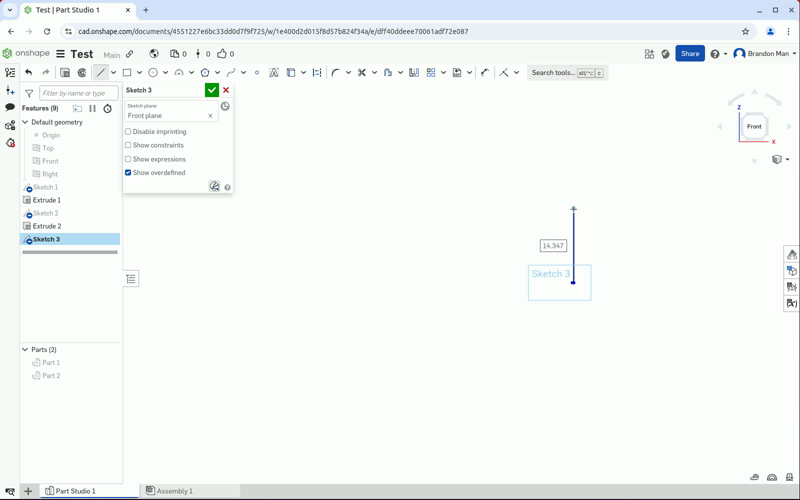
mouse_move(589, 208)
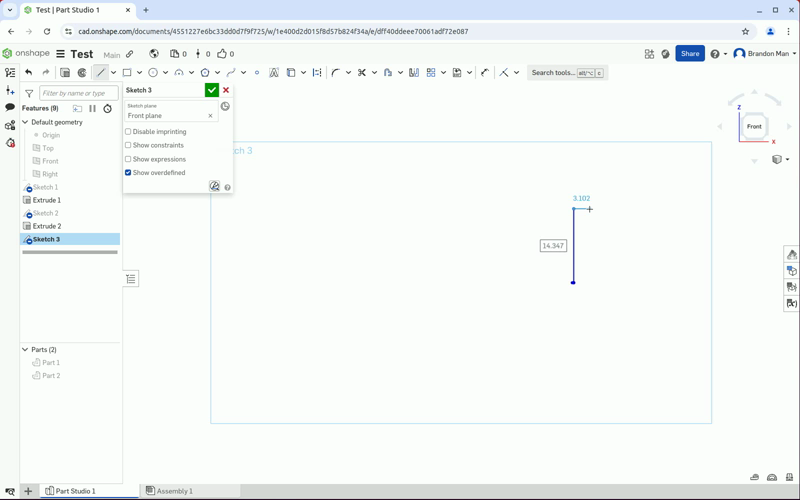
mouse_move(572, 208)
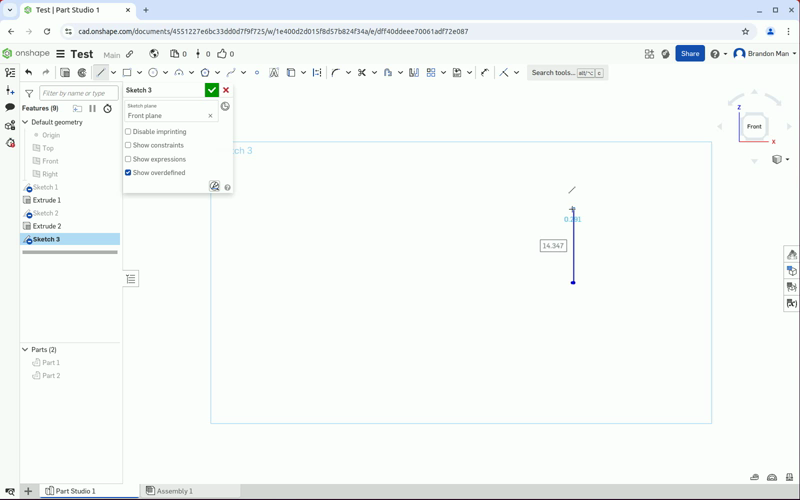
scroll(6)
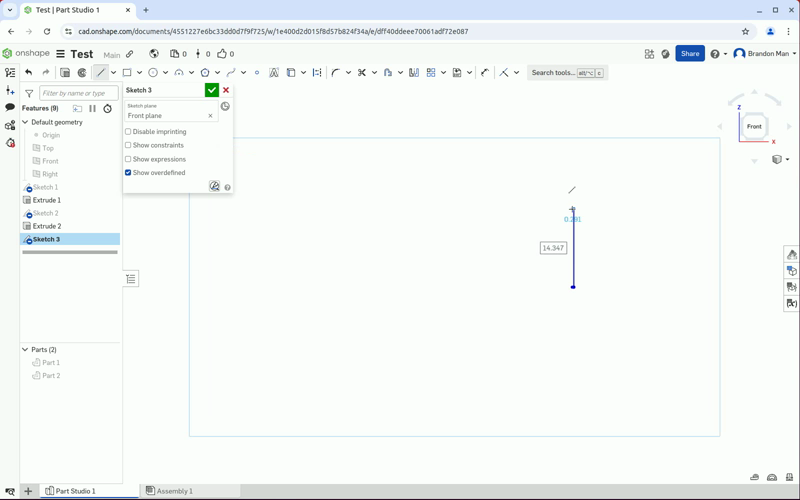
scroll(6)
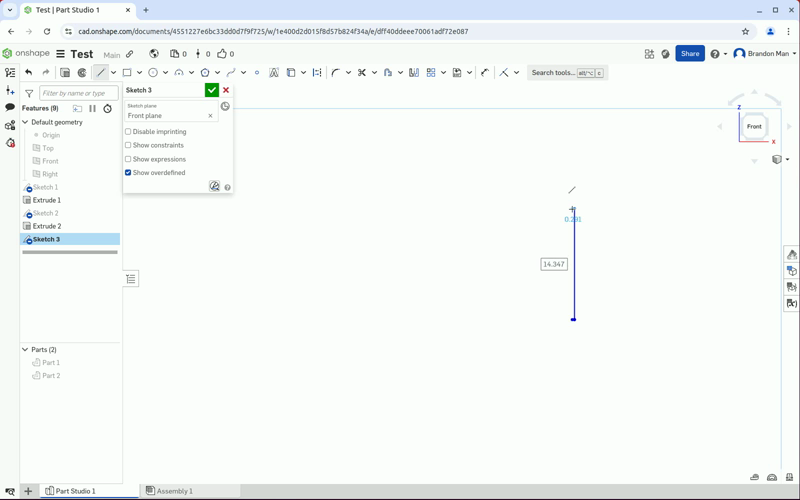
scroll(6)
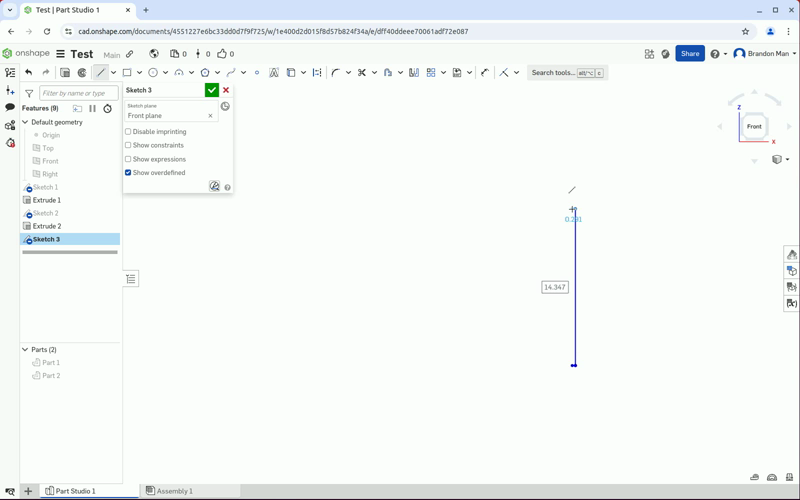
scroll(6)
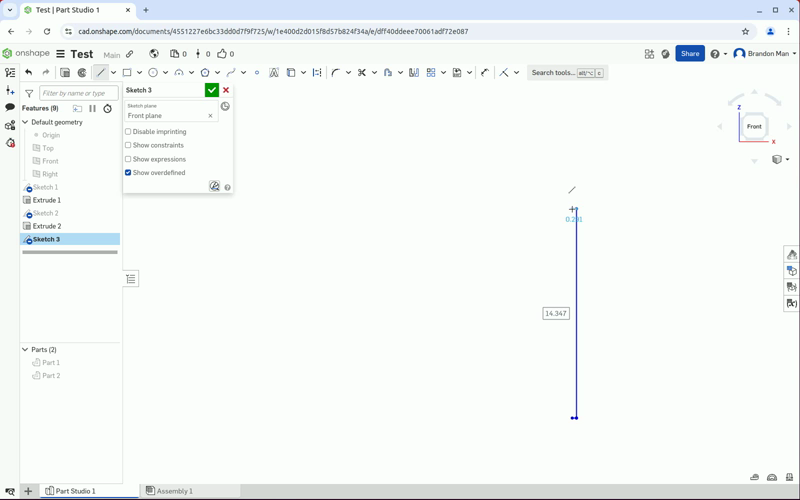
scroll(6)
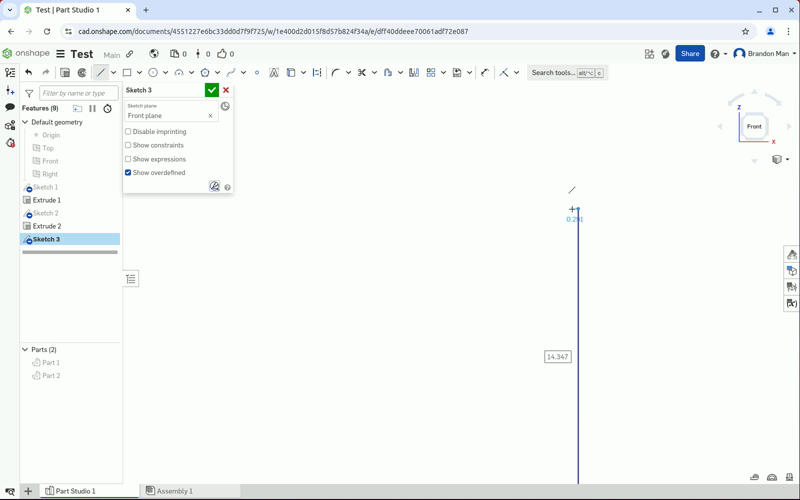
scroll(6)
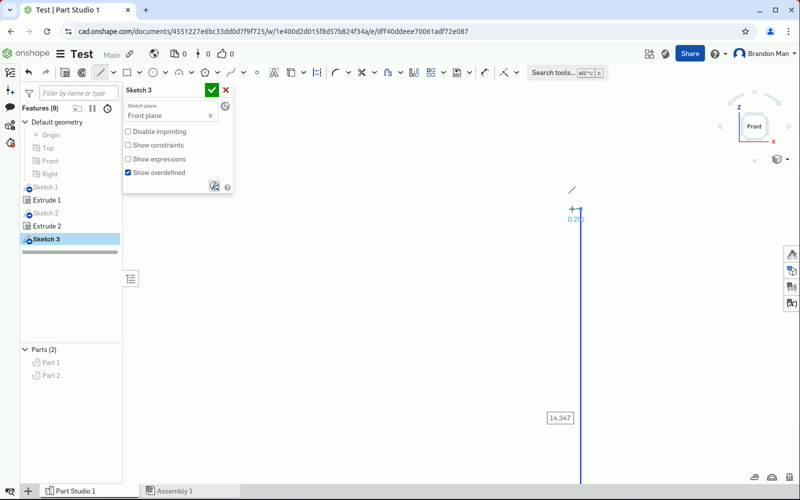
scroll(6)
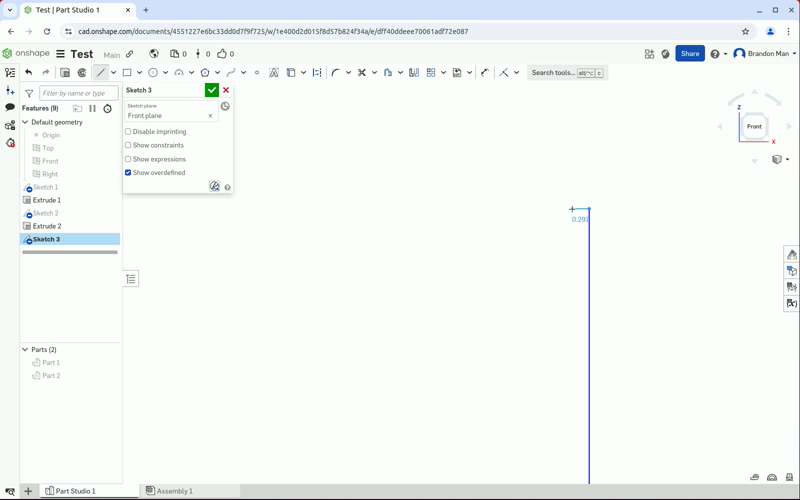
click(572, 208)
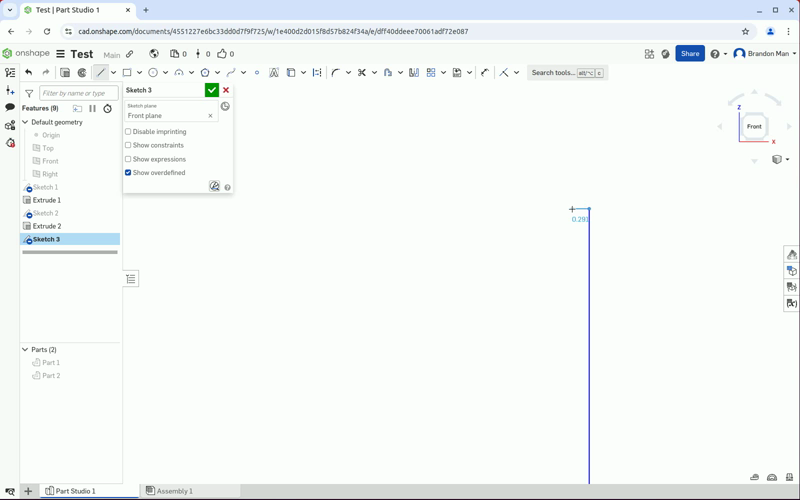
scroll(-6)
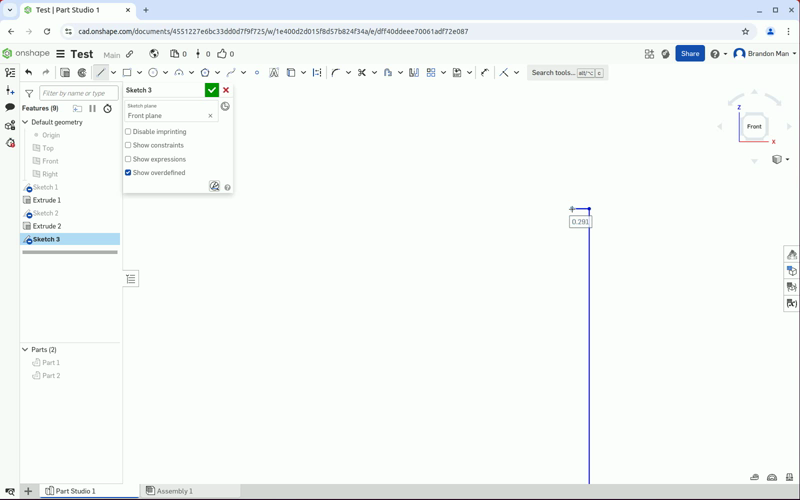
scroll(-6)
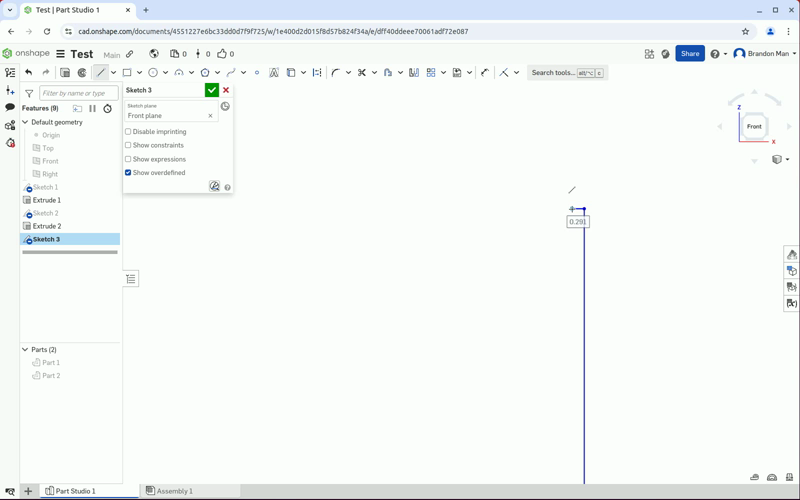
scroll(-6)
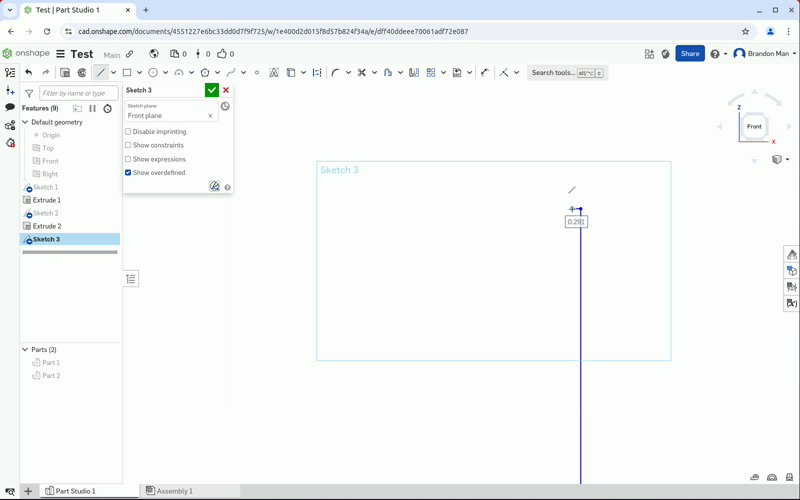
scroll(-6)
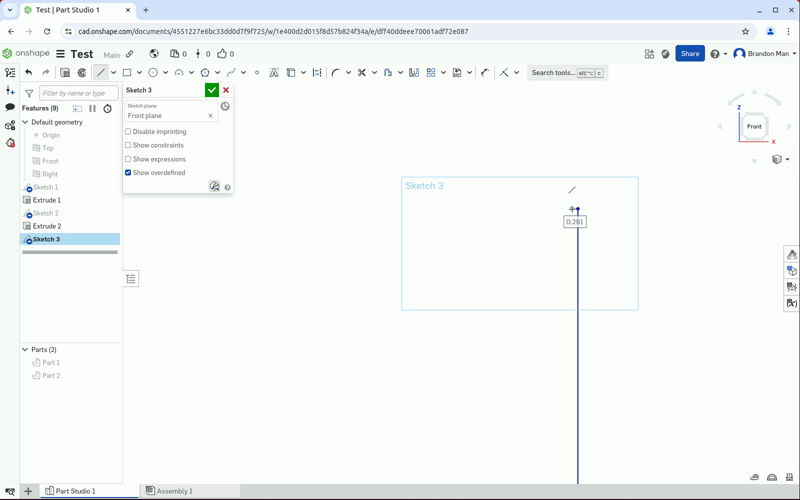
scroll(-6)
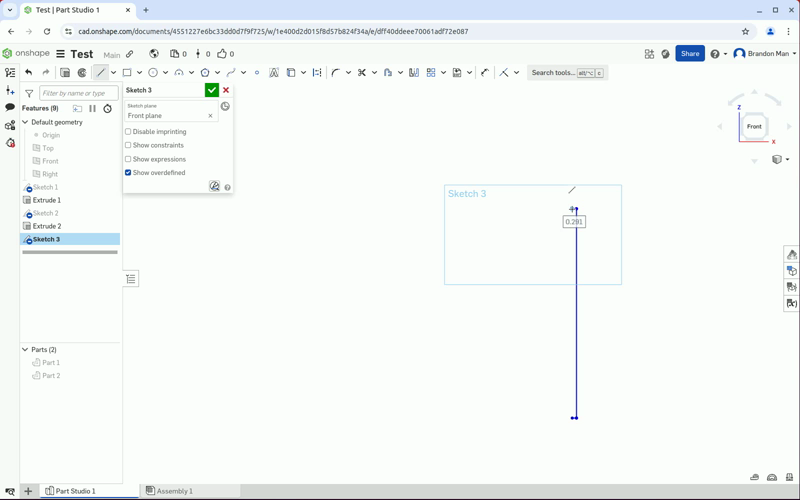
scroll(-6)
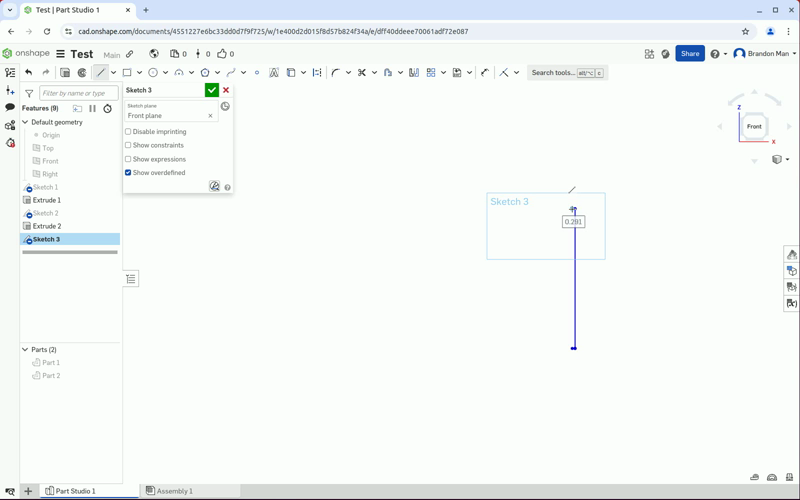
scroll(-6)
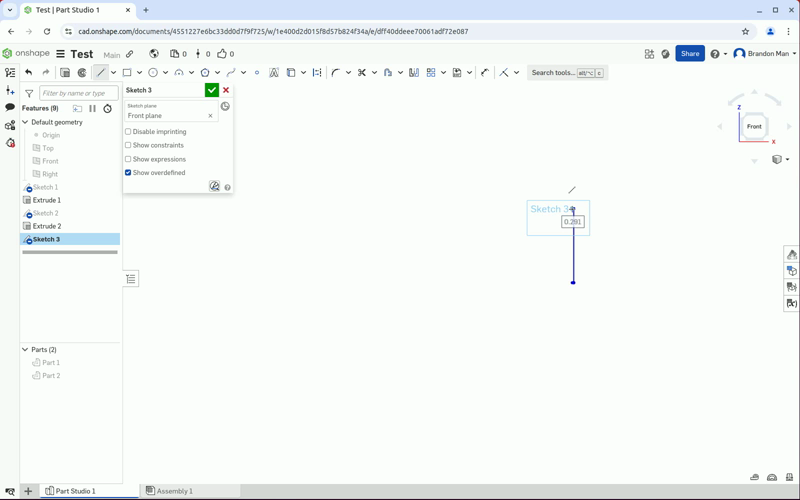
key_up(shift)
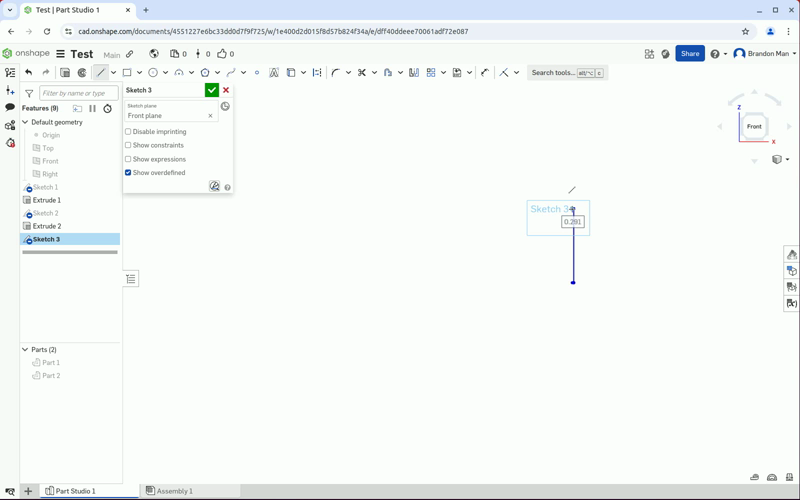
key_down(shift)
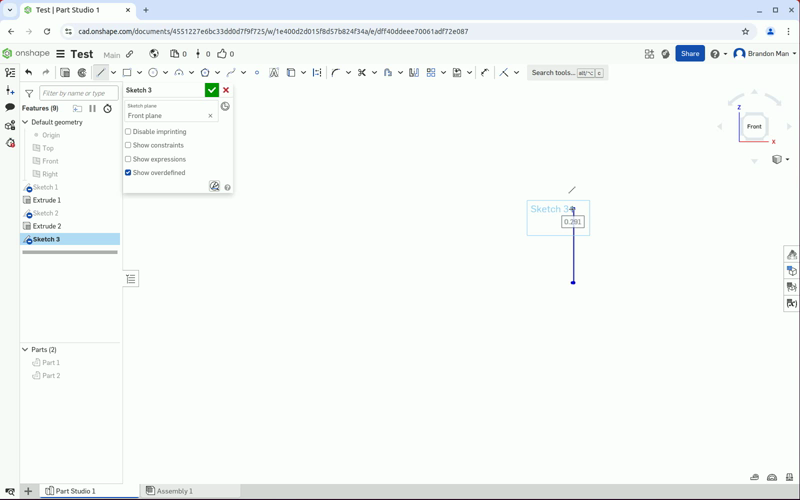
mouse_move(572, 282)
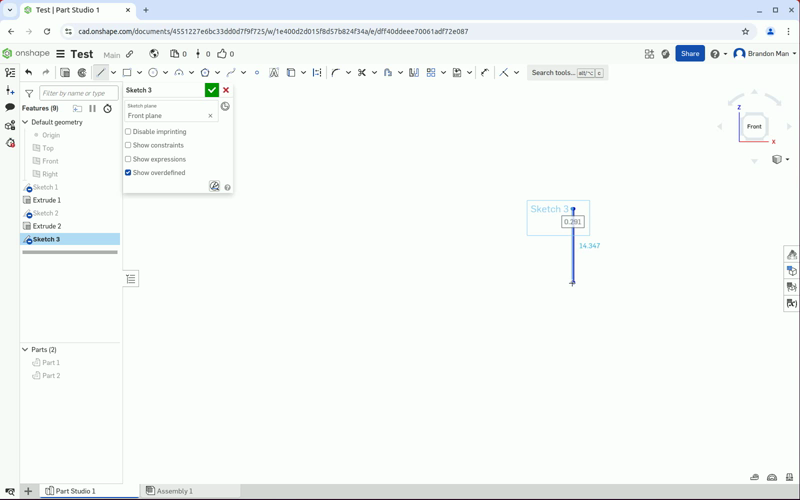
scroll(6)
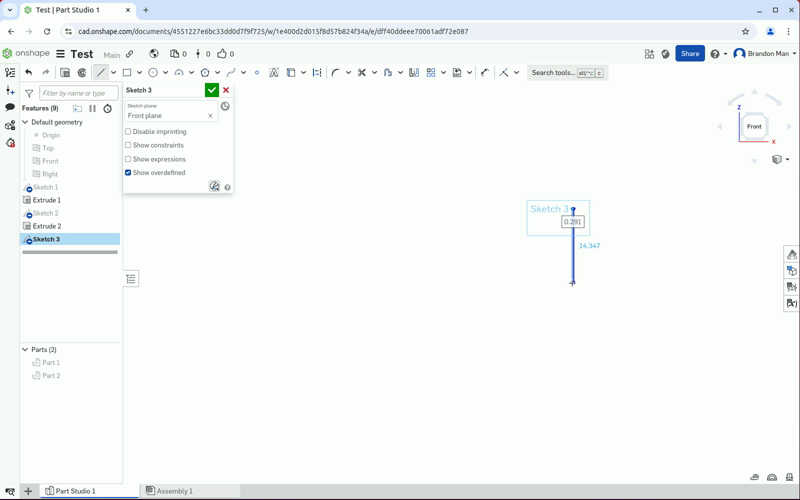
scroll(6)
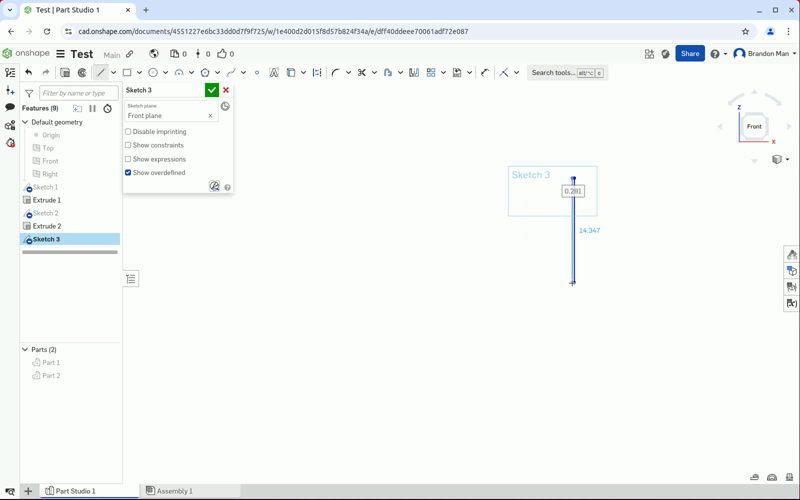
scroll(6)
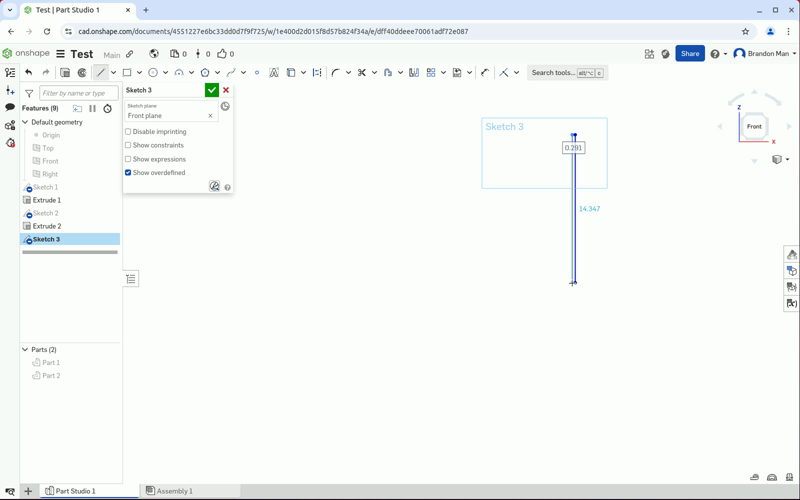
scroll(6)
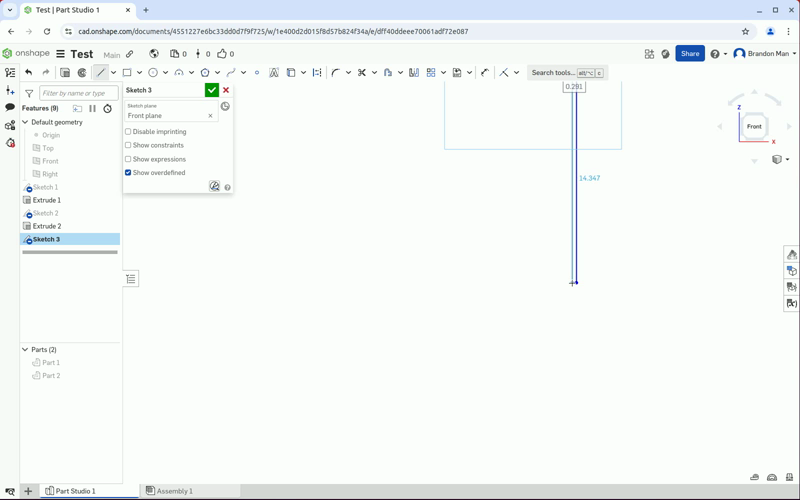
scroll(6)
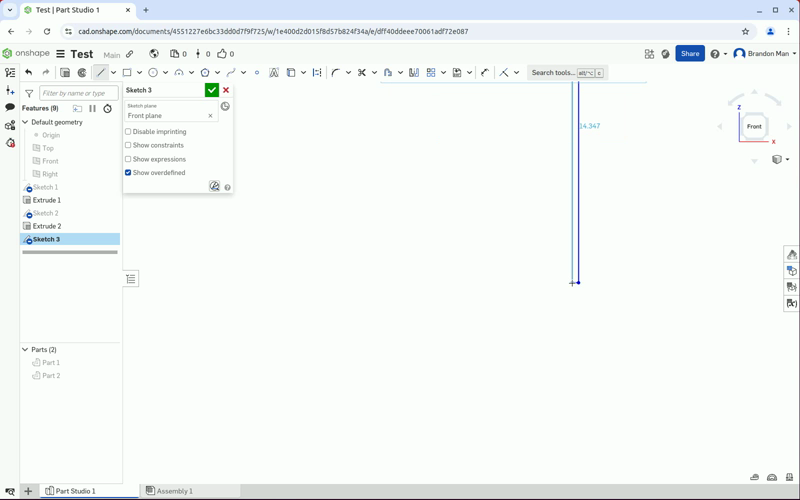
scroll(6)
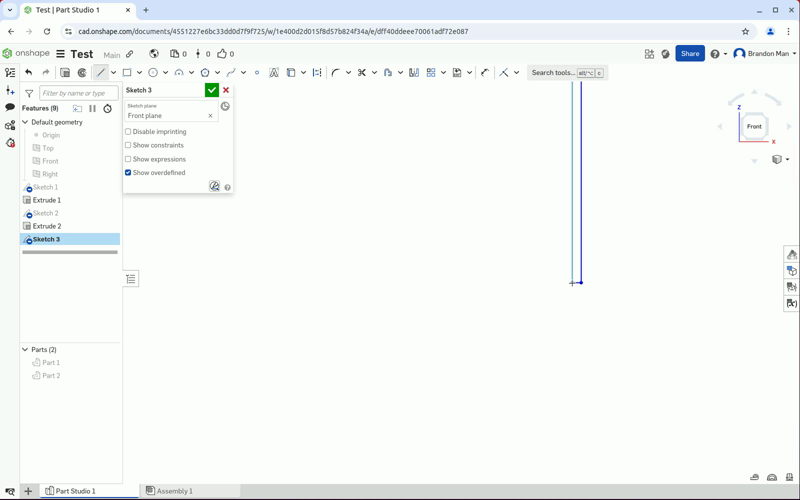
scroll(6)
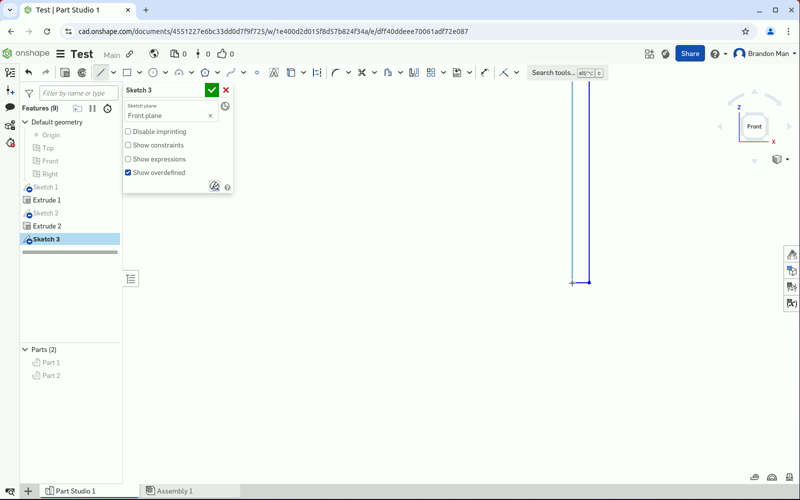
key_up(shift)
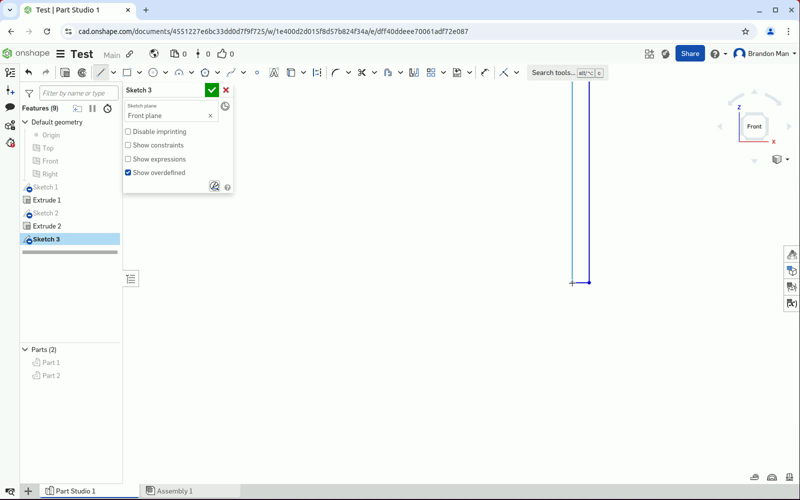
click(572, 282)
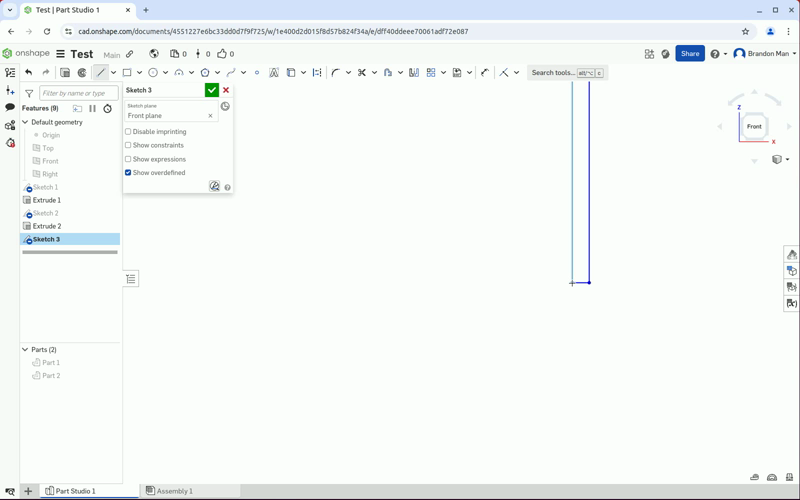
scroll(-6)
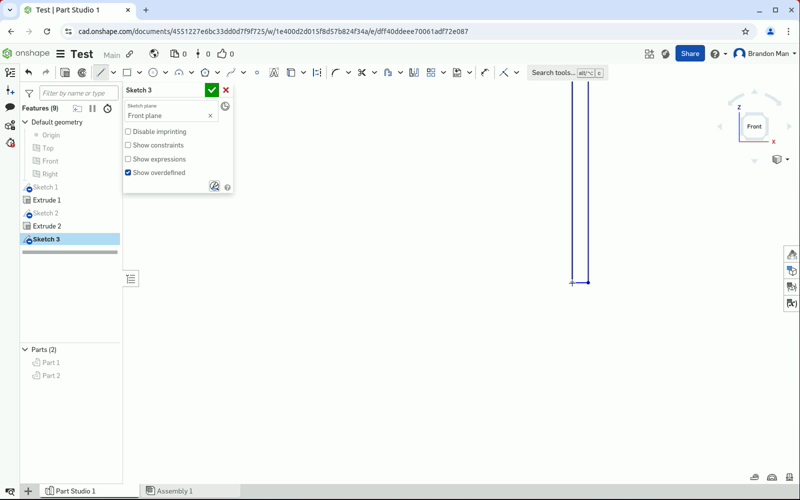
scroll(-6)
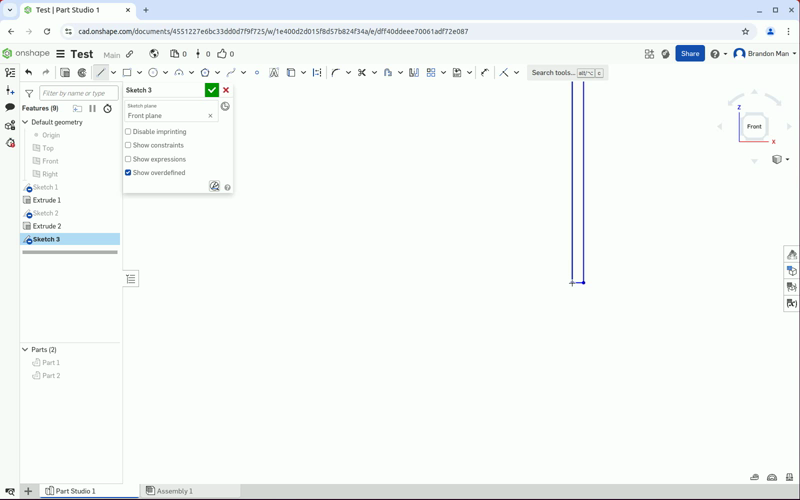
scroll(-6)
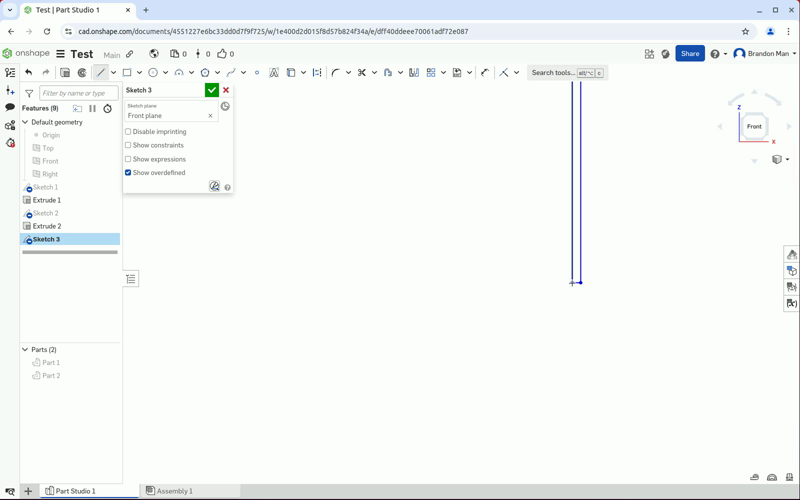
scroll(-6)
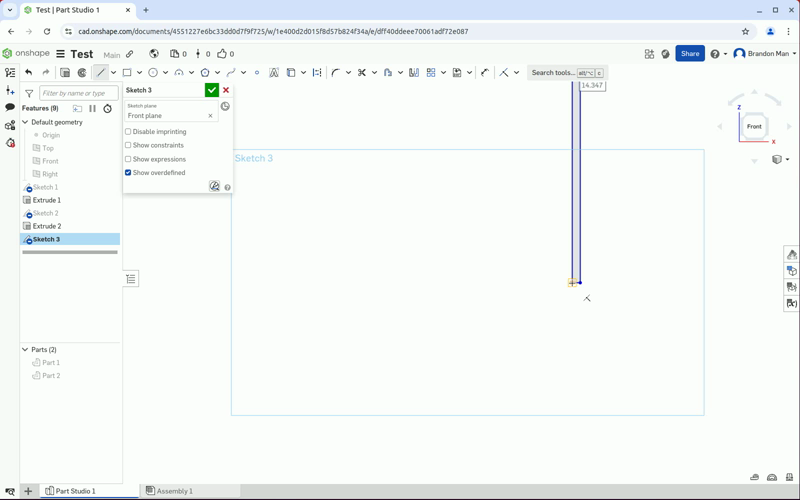
scroll(-6)
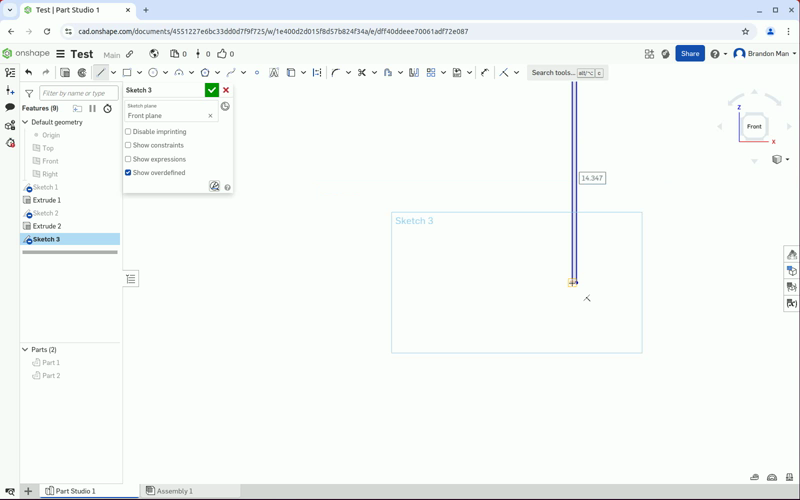
scroll(-6)
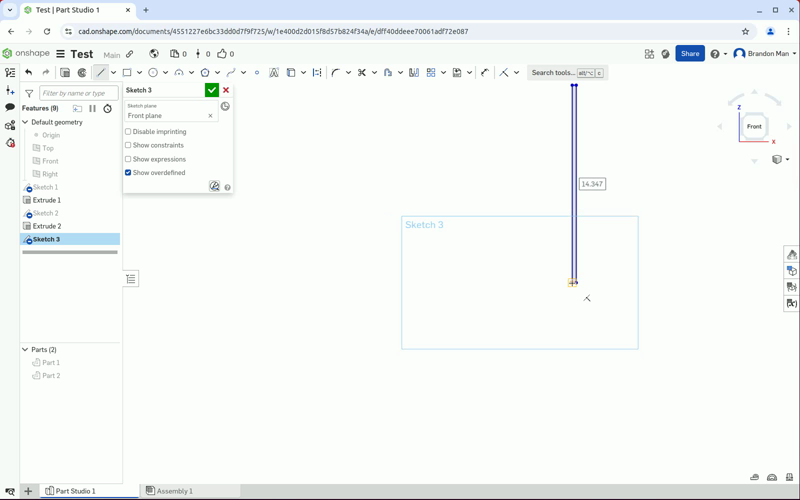
scroll(-6)
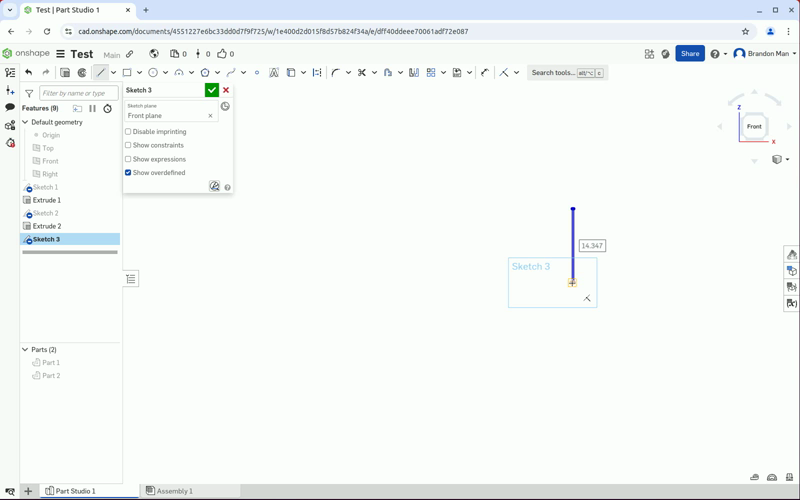
key(esc)
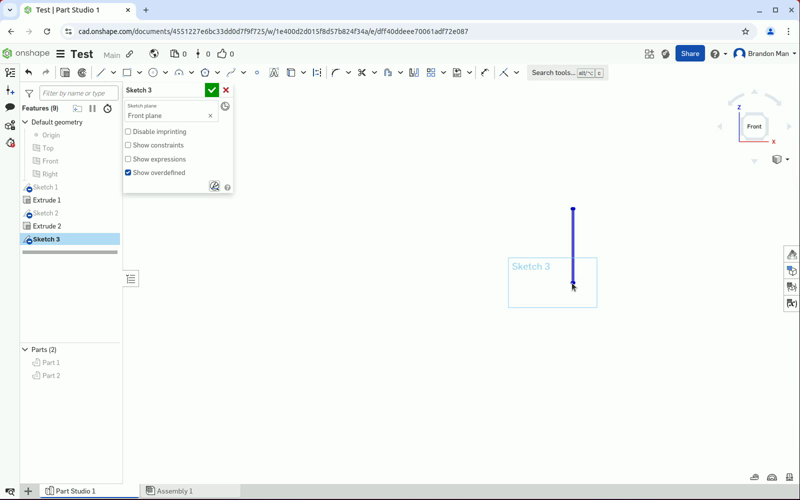
mouse_move(572, 239)
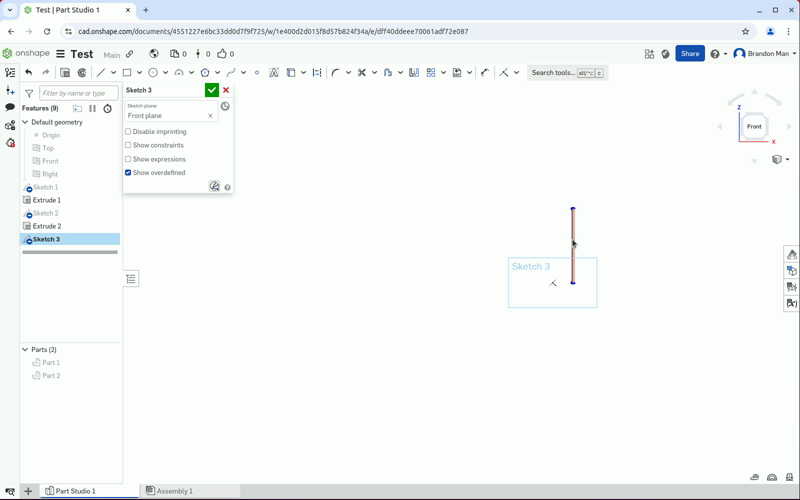
scroll(6)
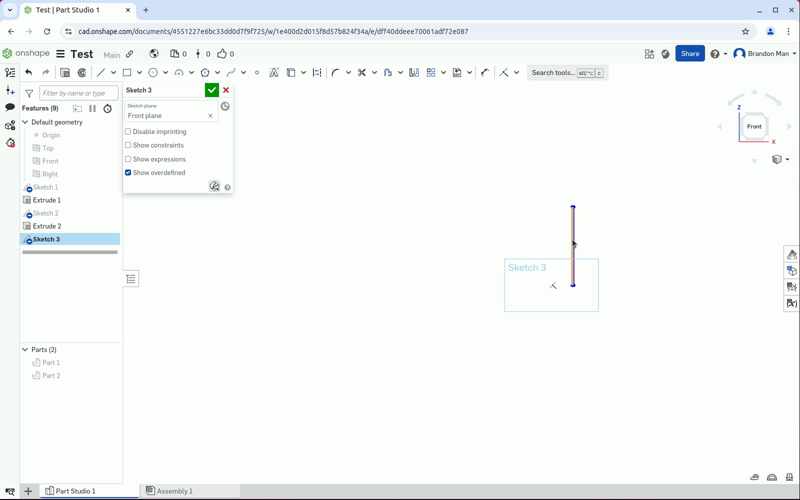
scroll(6)
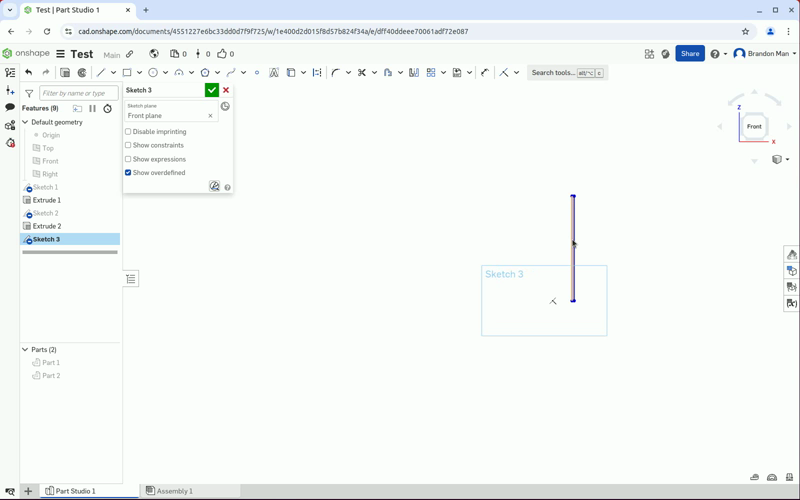
scroll(6)
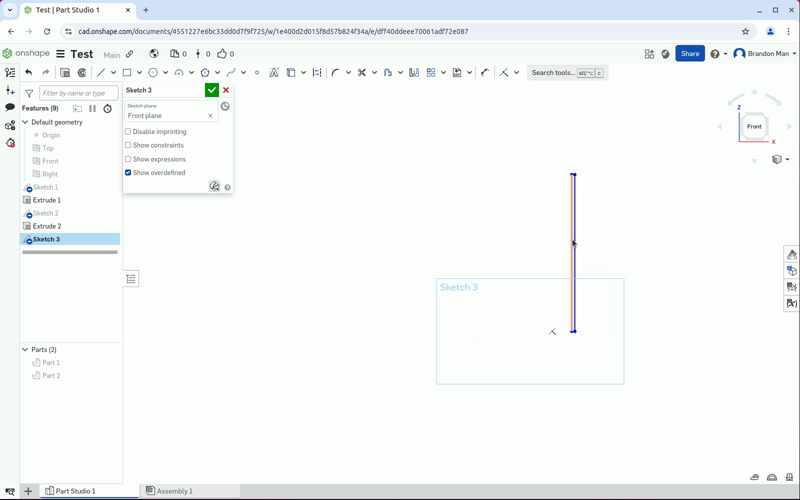
scroll(6)
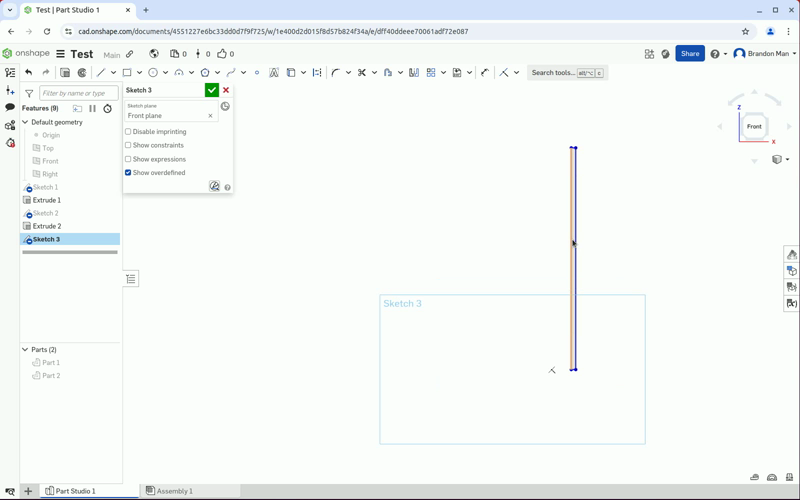
scroll(6)
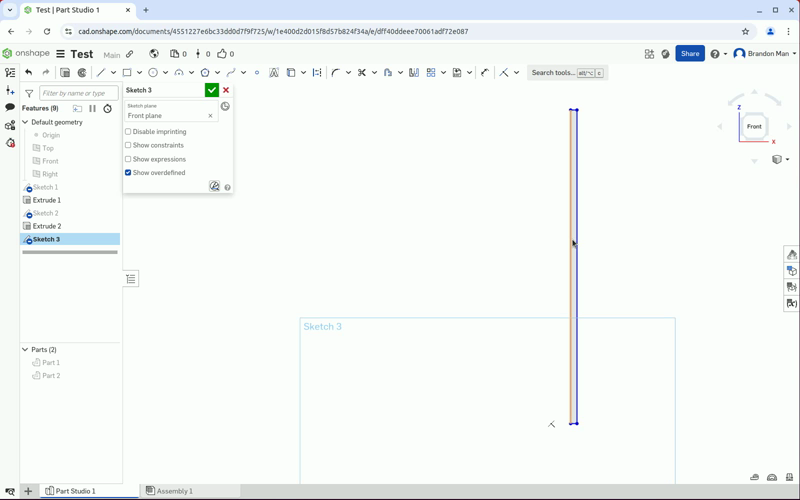
scroll(6)
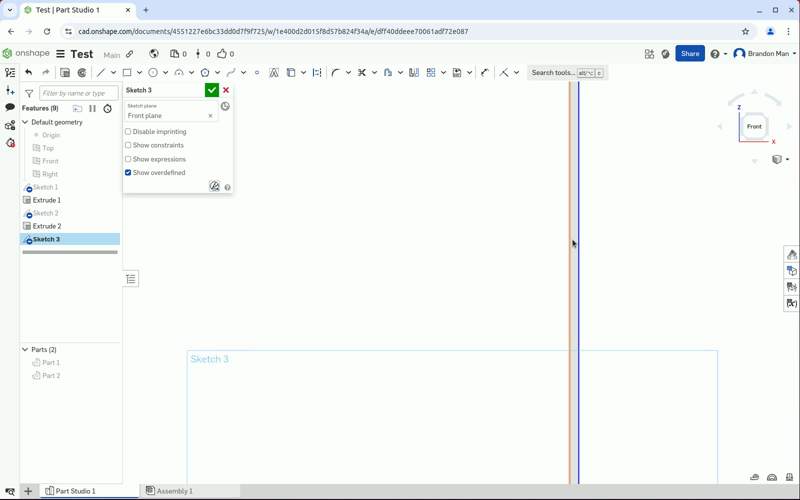
scroll(6)
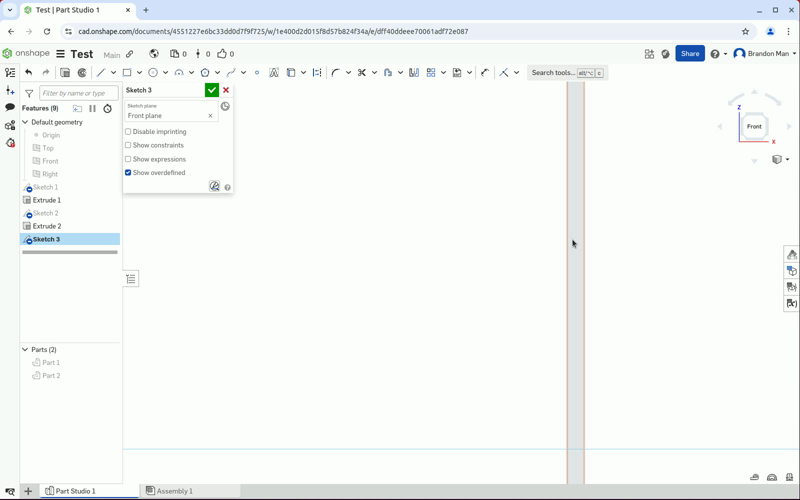
click(572, 239)
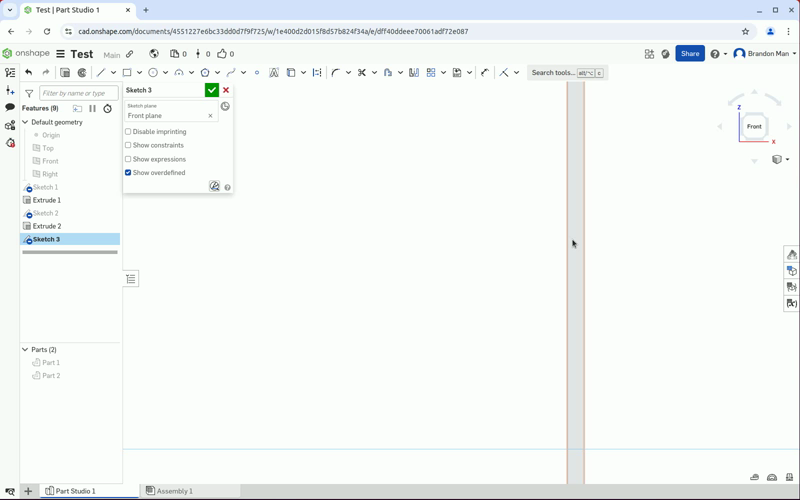
scroll(-6)
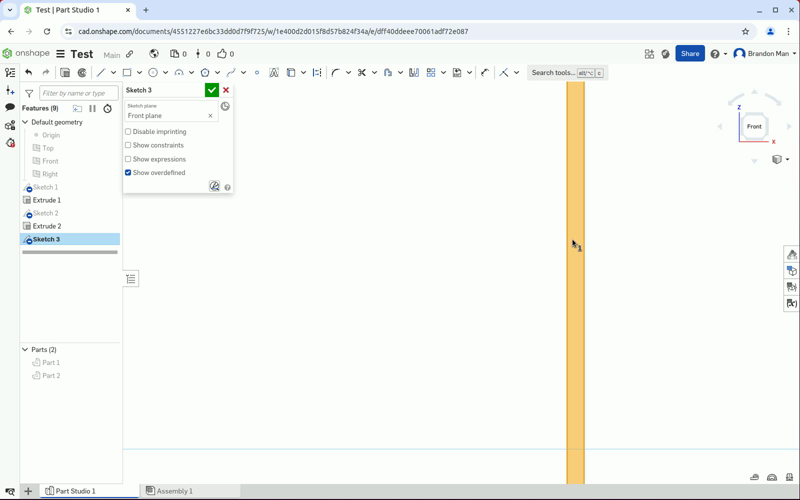
scroll(-6)
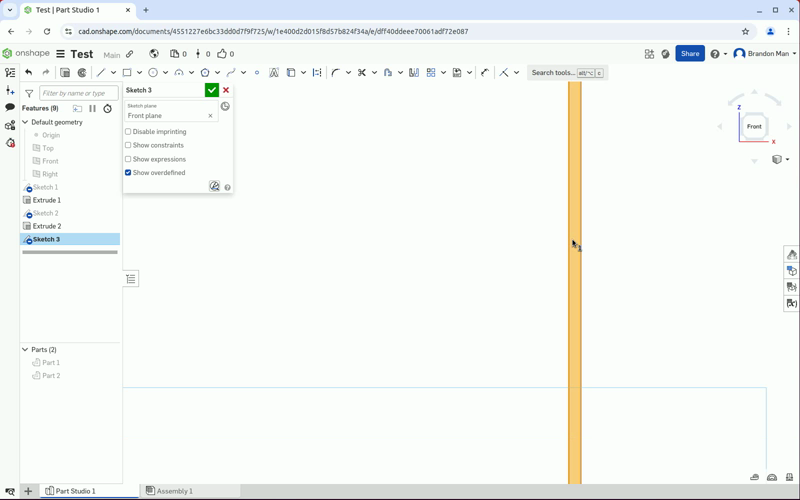
scroll(-6)
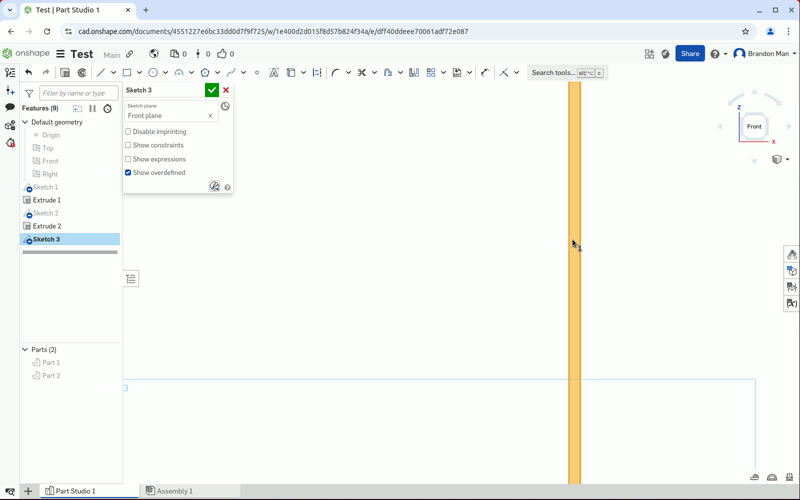
scroll(-6)
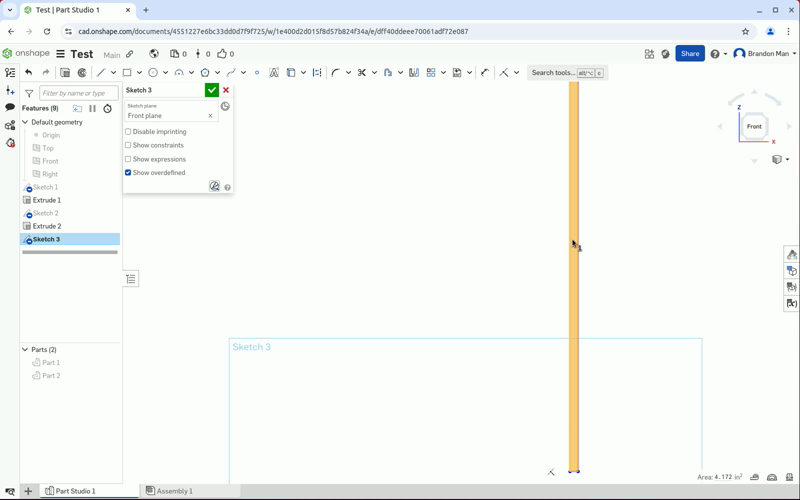
scroll(-6)
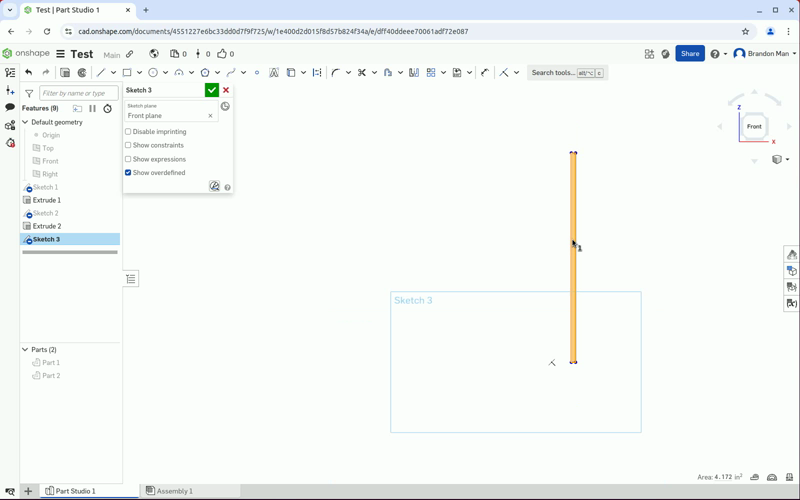
scroll(-6)
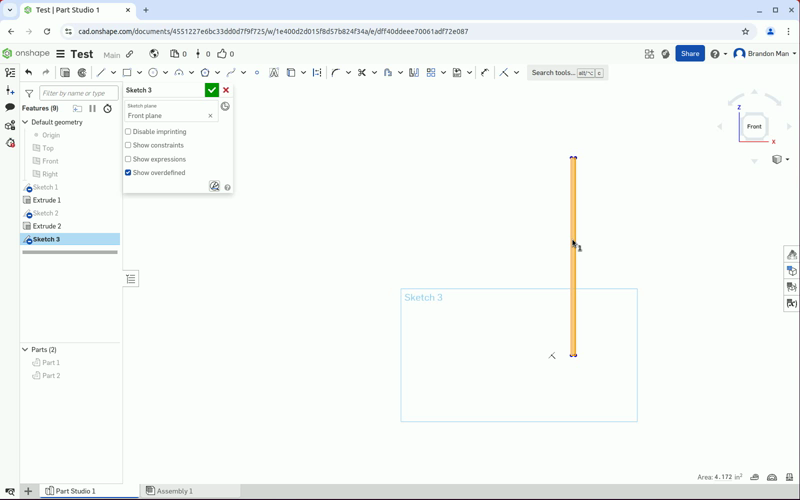
scroll(-6)
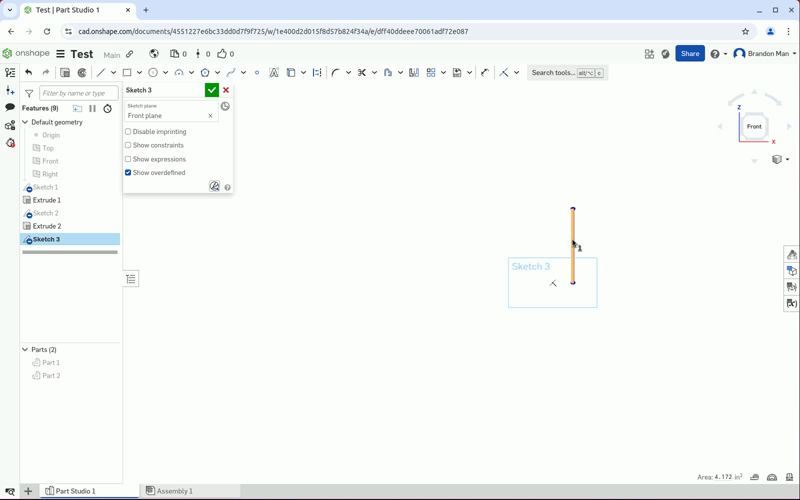
mouse_move(73, 352)
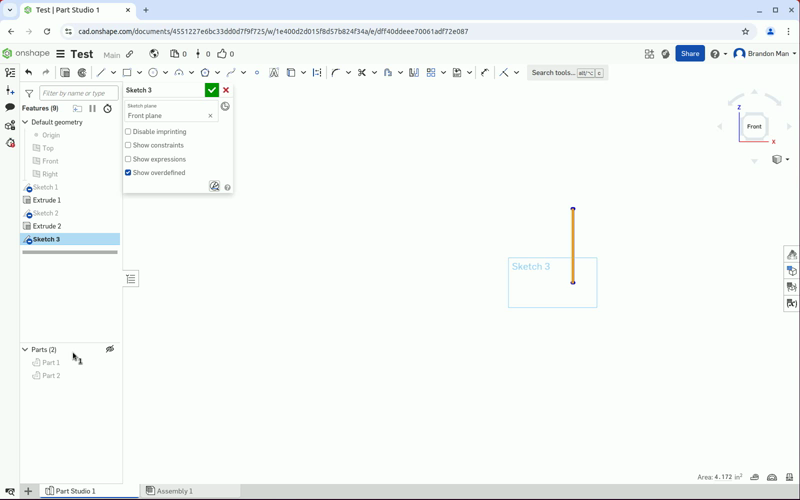
key(shift+y)
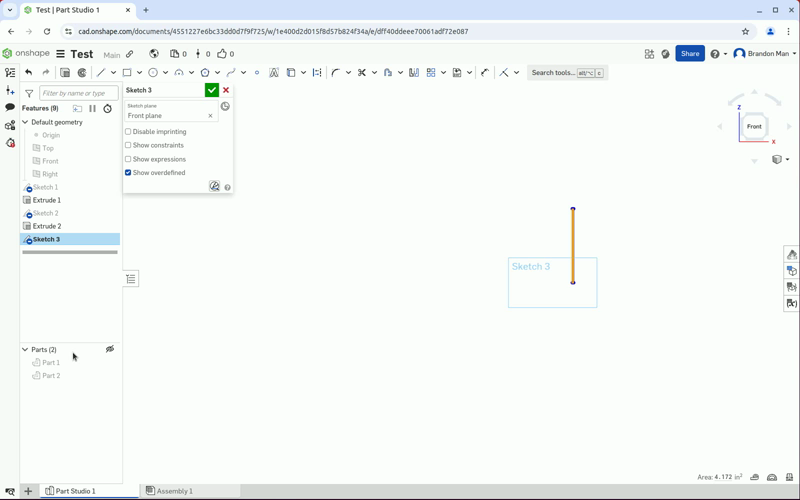
key(shift+e)
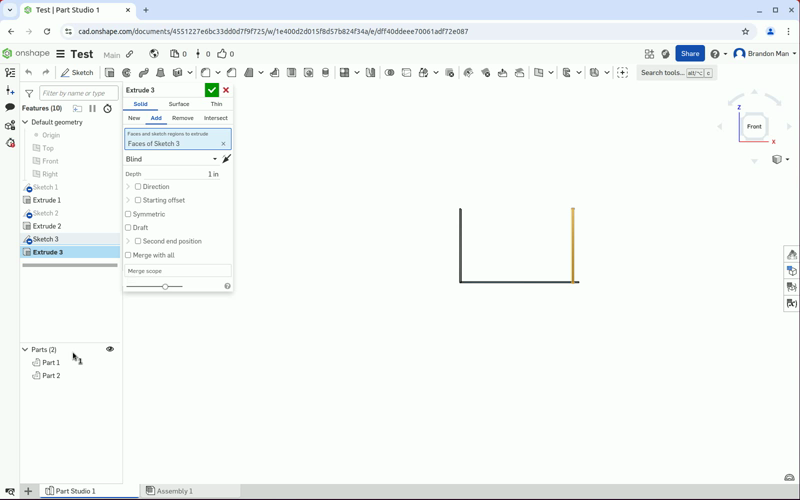
mouse_move(143, 106)
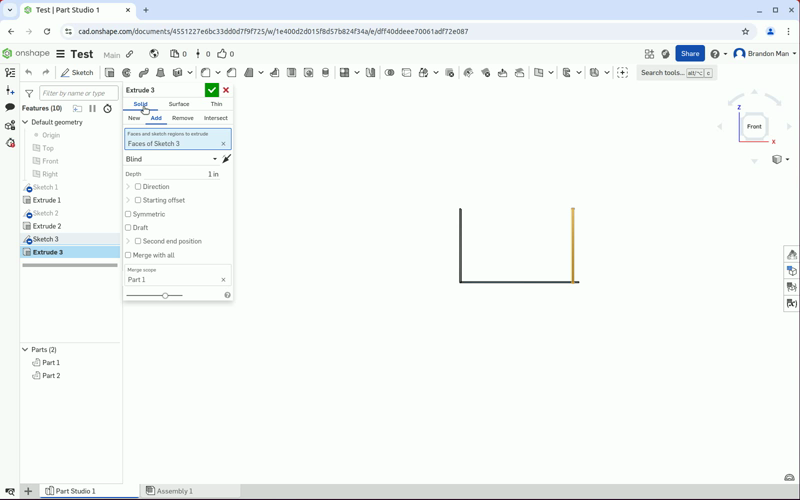
click(143, 106)
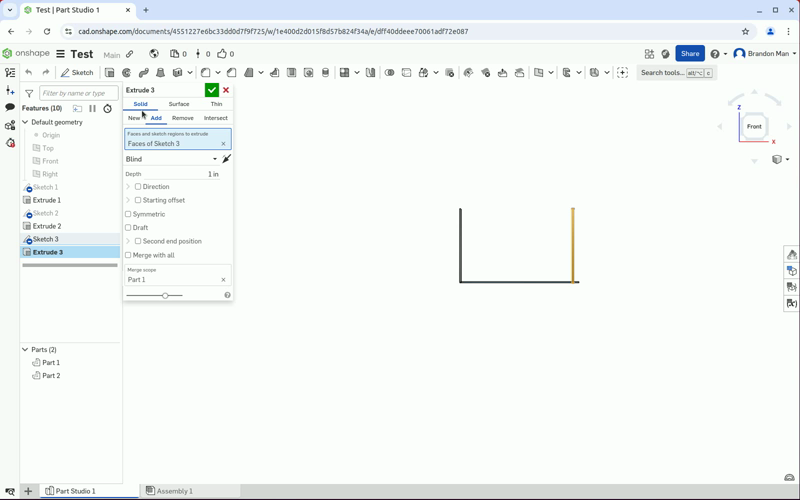
mouse_move(137, 120)
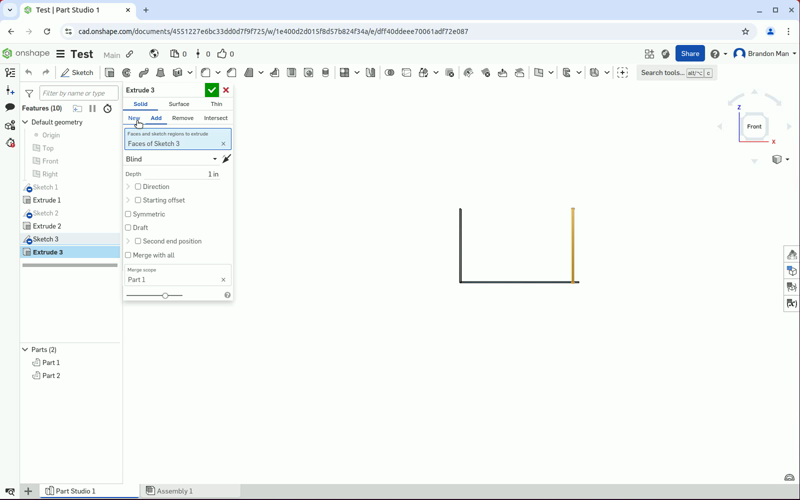
click(137, 120)
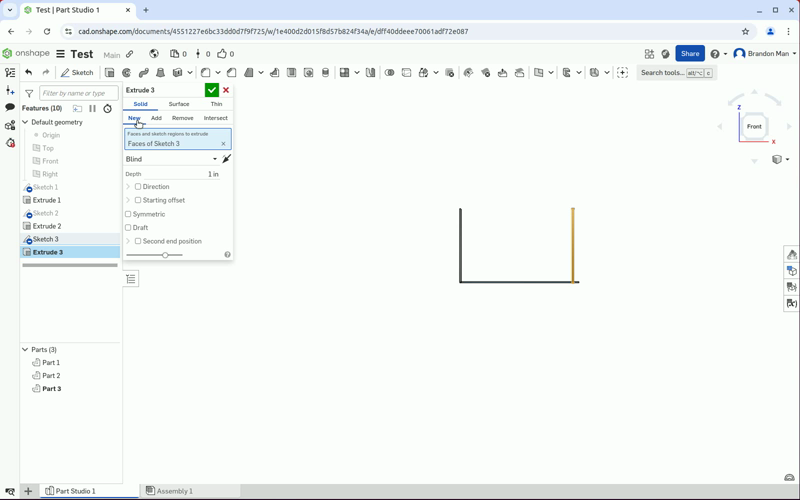
key(tab, 4)
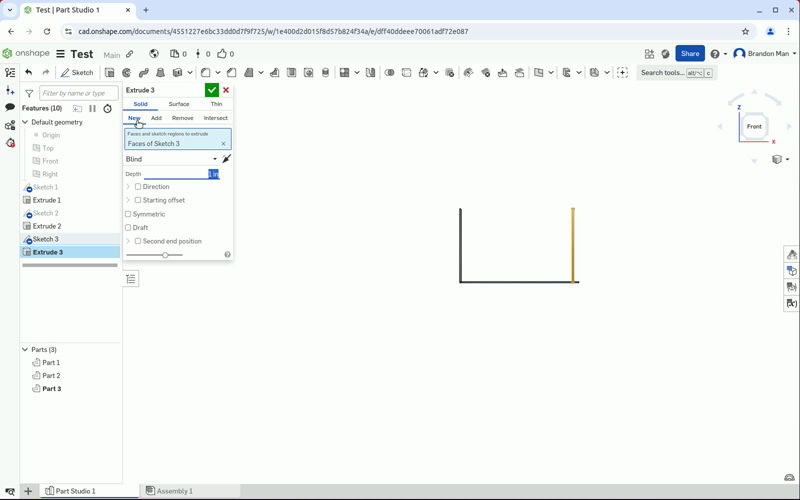
text(11.313)
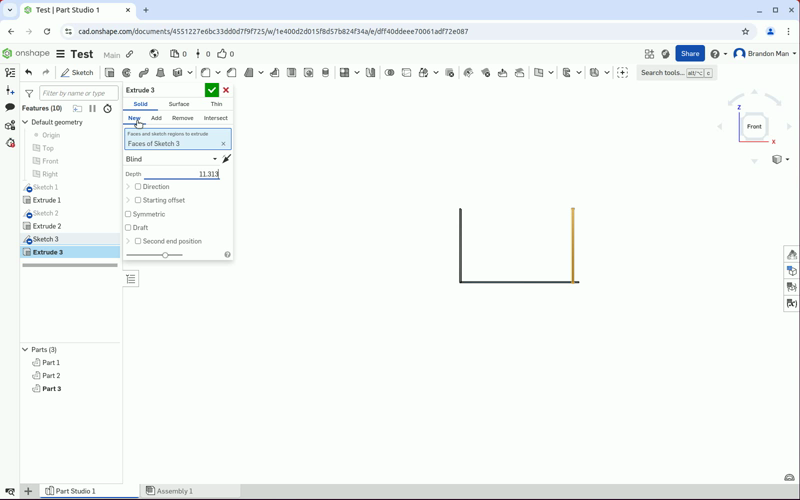
key(enter)
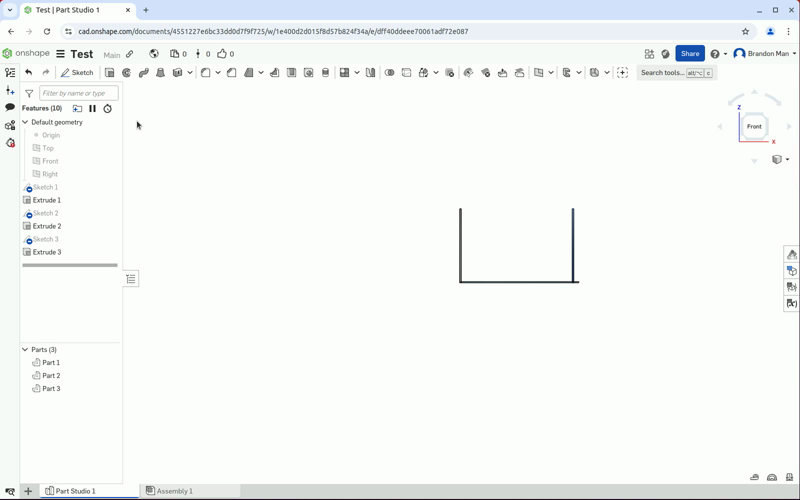
key(shift+h)
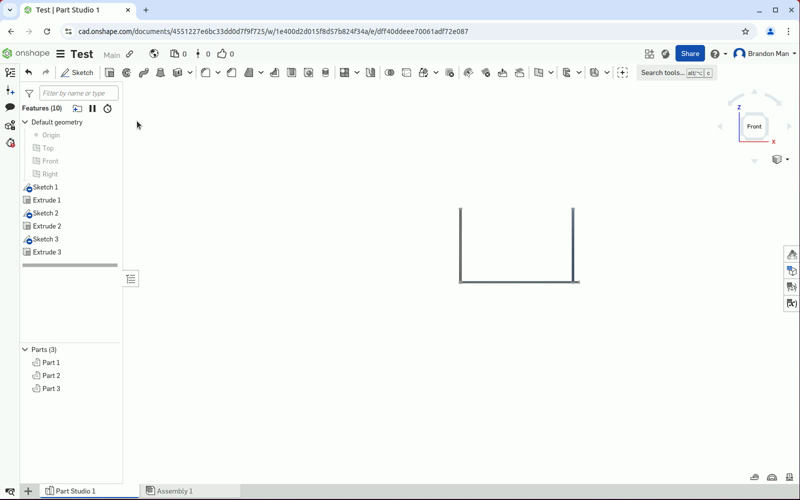
key(shift+h)
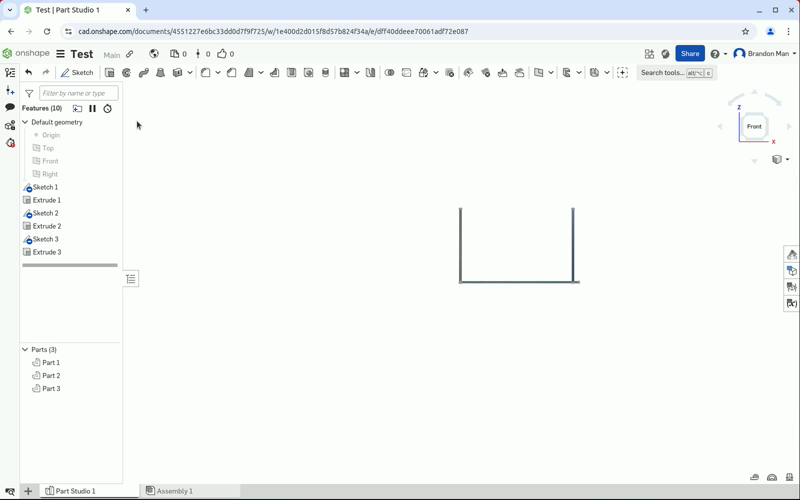
key(shift+7)
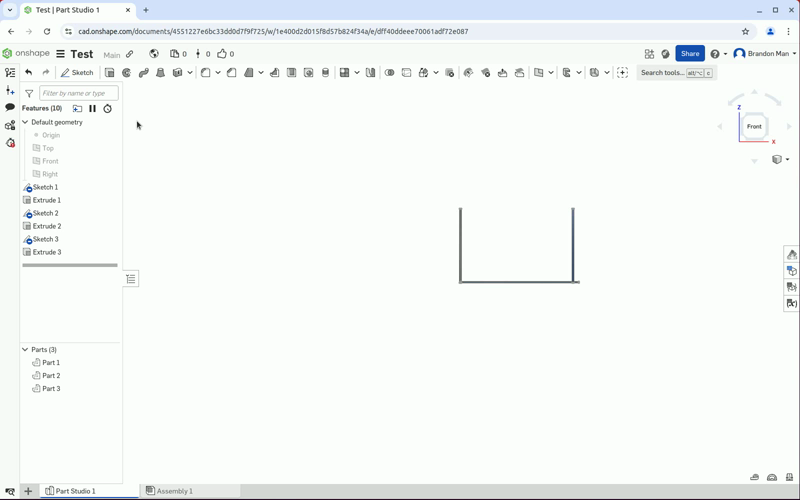
key(left, 2)
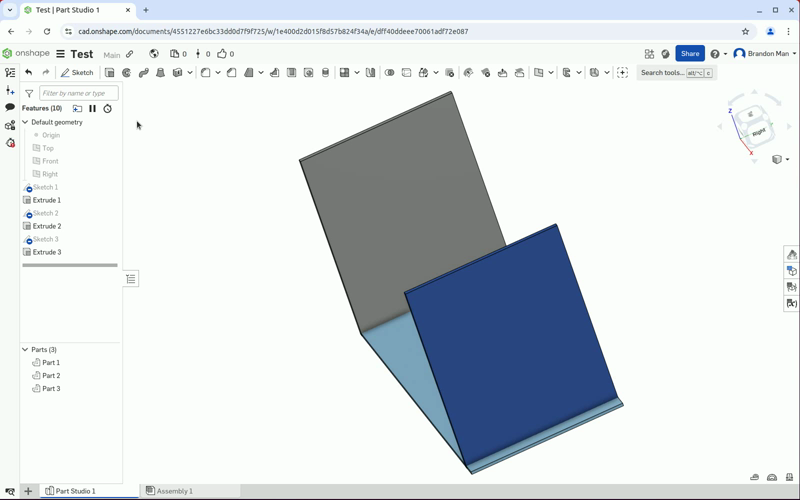
key(down, 2)
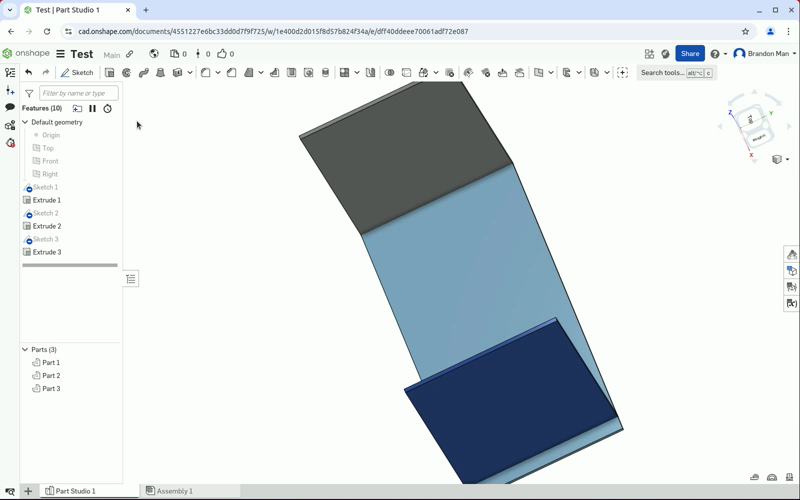
key(up, 2)
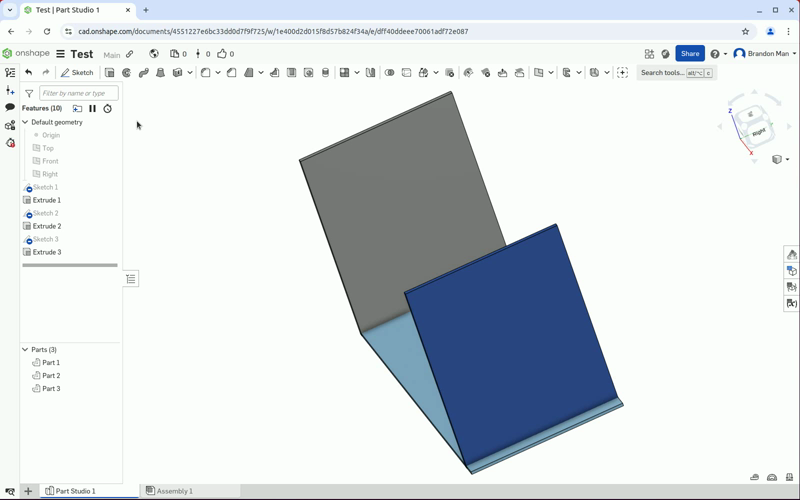
key(right, 2)
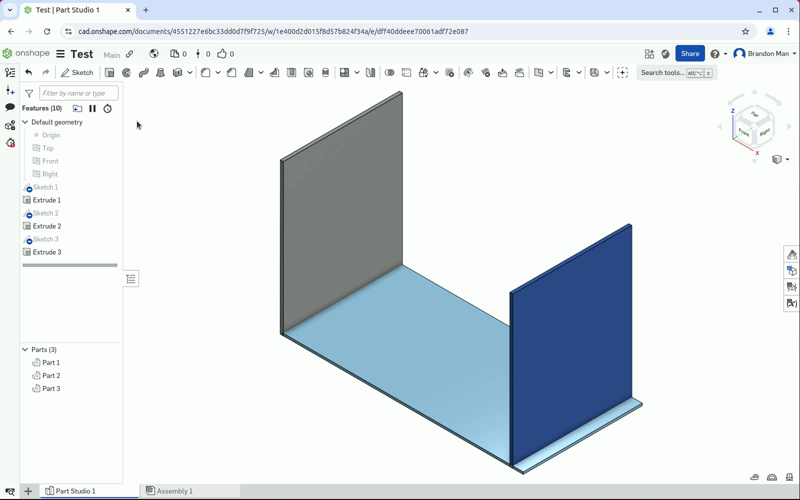
mouse_move(73, 189)
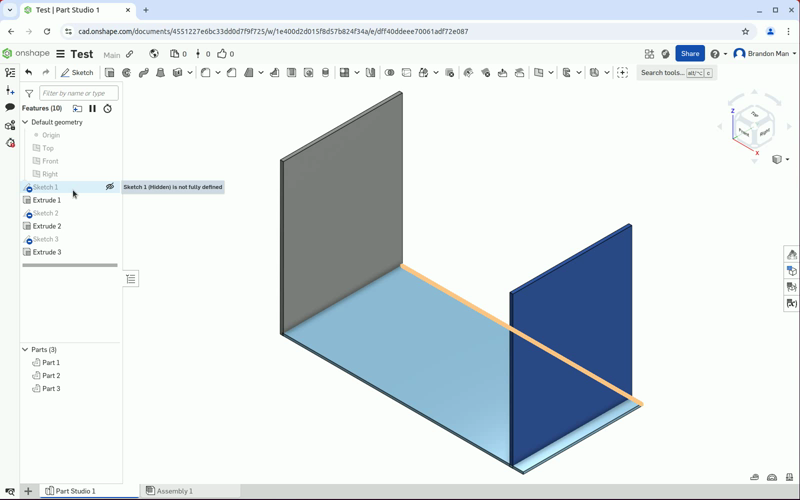
click(73, 189)